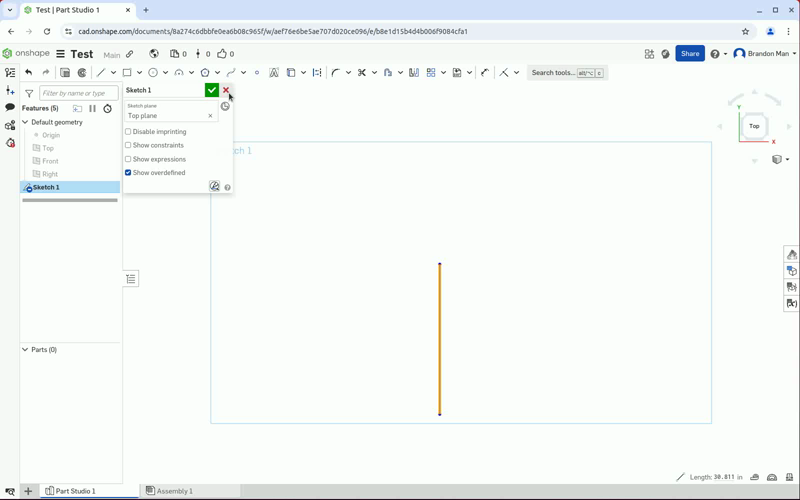
key(shift+h)
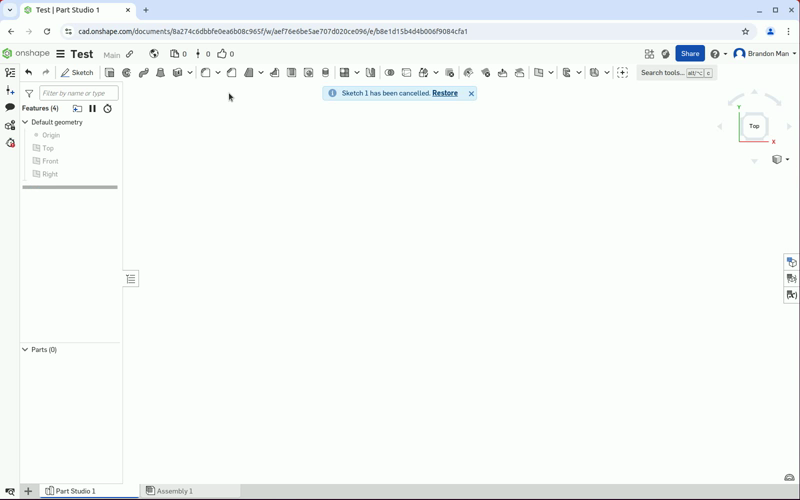
mouse_move(73, 352)
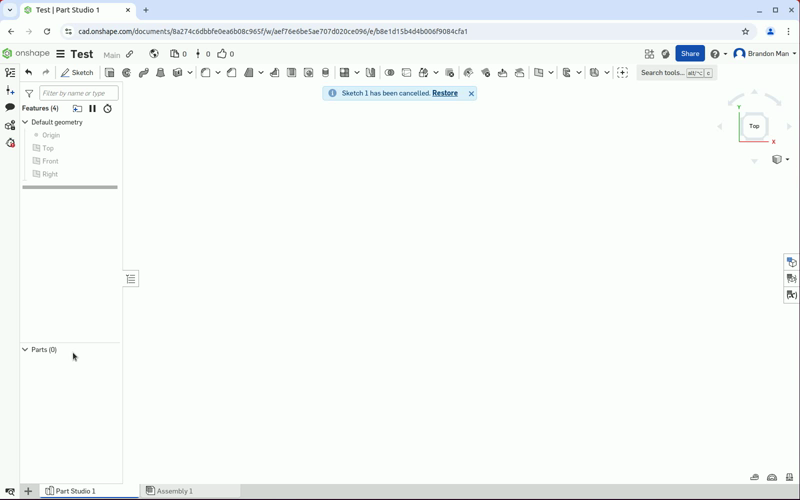
key(y)
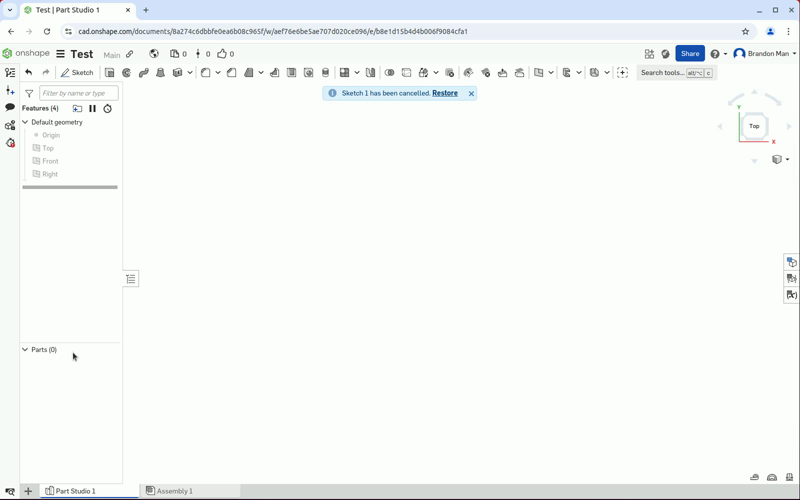
key(shift+p)
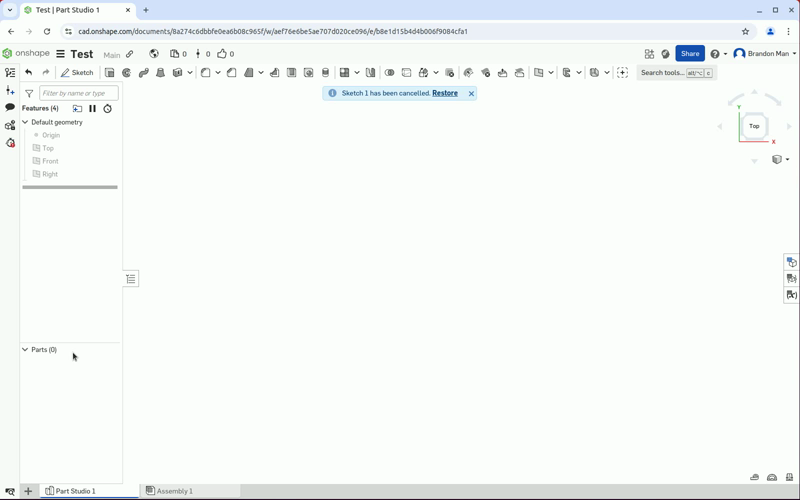
key(space)
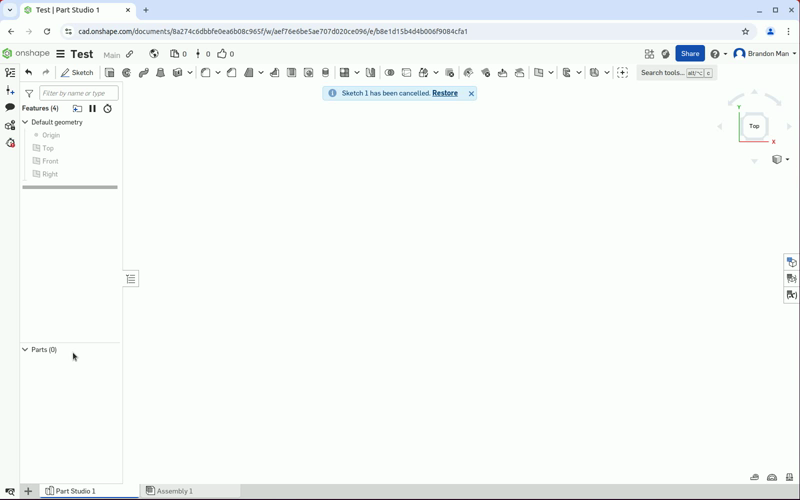
key_down(shift)
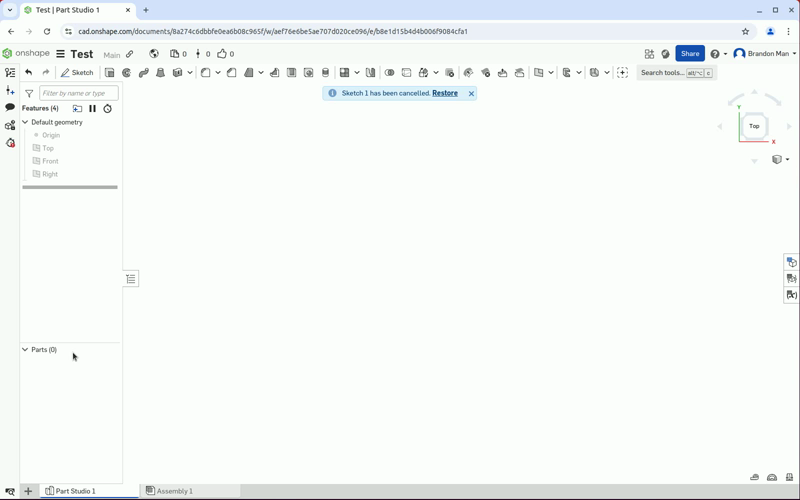
key(up)
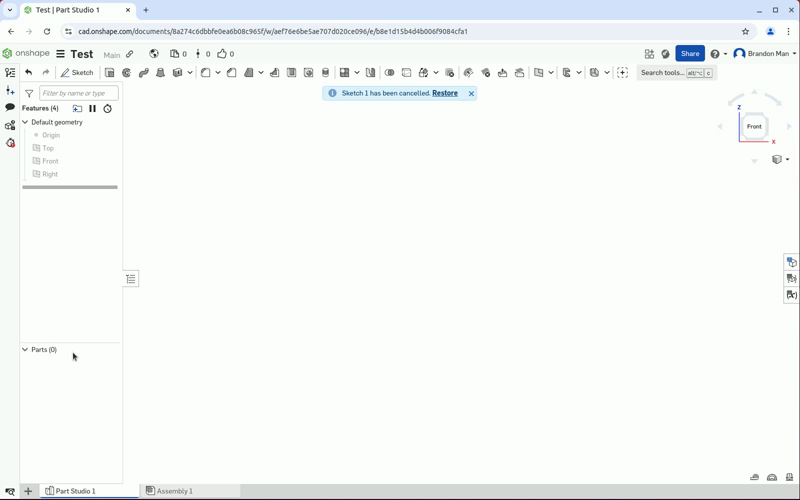
key_up(shift)
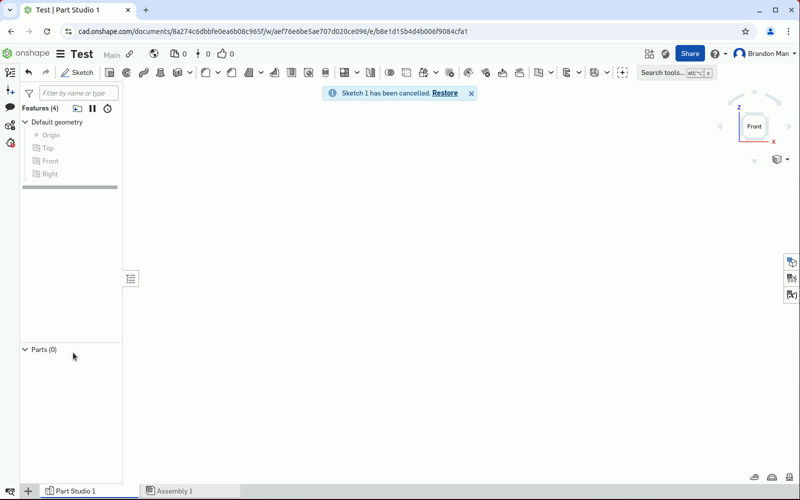
mouse_move(73, 352)
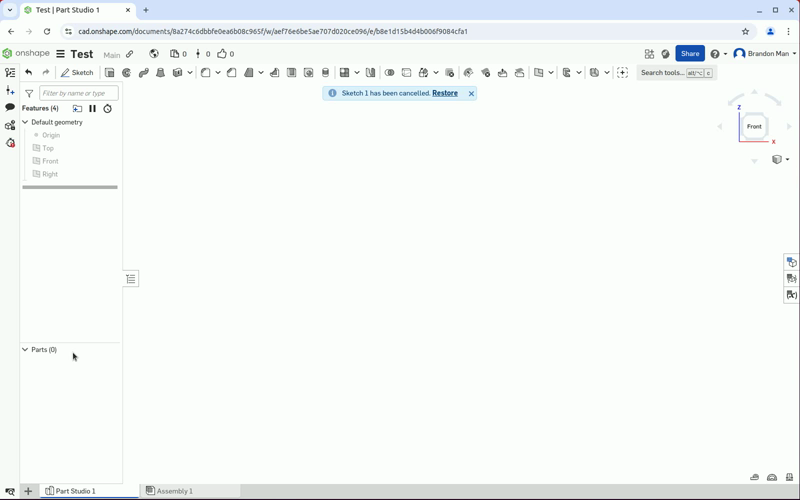
key(shift+y)
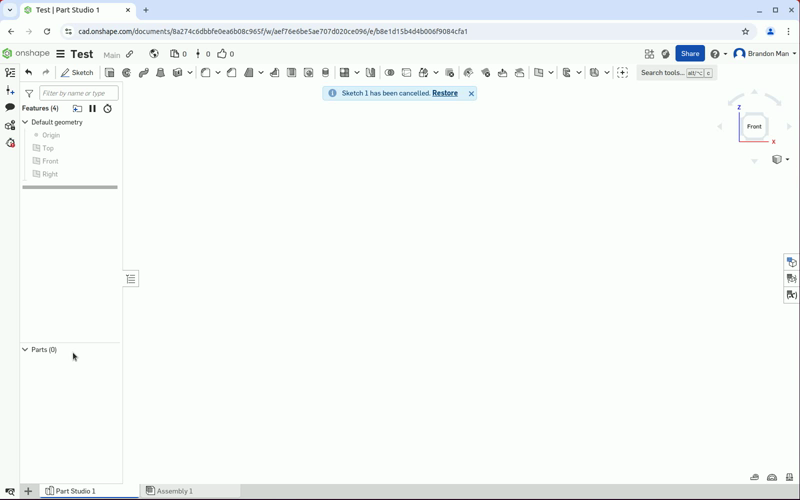
key(shift+s)
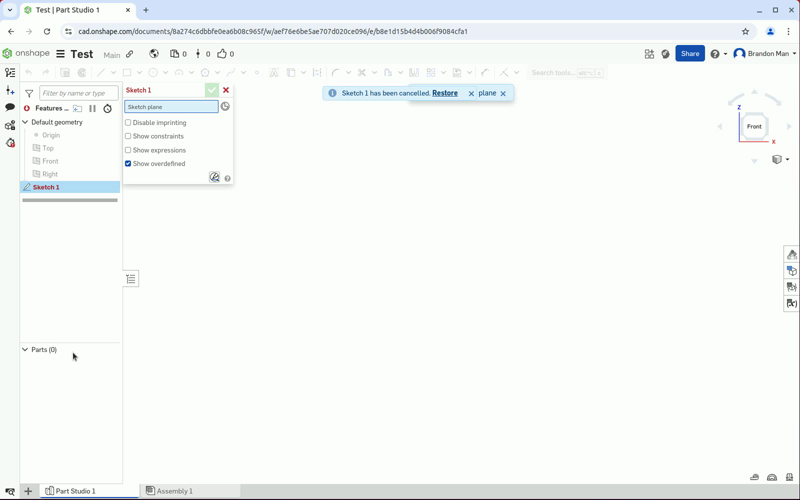
mouse_move(73, 163)
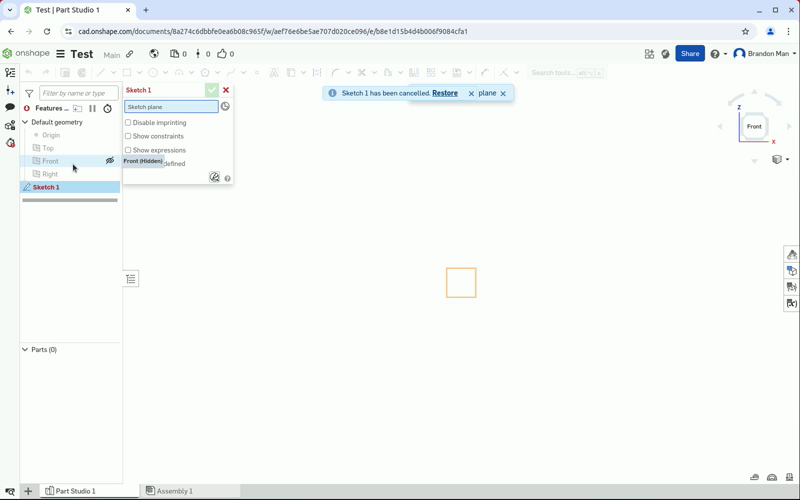
click(73, 163)
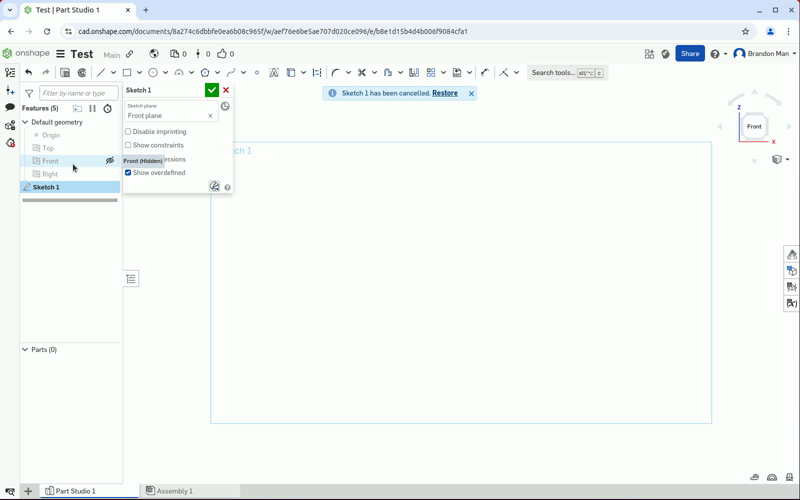
mouse_move(73, 352)
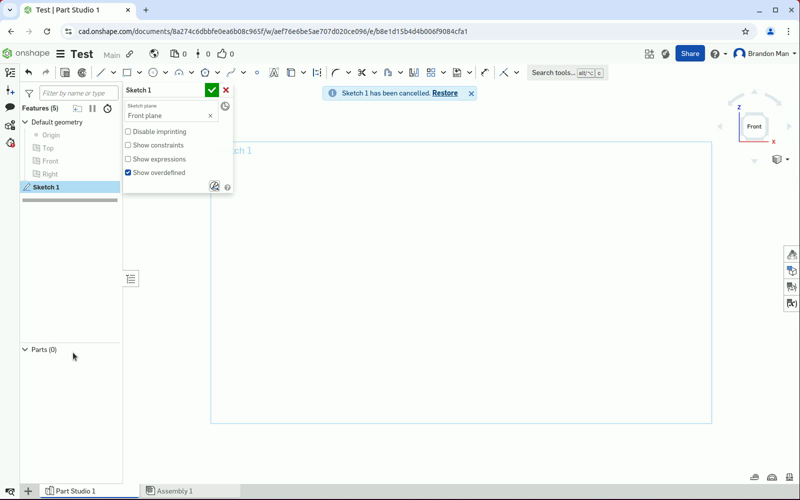
key(y)
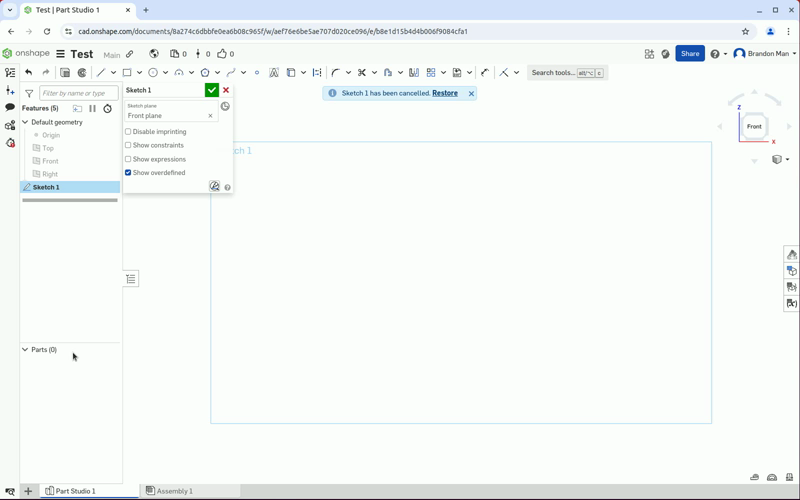
key(l)
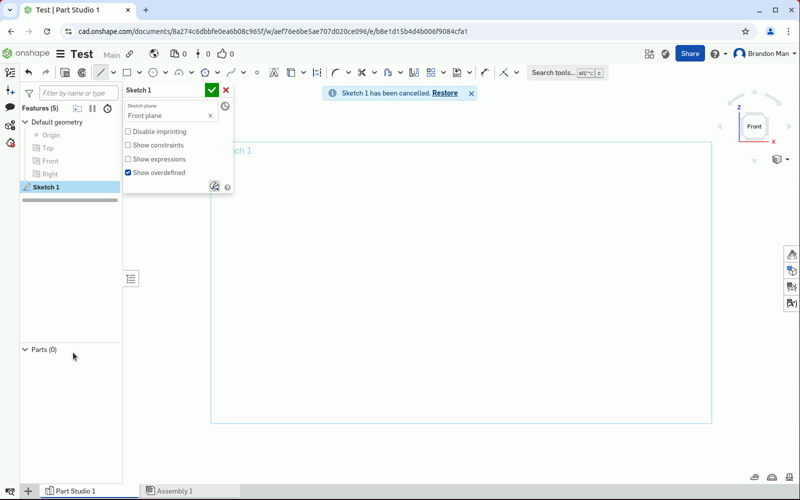
key_down(shift)
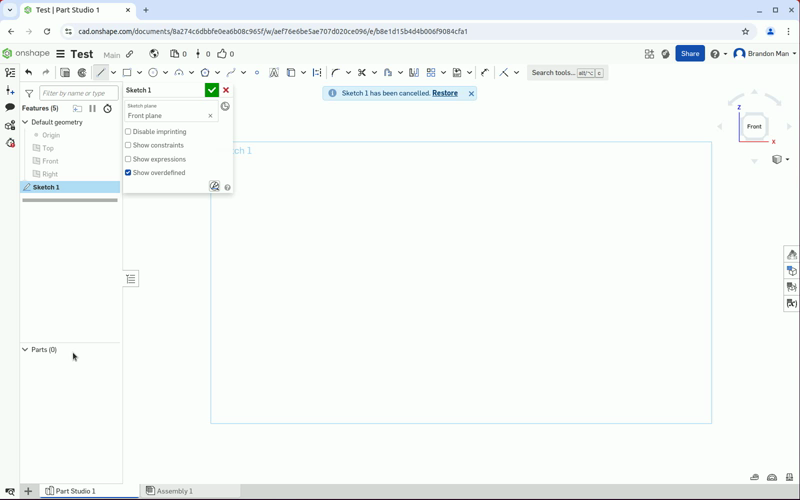
mouse_move(460, 282)
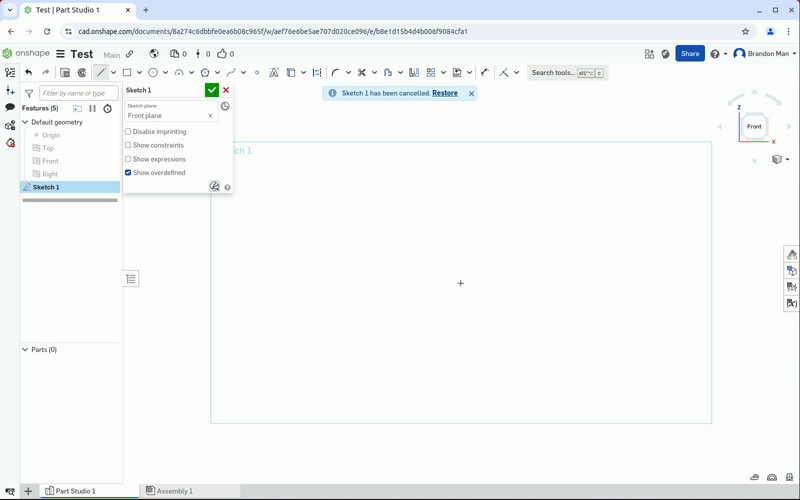
click(460, 282)
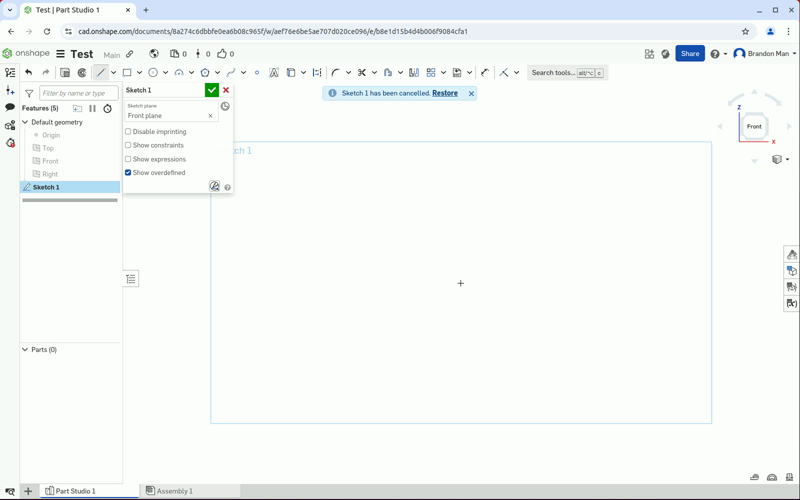
key_up(shift)
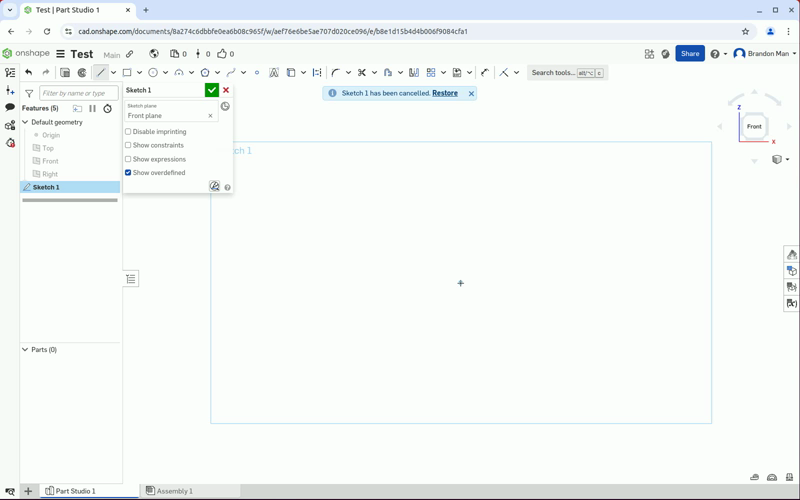
key_down(shift)
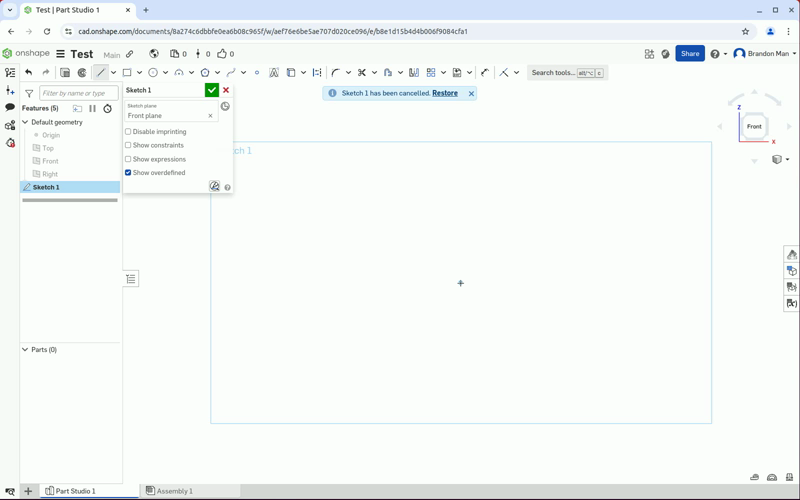
mouse_move(573, 282)
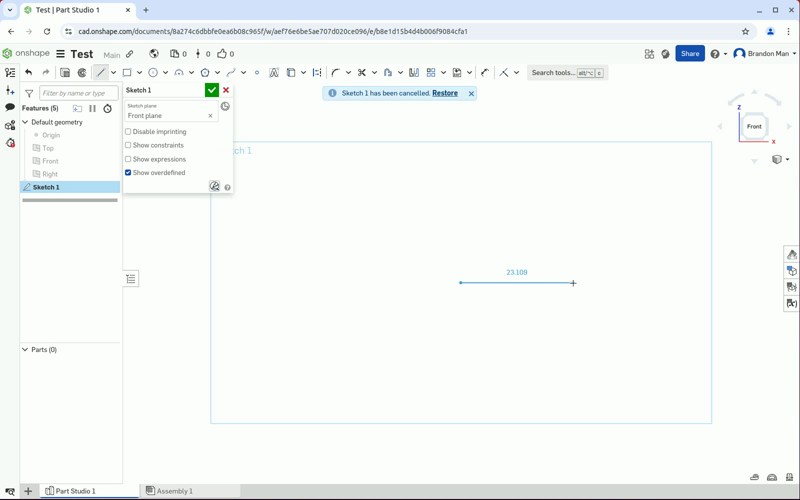
click(573, 282)
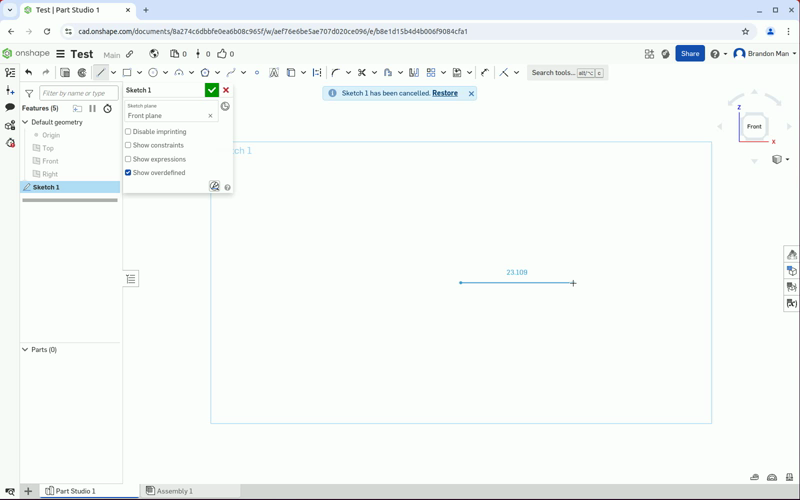
key_up(shift)
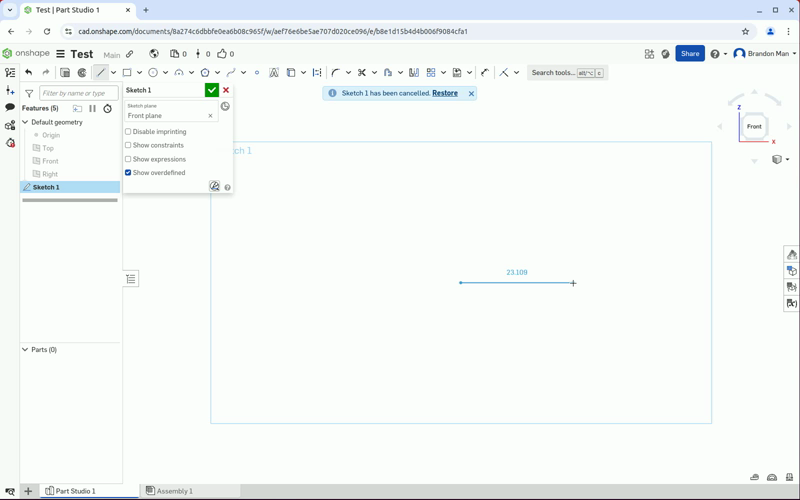
key_down(shift)
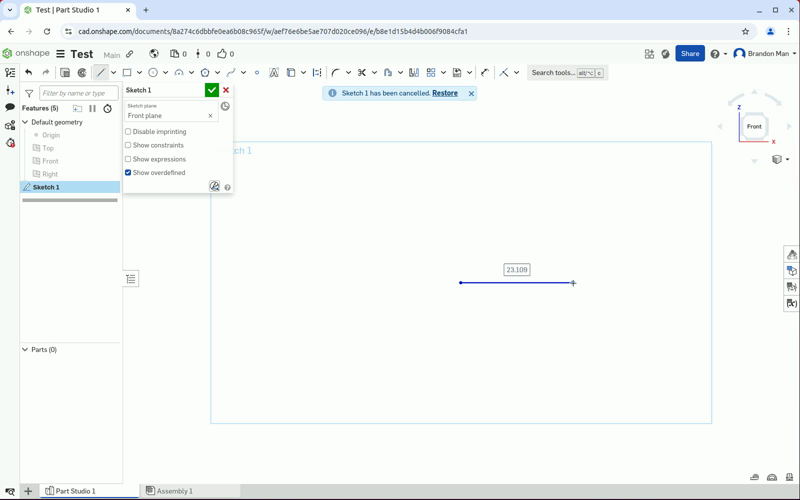
mouse_move(589, 282)
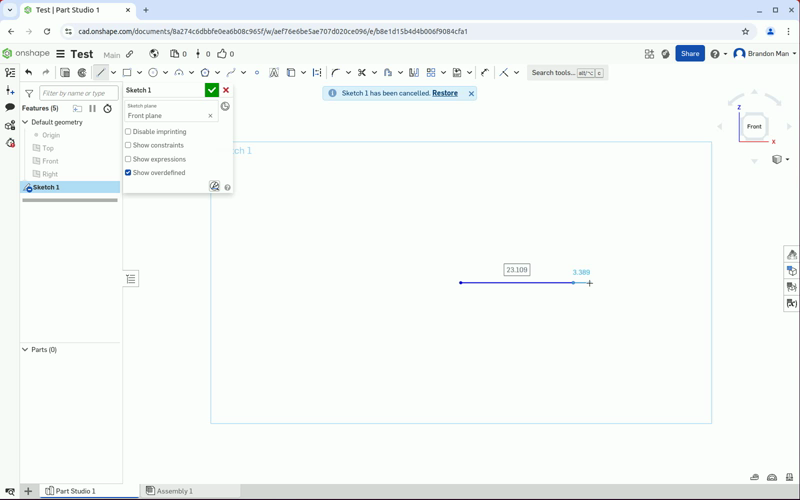
mouse_move(573, 245)
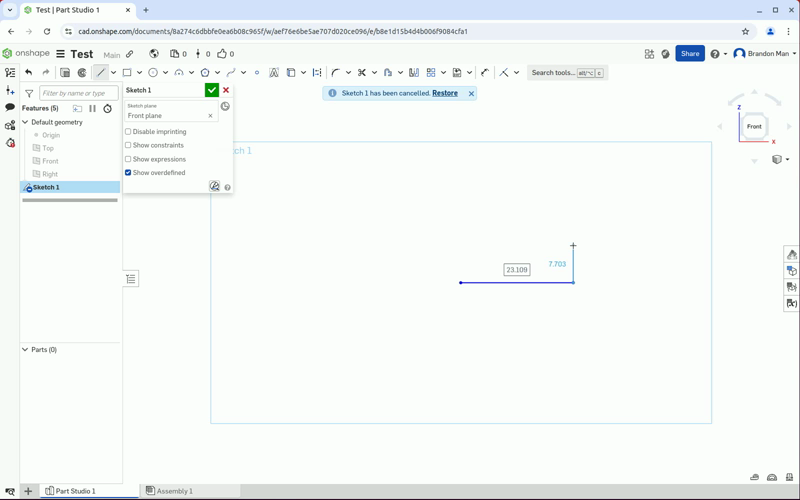
click(573, 245)
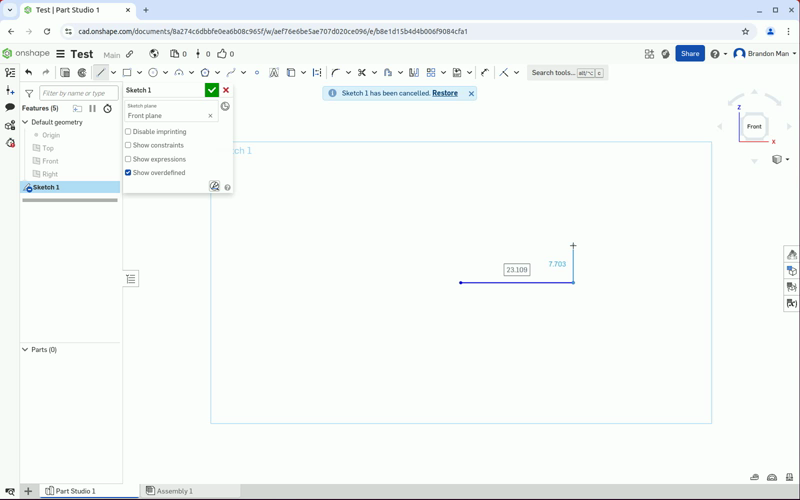
key_up(shift)
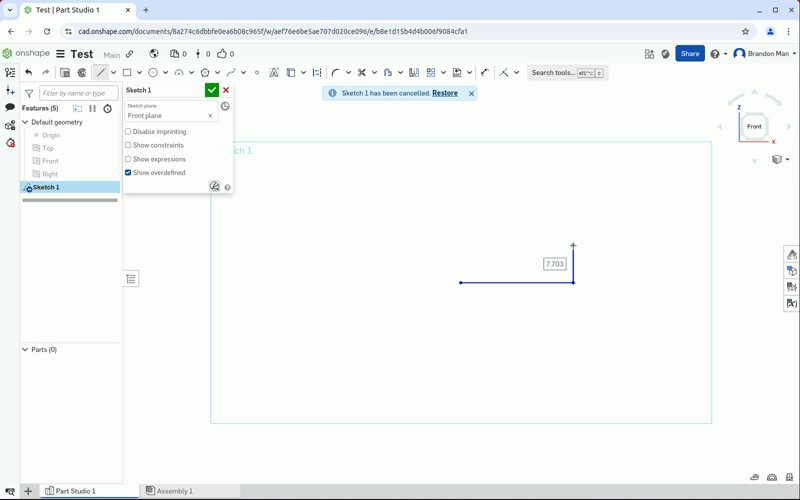
key_down(shift)
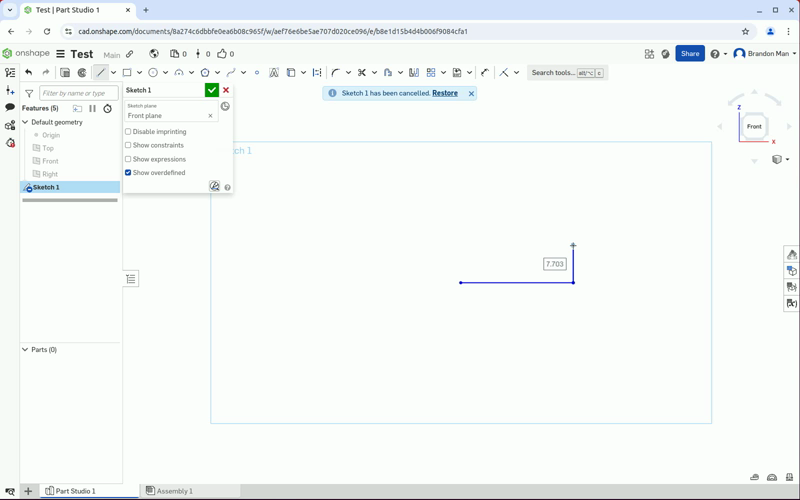
mouse_move(535, 189)
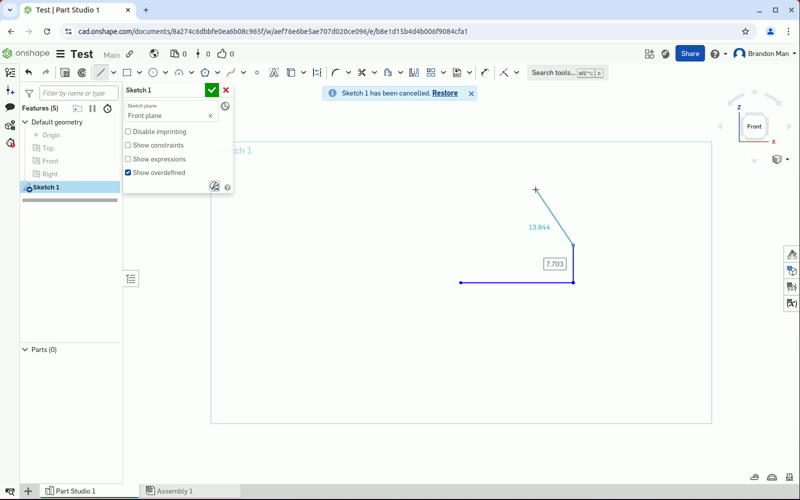
click(535, 189)
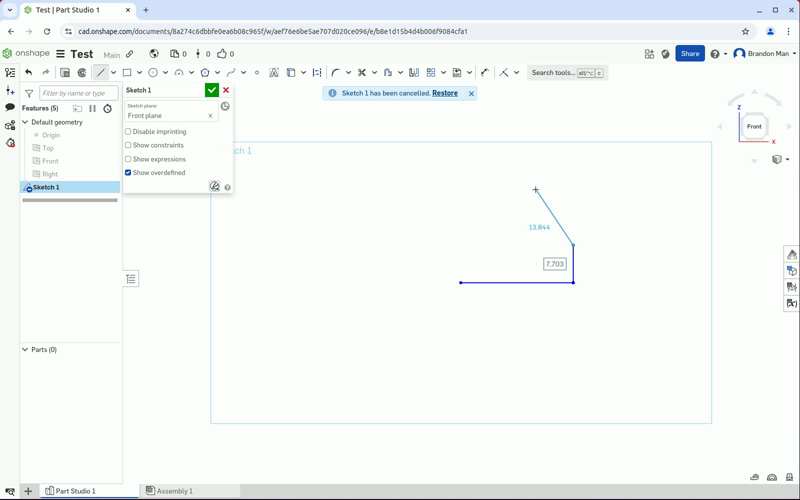
key_up(shift)
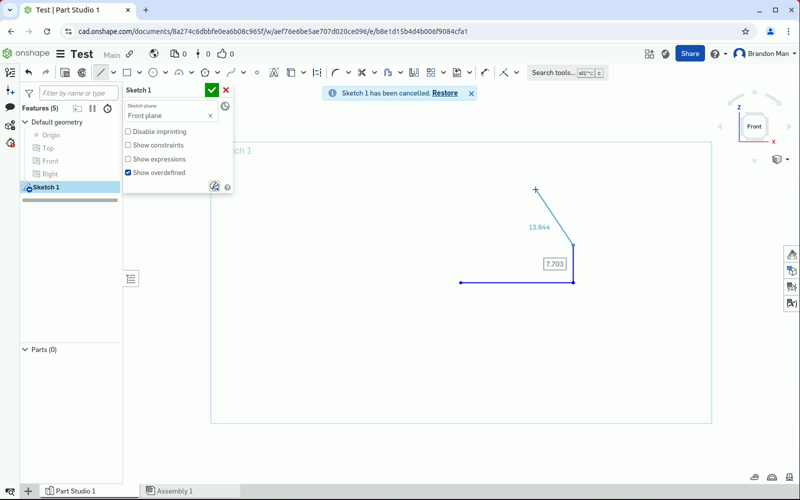
key_down(shift)
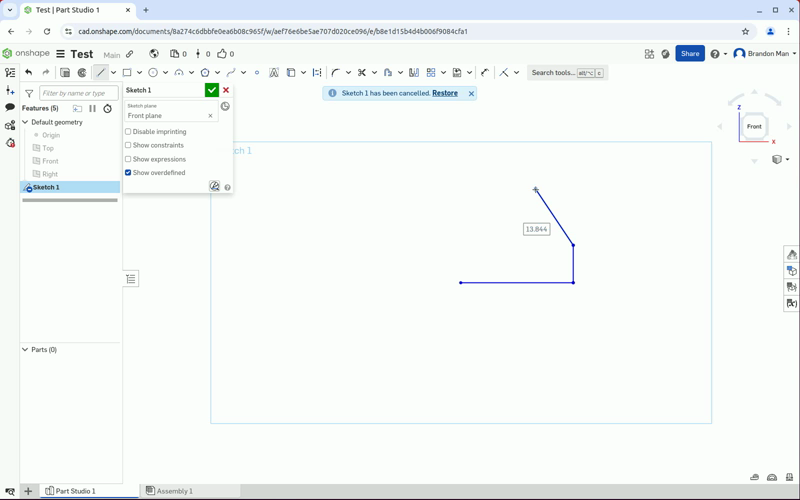
mouse_move(460, 189)
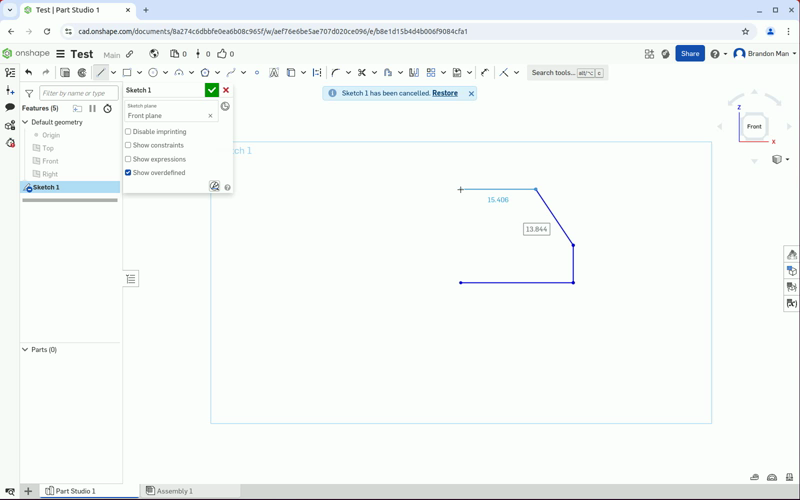
click(460, 189)
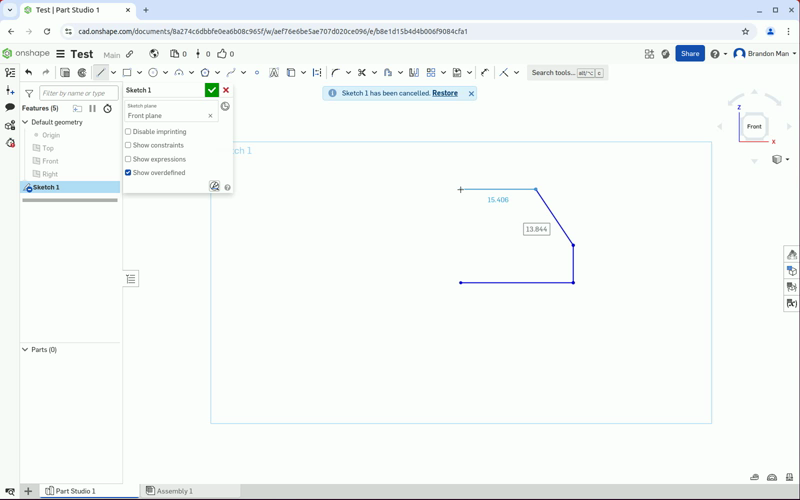
key_up(shift)
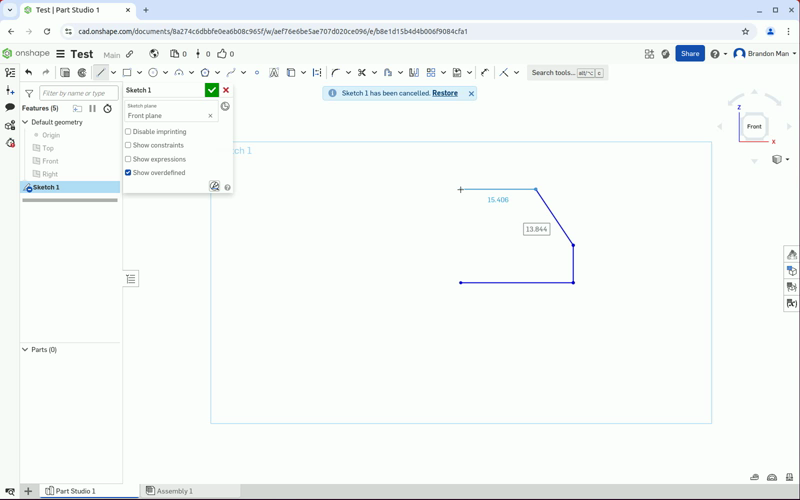
key_down(shift)
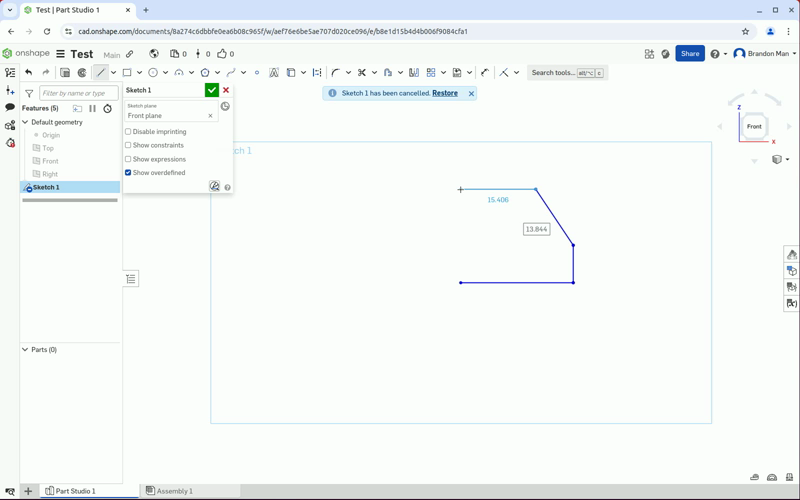
mouse_move(460, 282)
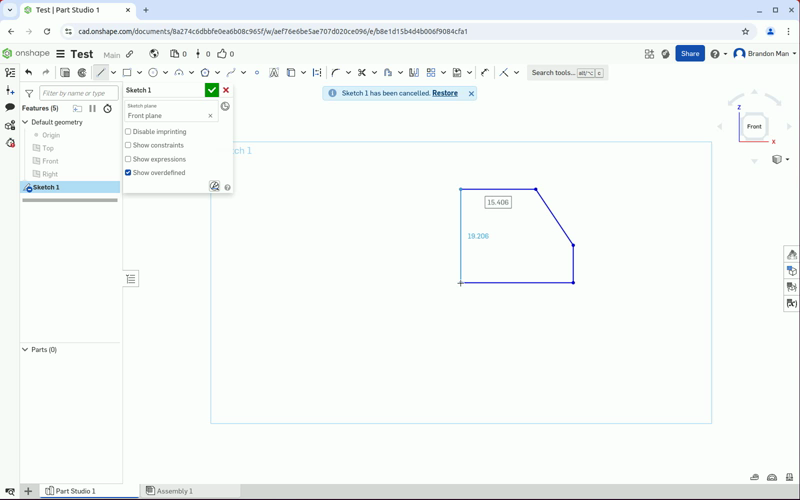
key_up(shift)
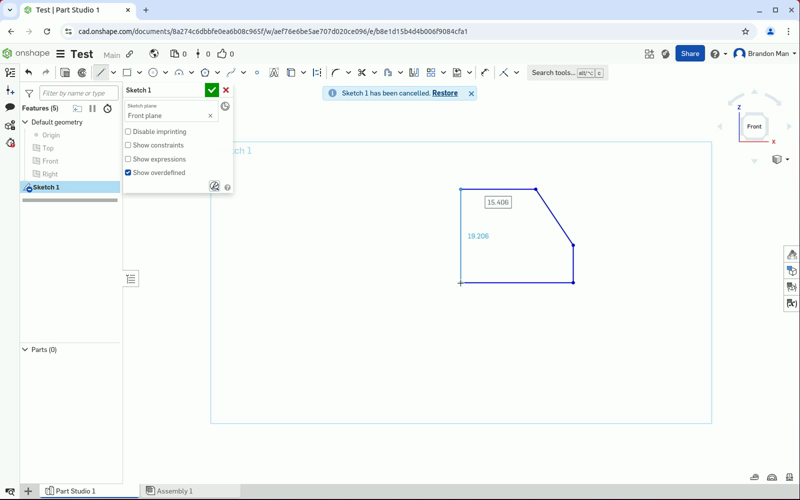
click(460, 282)
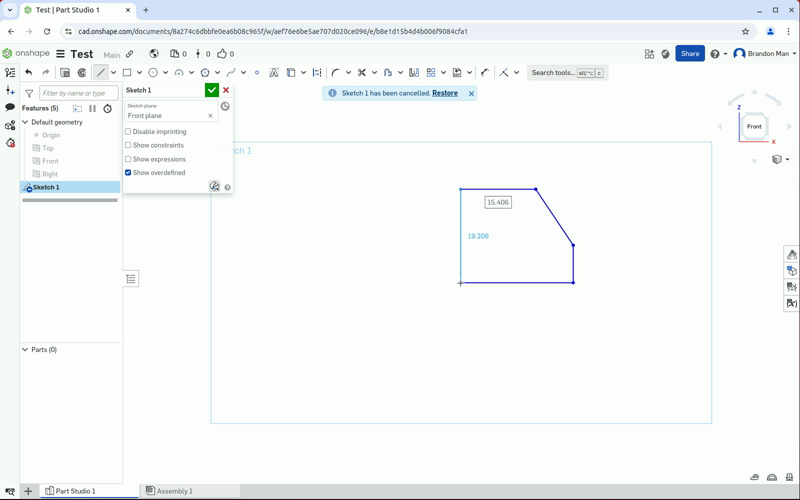
key(esc)
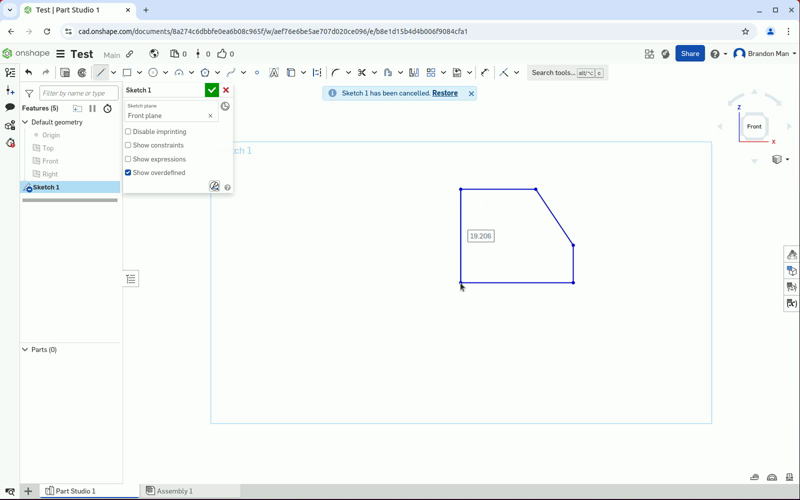
mouse_move(537, 227)
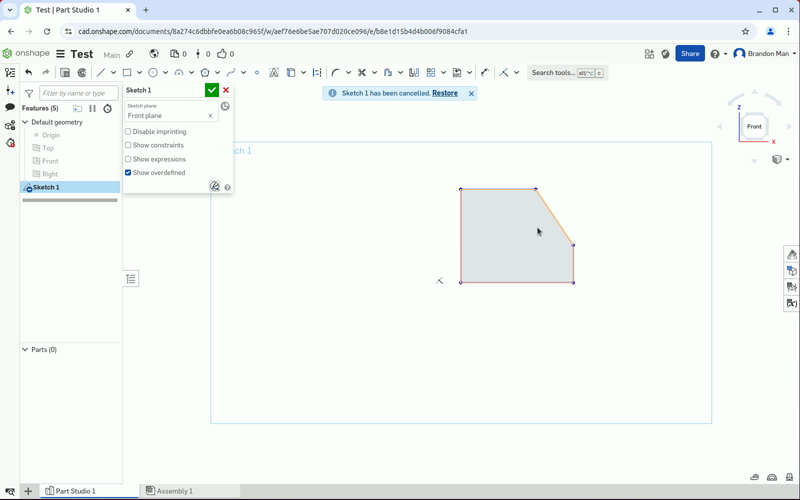
click(537, 227)
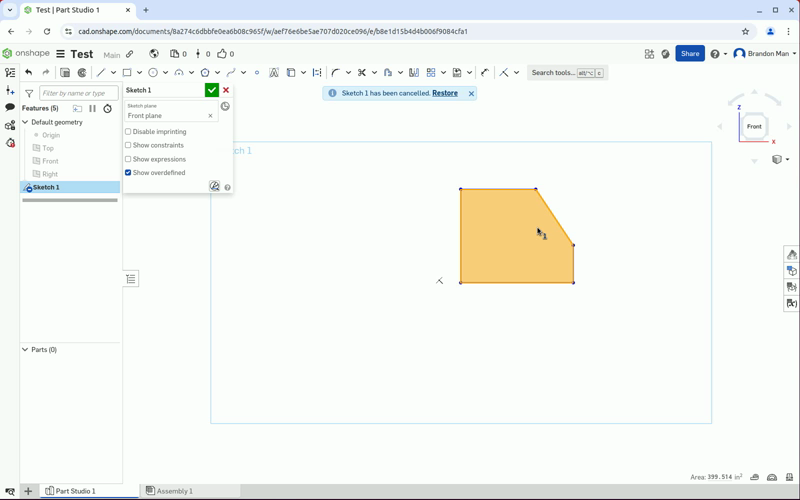
mouse_move(73, 352)
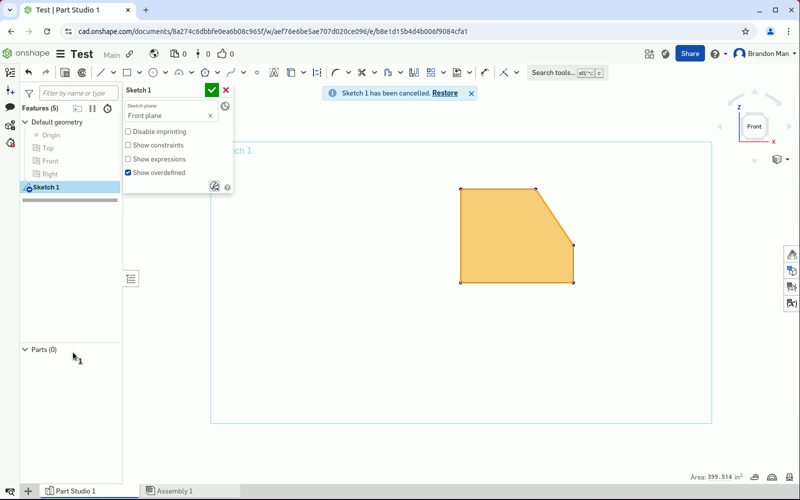
key(shift+y)
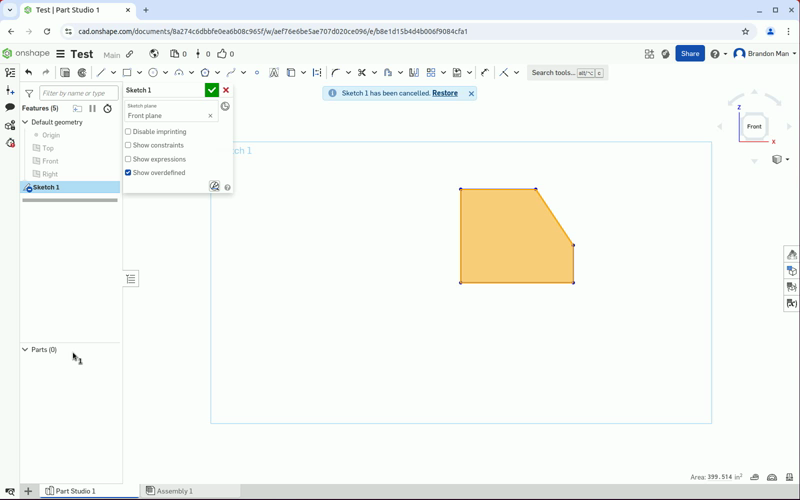
key(shift+e)
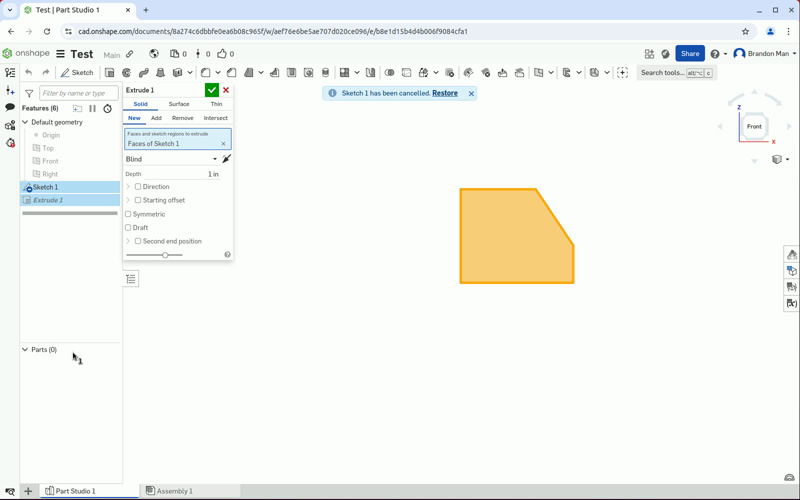
mouse_move(143, 106)
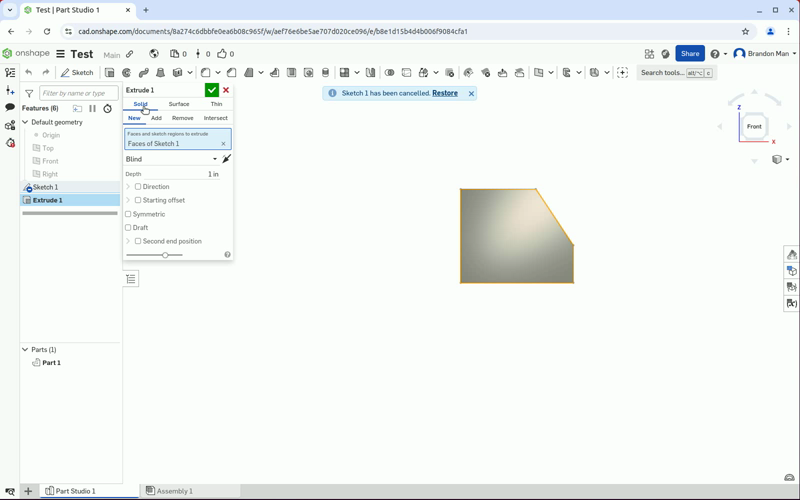
click(143, 106)
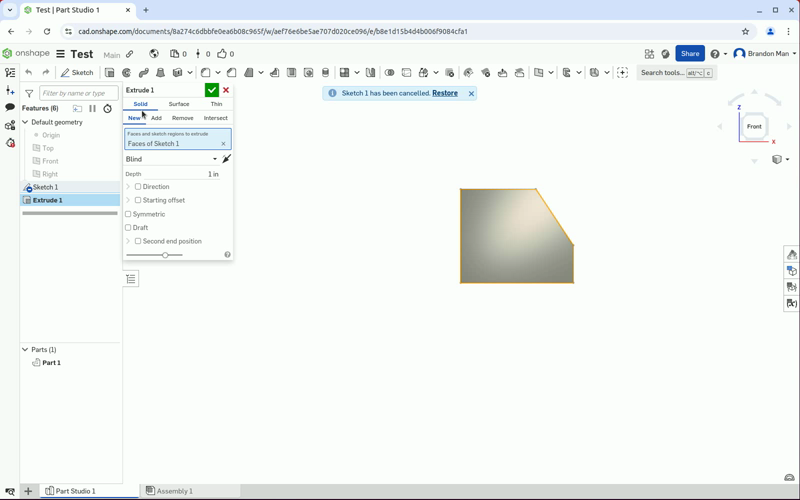
mouse_move(137, 120)
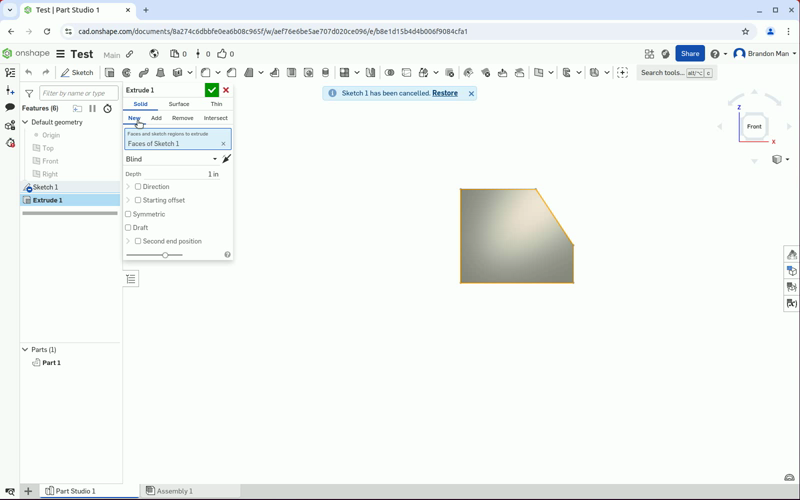
click(137, 120)
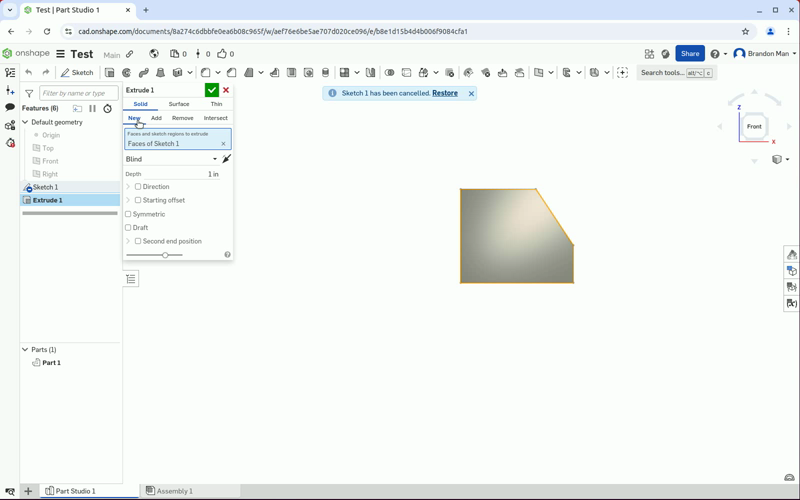
key(tab, 4)
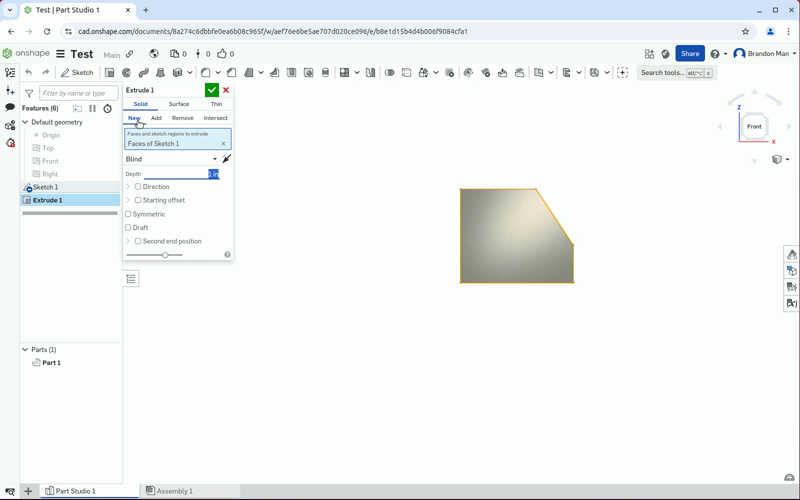
text(15.405)
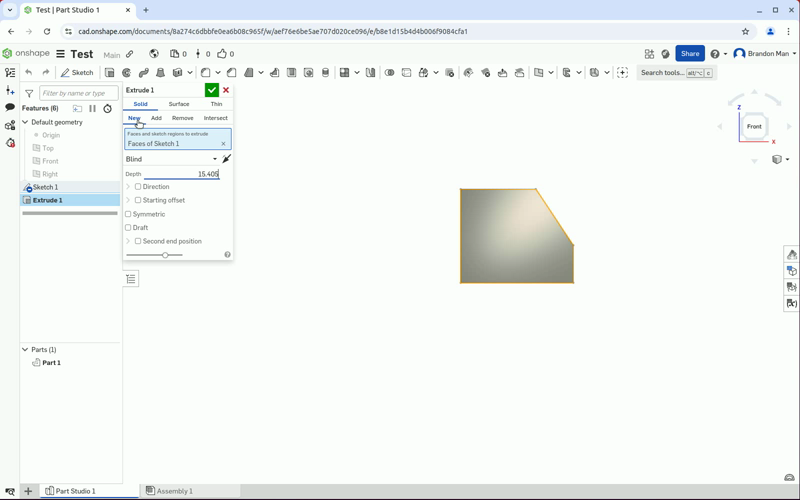
key(enter)
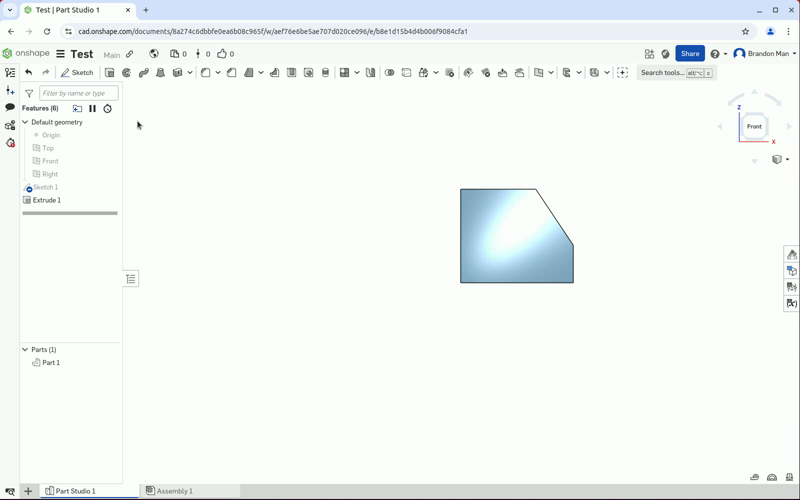
key(shift+h)
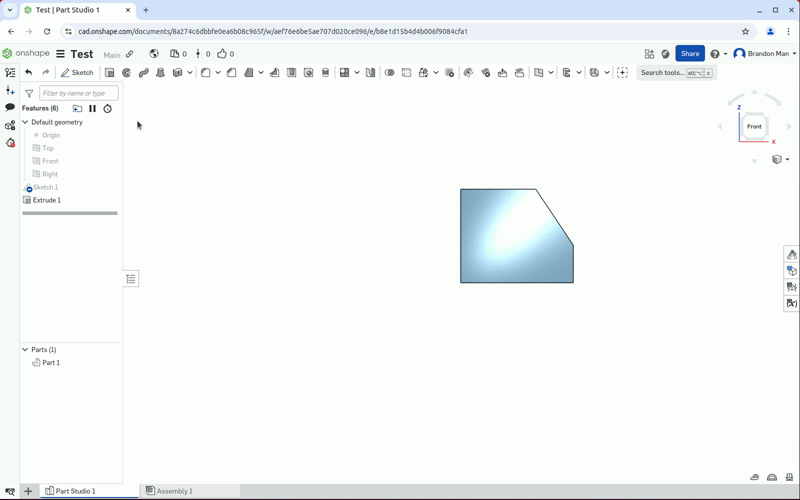
key(shift+h)
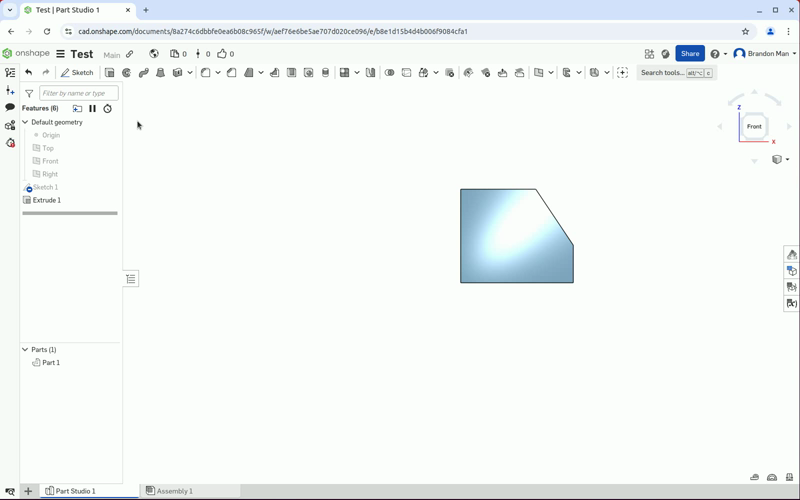
mouse_move(73, 189)
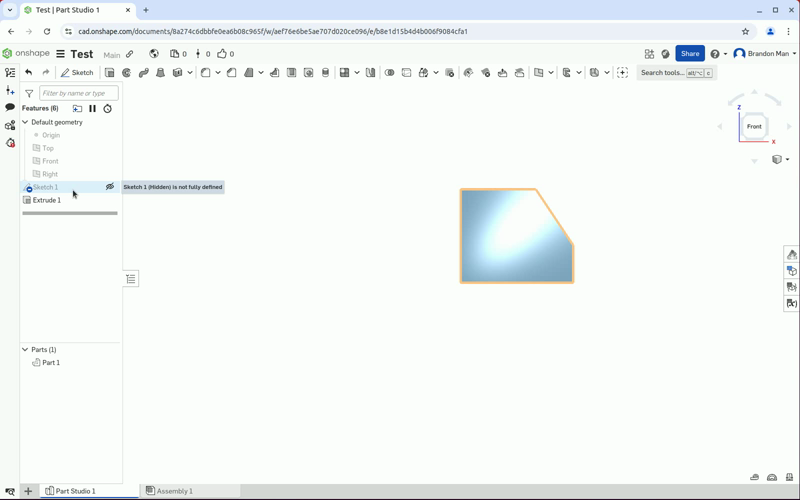
click(73, 189)
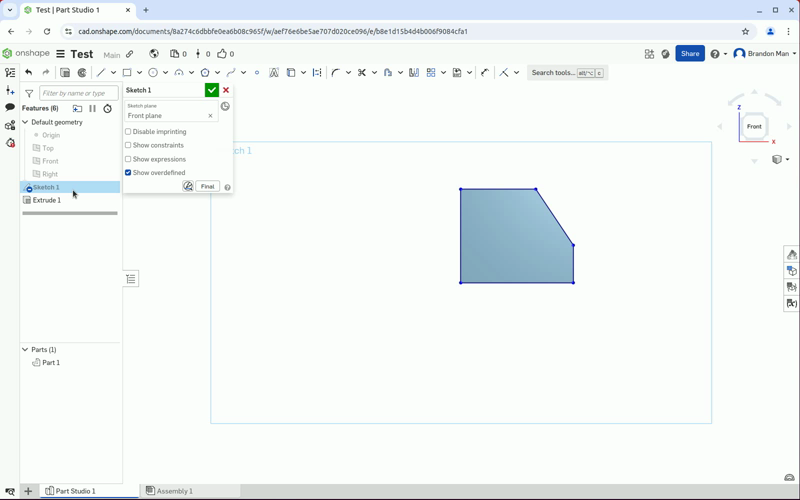
mouse_move(229, 92)
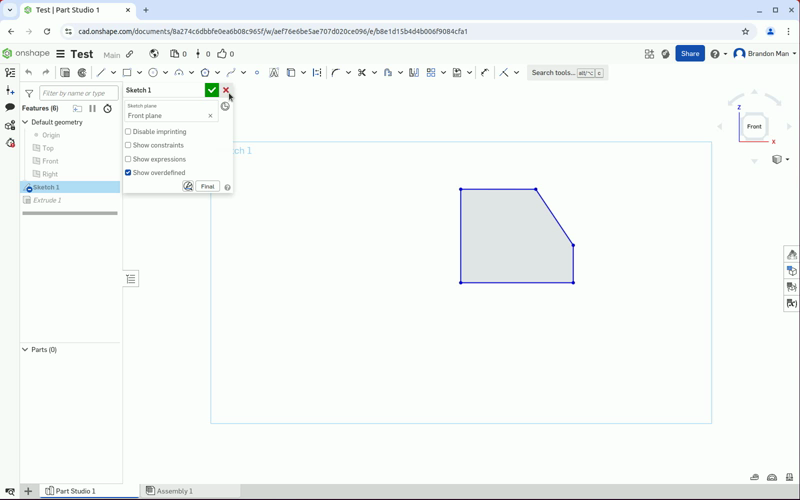
click(229, 92)
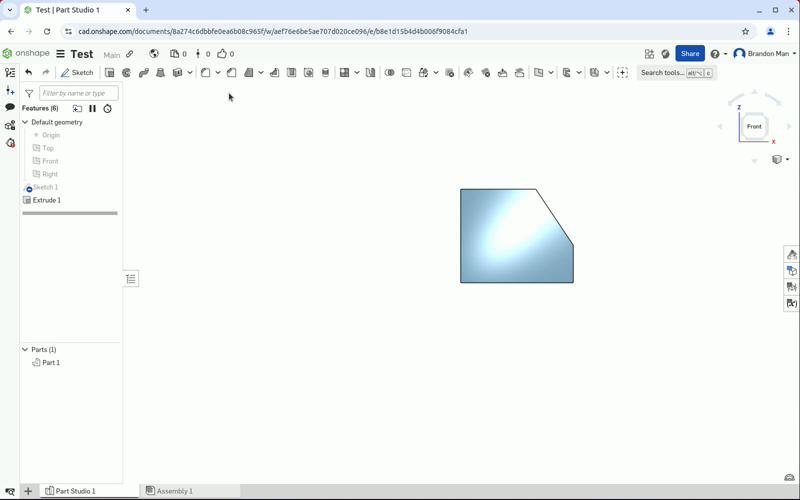
mouse_move(73, 352)
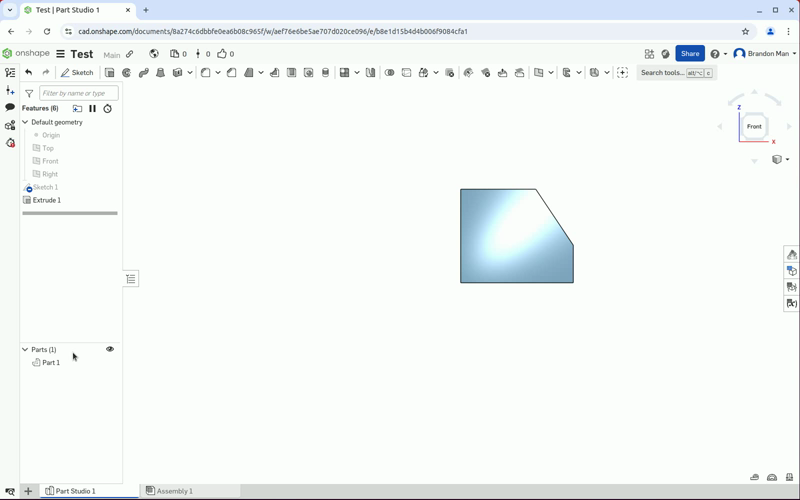
key(y)
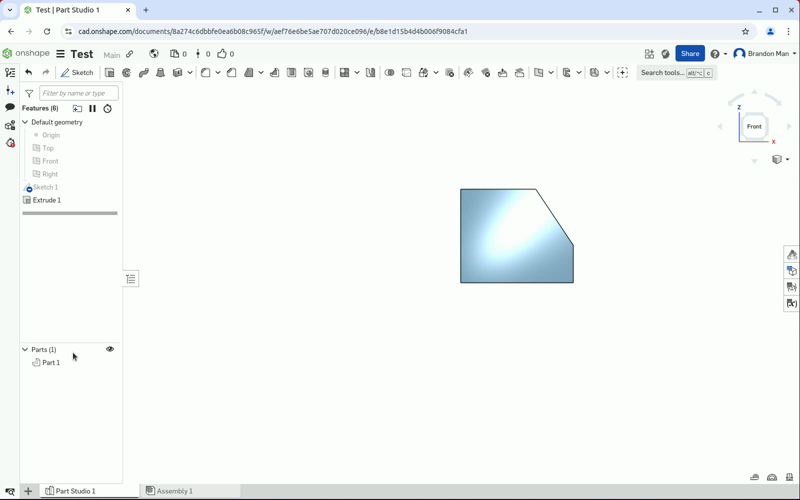
key(shift+p)
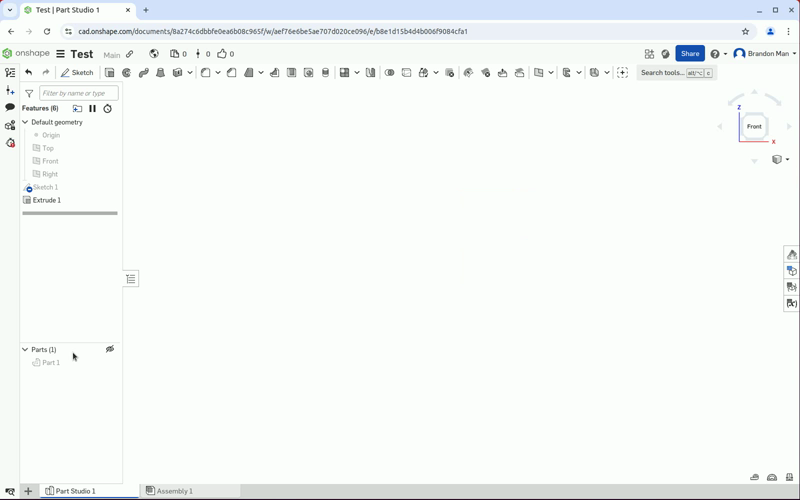
key(space)
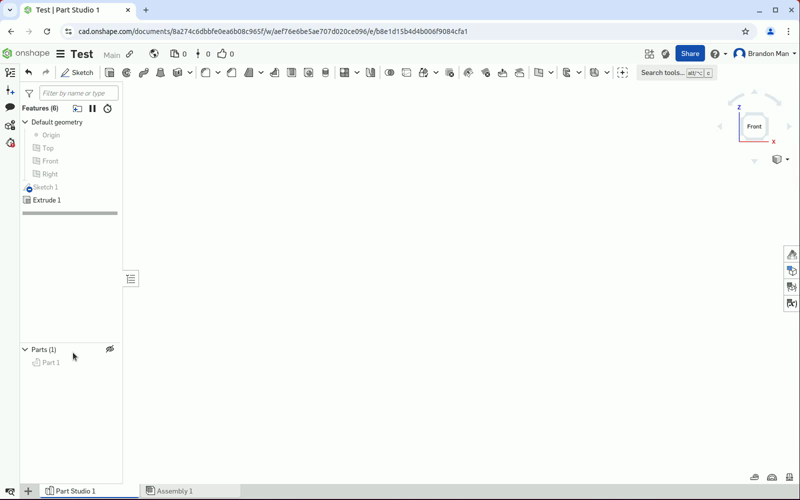
key_down(shift)
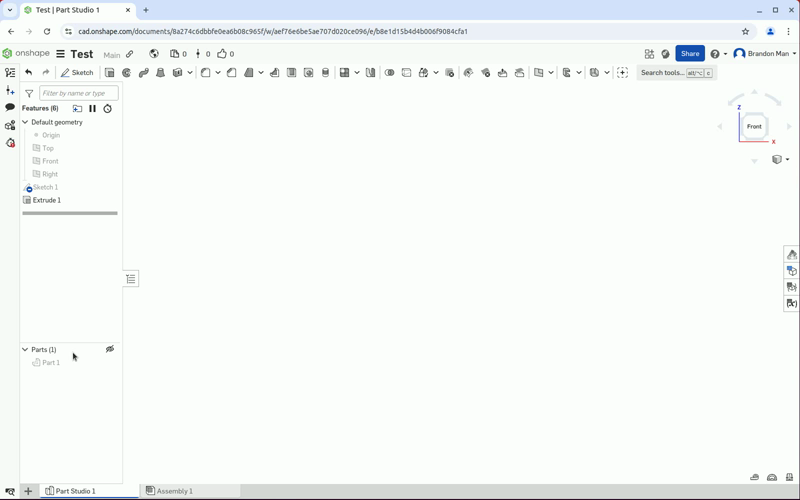
key(left)
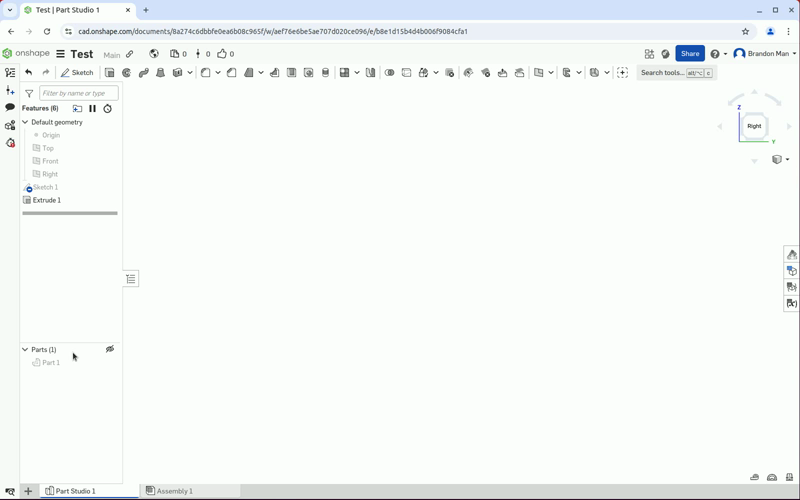
key_up(shift)
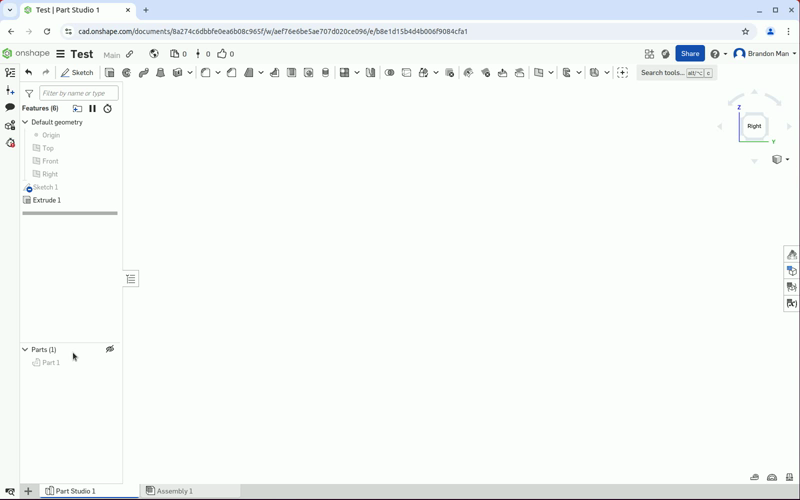
mouse_move(73, 352)
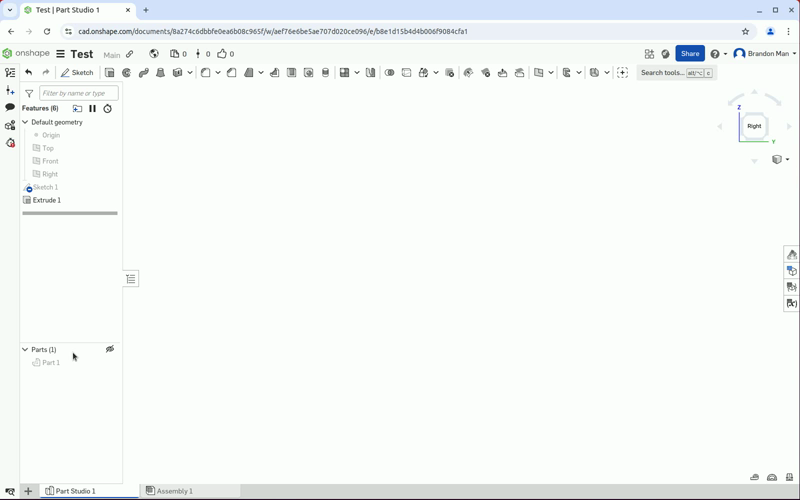
key(shift+y)
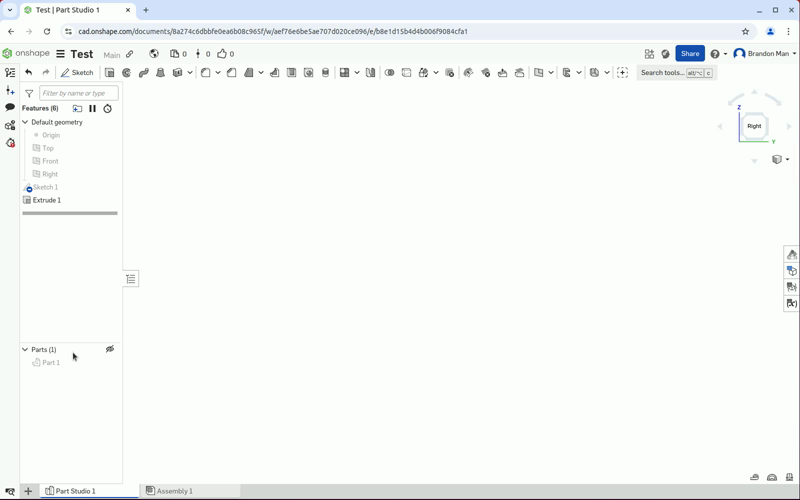
key(shift+s)
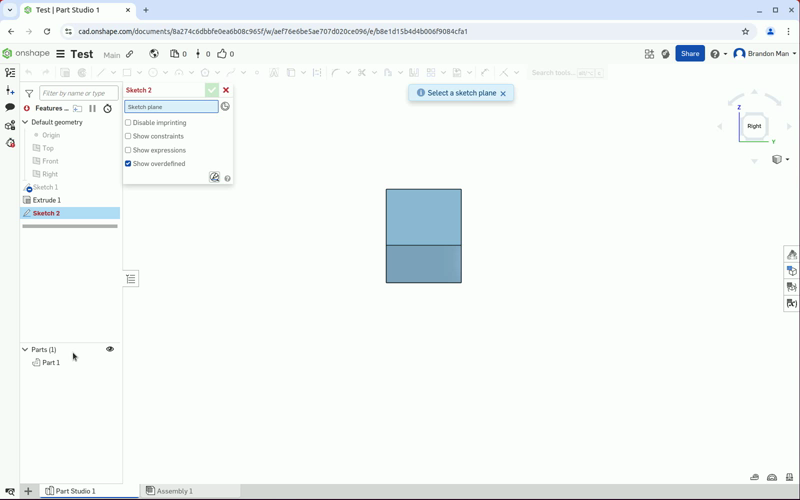
mouse_move(73, 176)
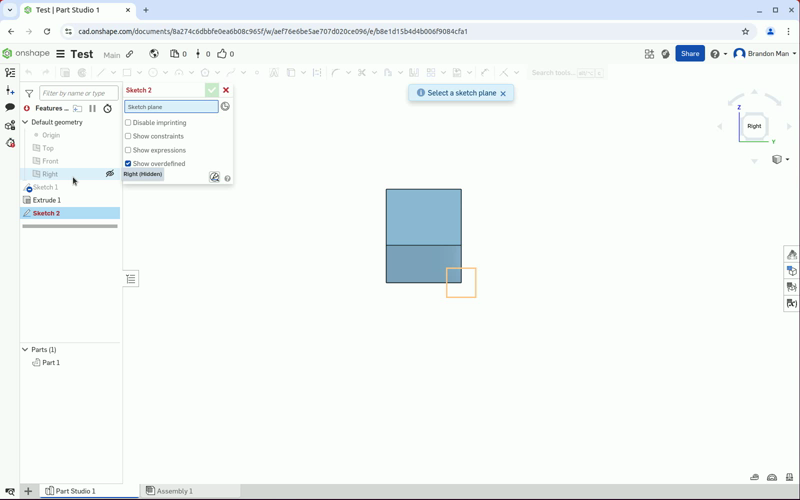
click(73, 176)
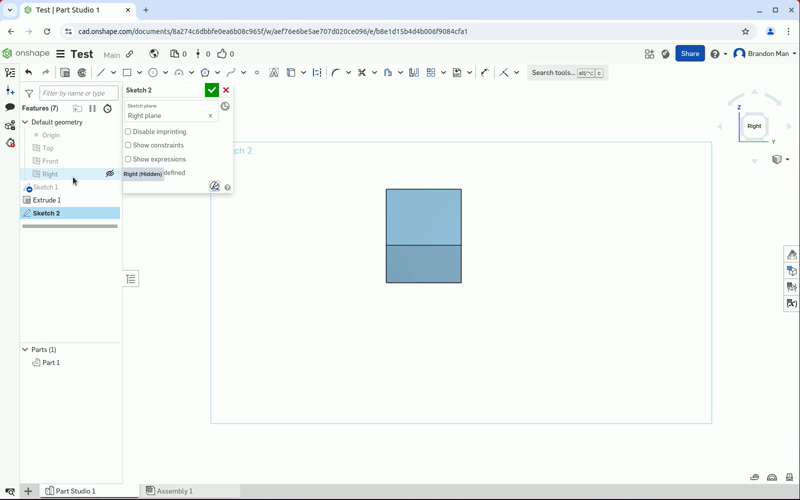
mouse_move(73, 352)
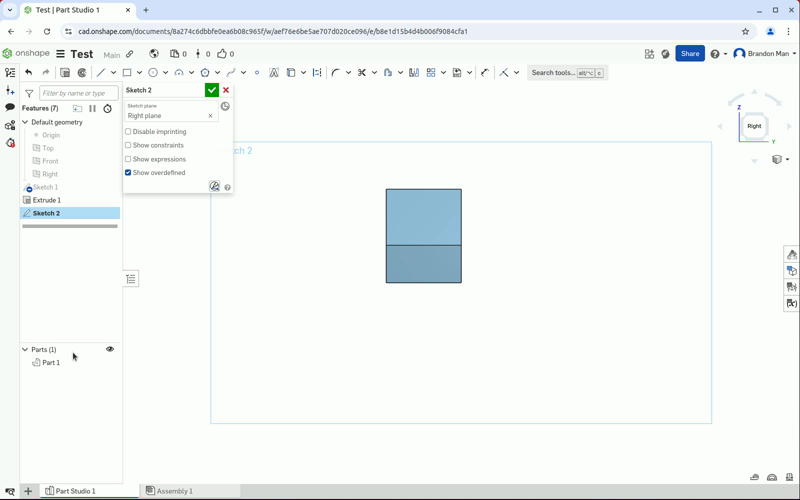
key(y)
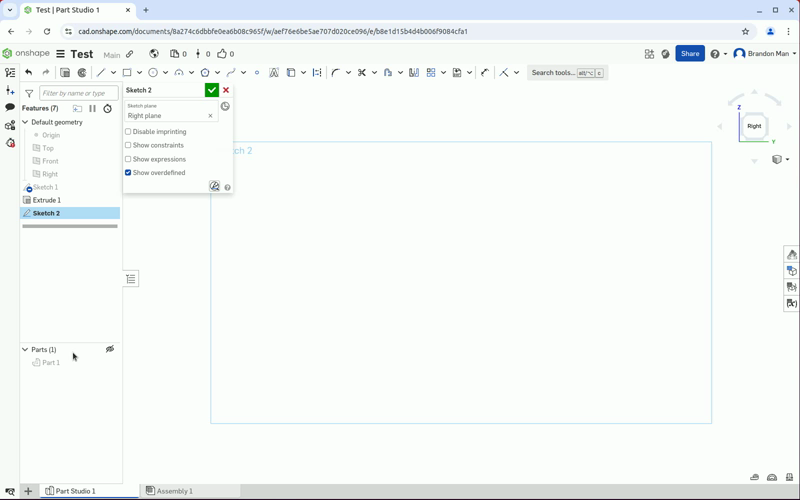
key(l)
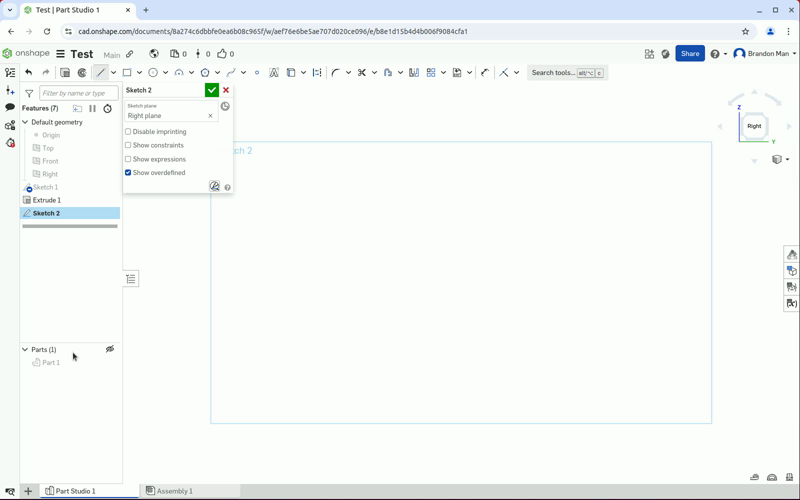
key_down(shift)
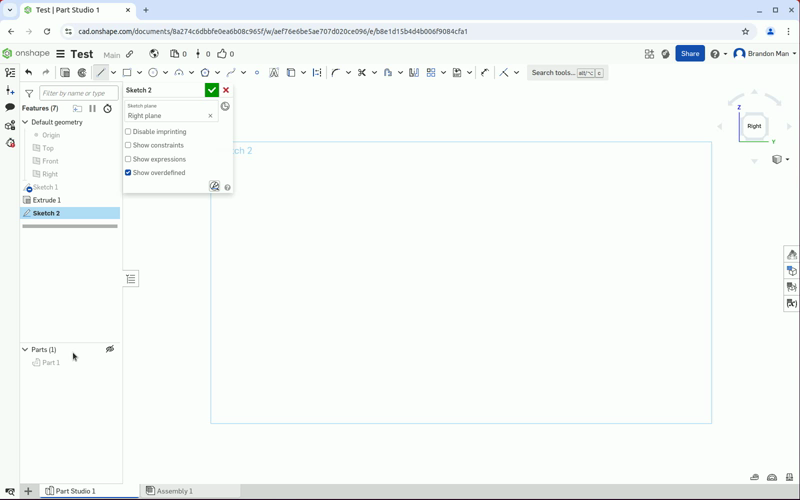
mouse_move(423, 245)
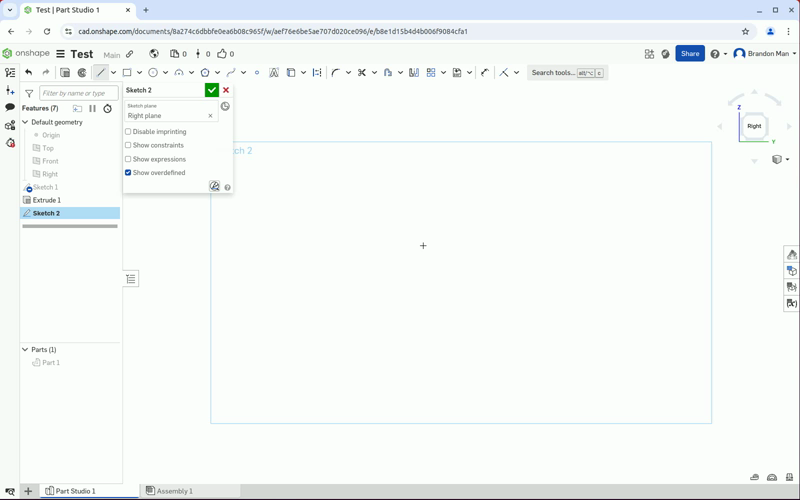
click(423, 245)
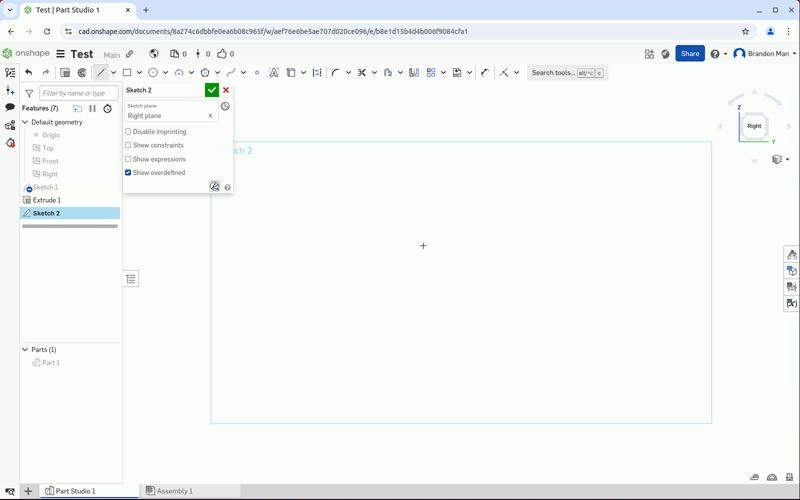
key_up(shift)
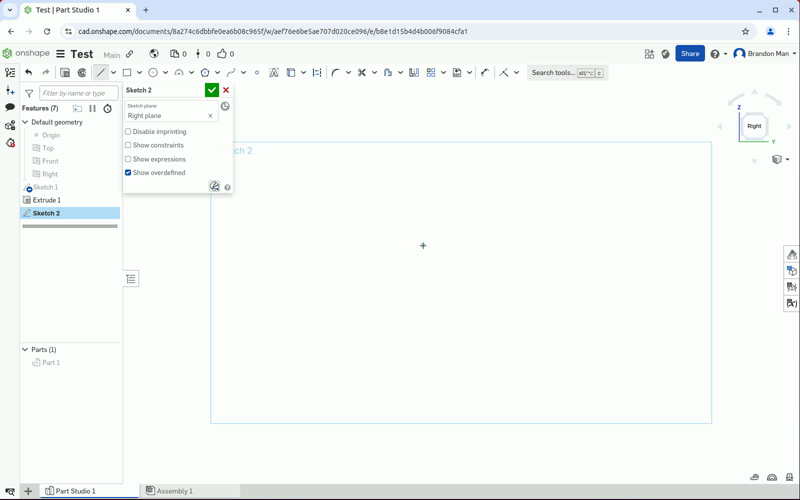
key_down(shift)
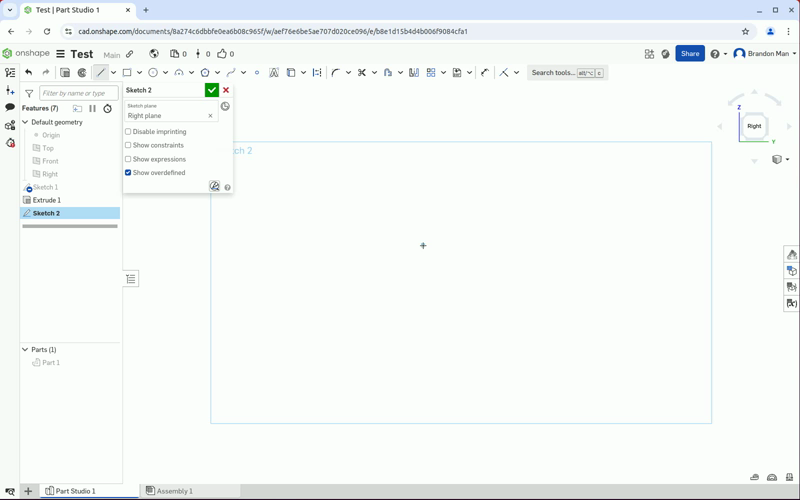
mouse_move(453, 245)
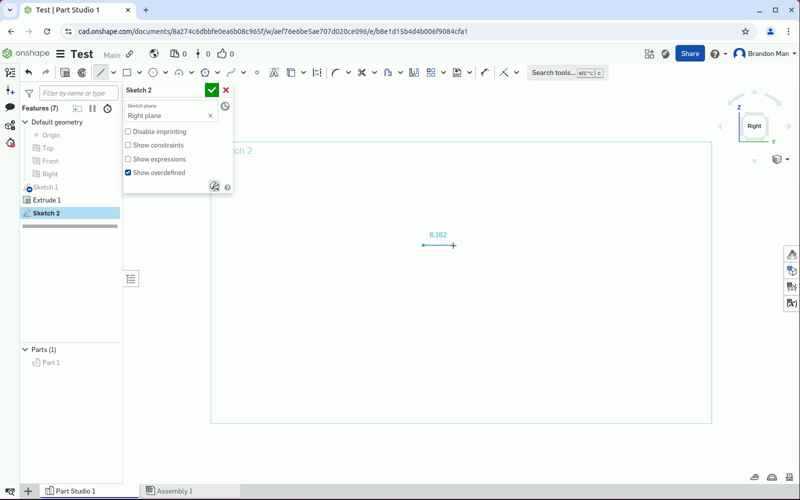
mouse_move(461, 245)
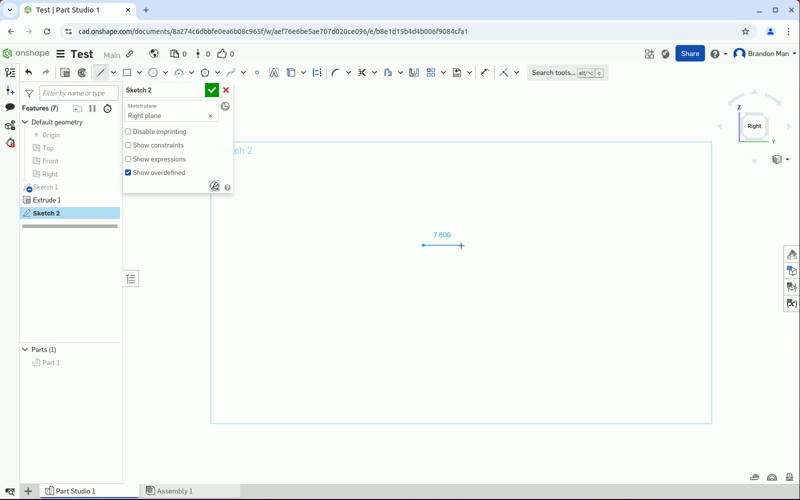
click(461, 245)
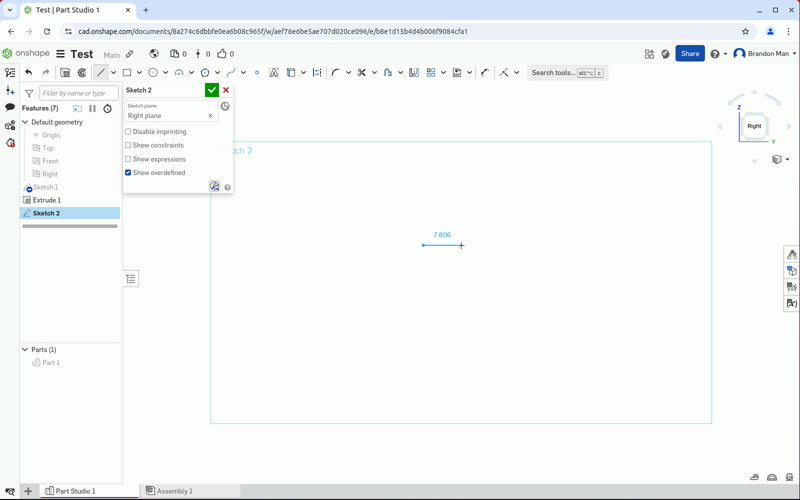
key_up(shift)
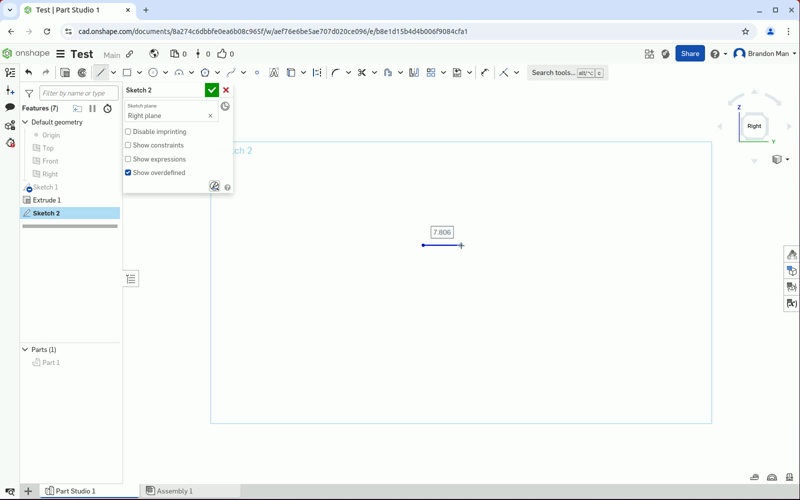
key_down(shift)
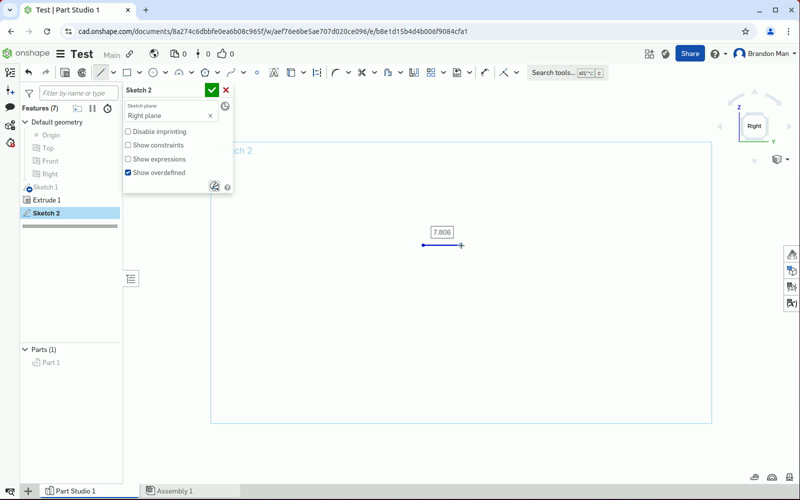
mouse_move(491, 245)
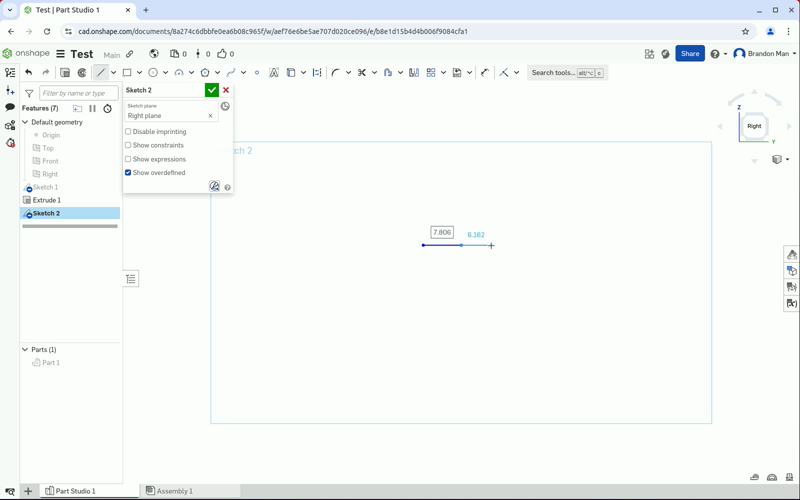
mouse_move(461, 188)
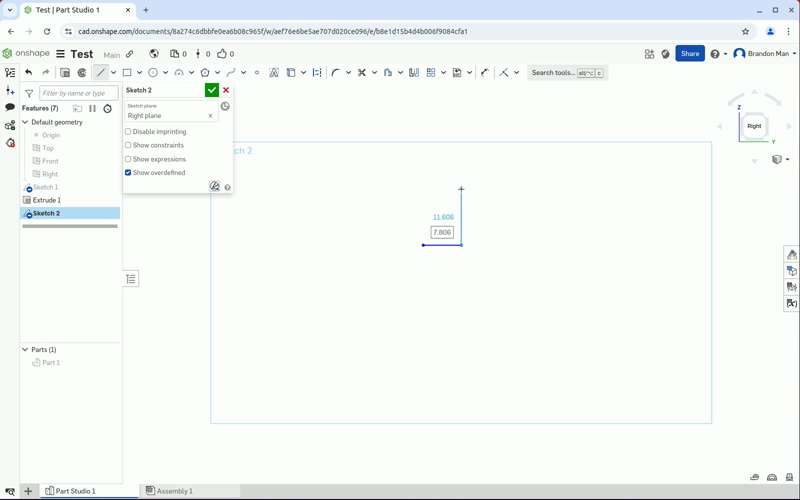
click(461, 188)
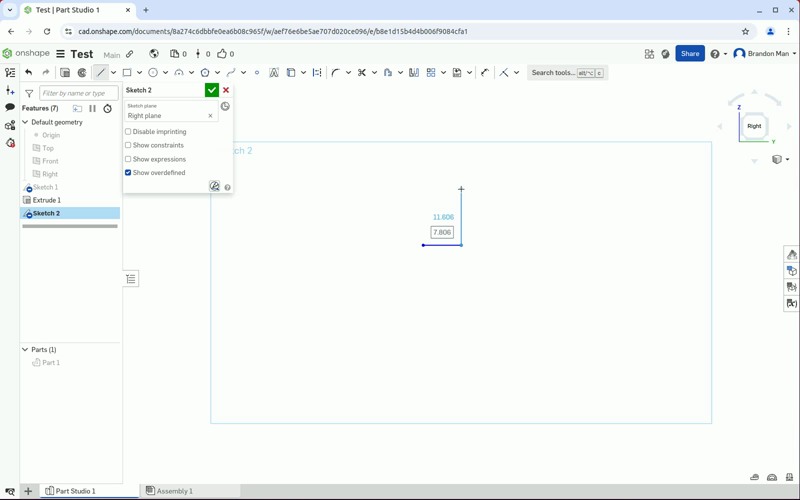
key_up(shift)
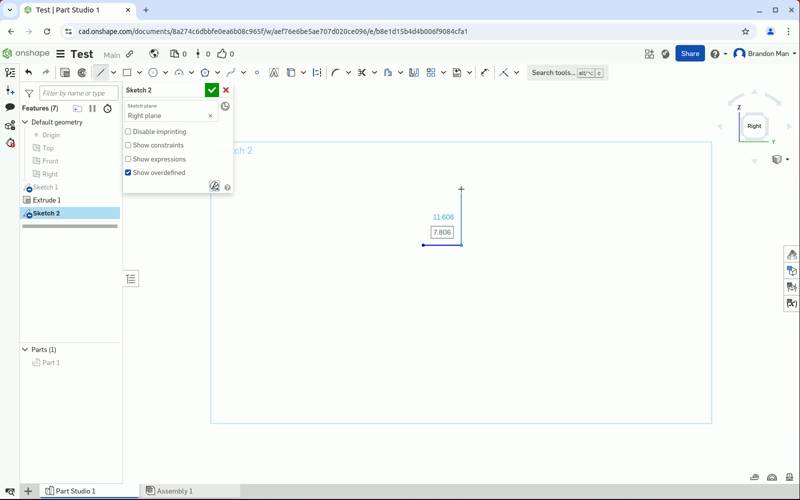
key_down(shift)
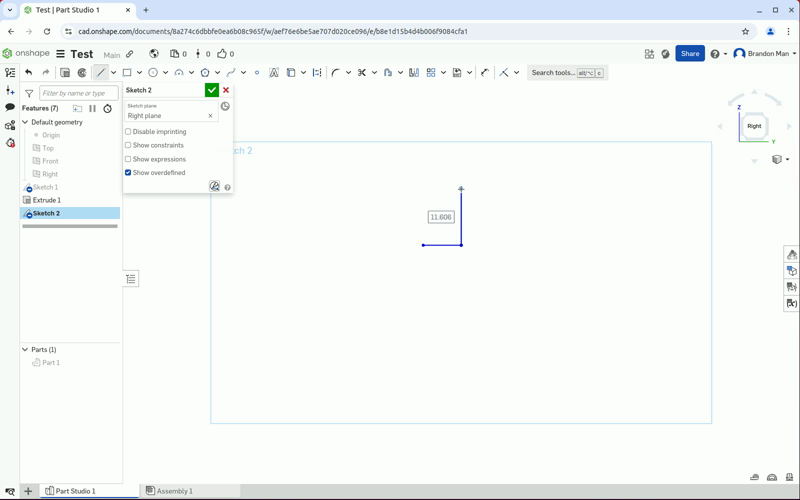
mouse_move(491, 188)
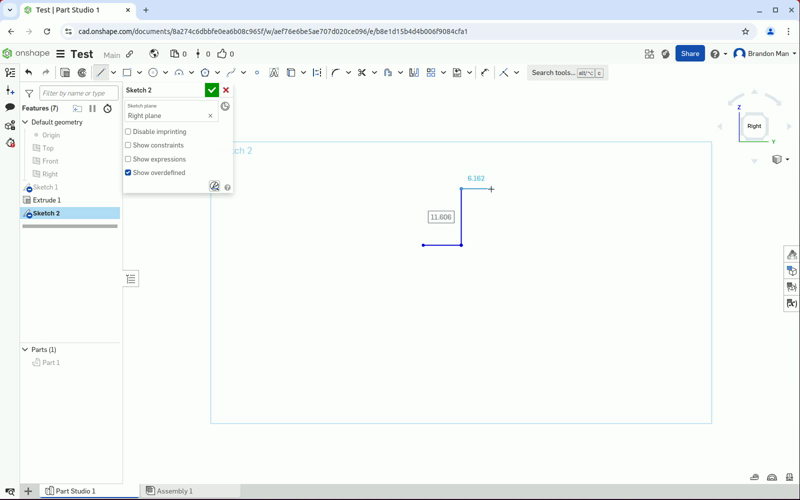
mouse_move(423, 188)
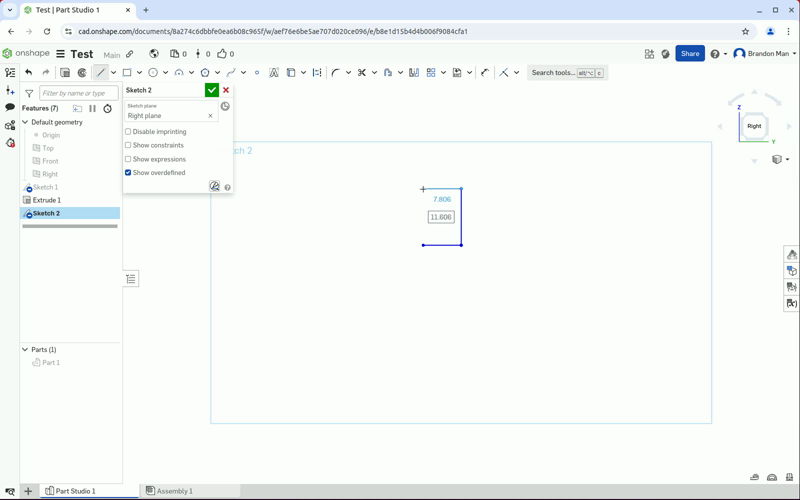
click(423, 188)
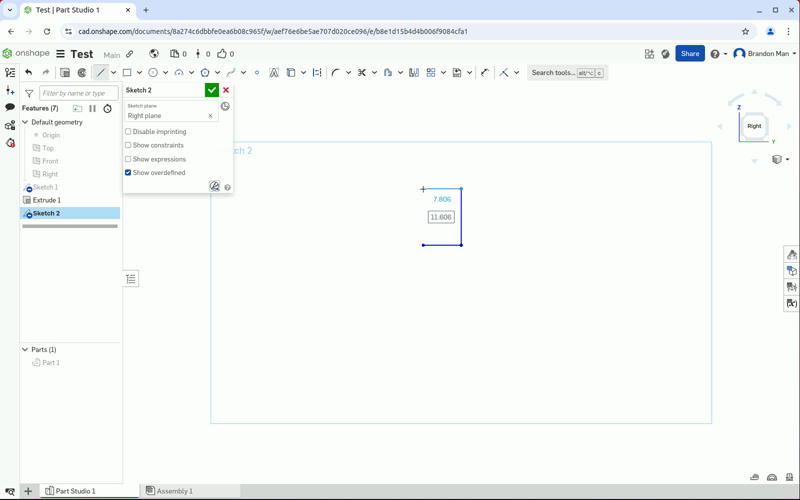
key_up(shift)
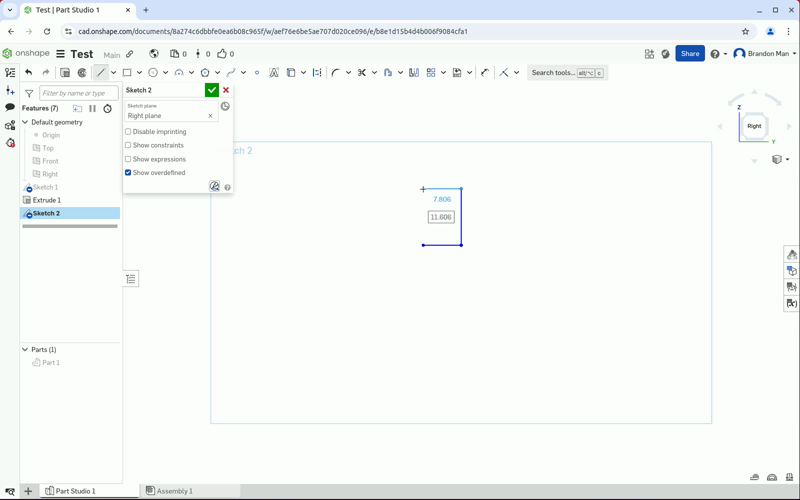
mouse_move(453, 188)
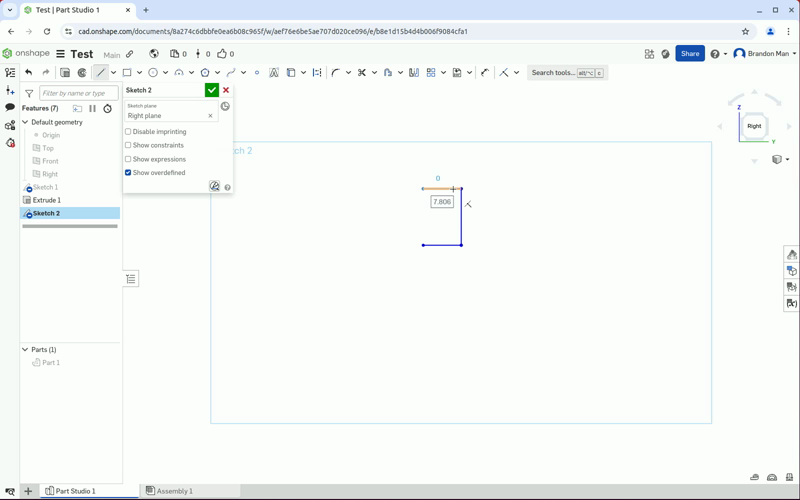
key_down(shift)
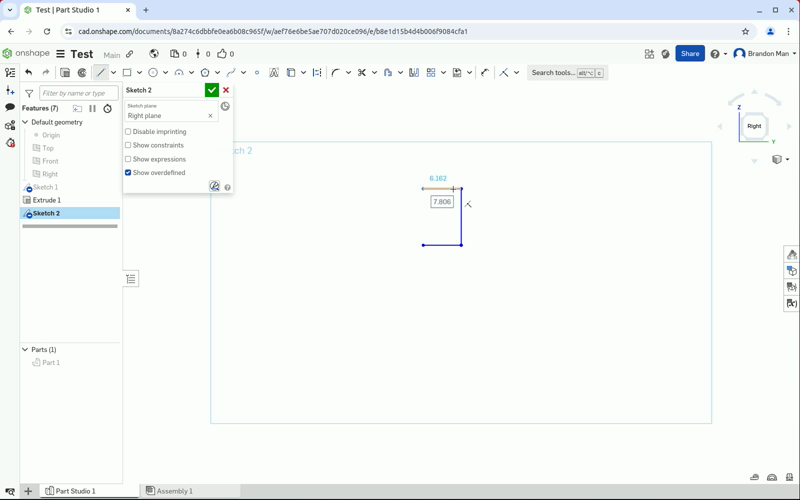
mouse_move(423, 245)
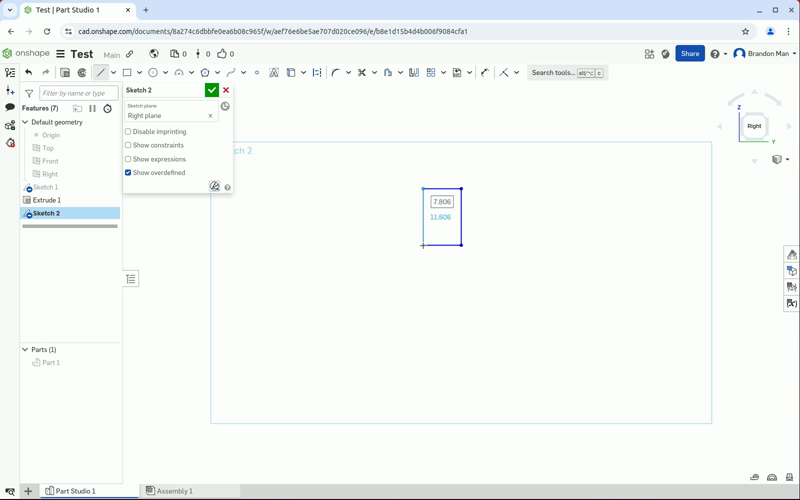
key_up(shift)
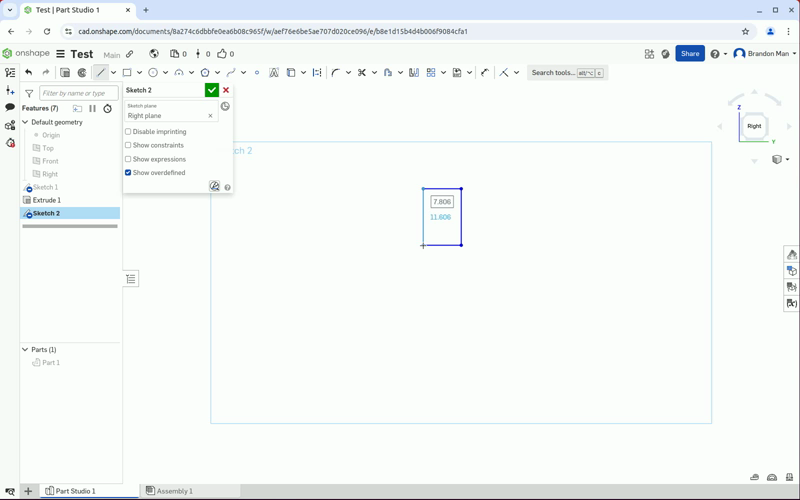
click(423, 245)
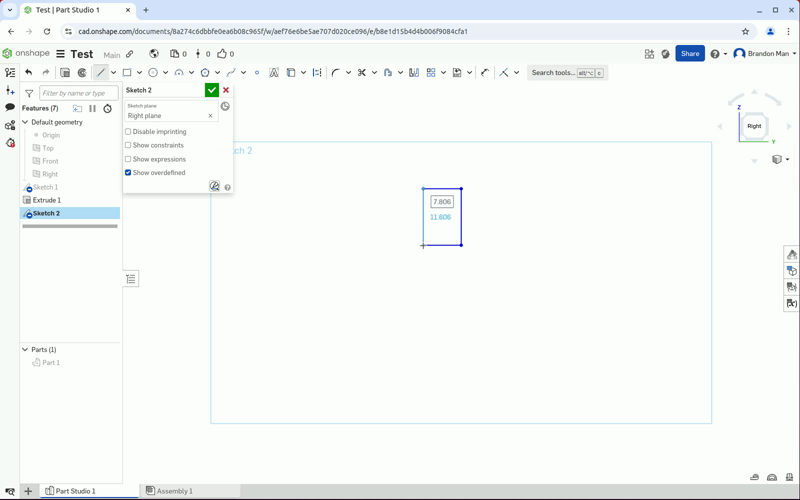
key(esc)
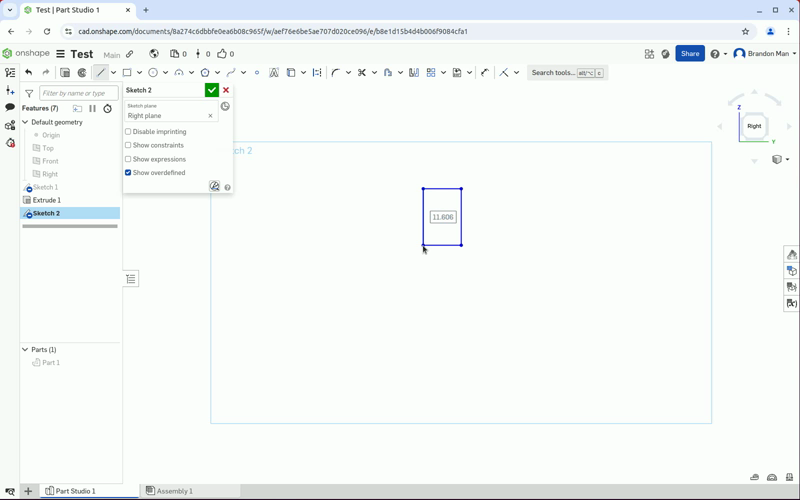
mouse_move(457, 205)
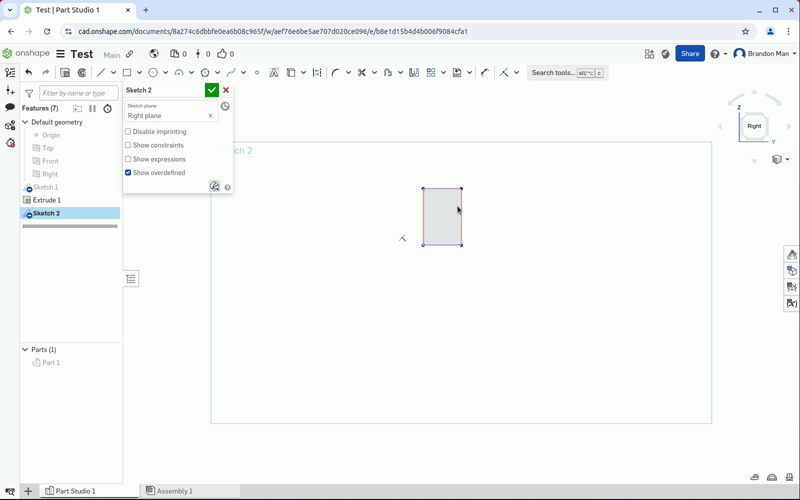
click(457, 205)
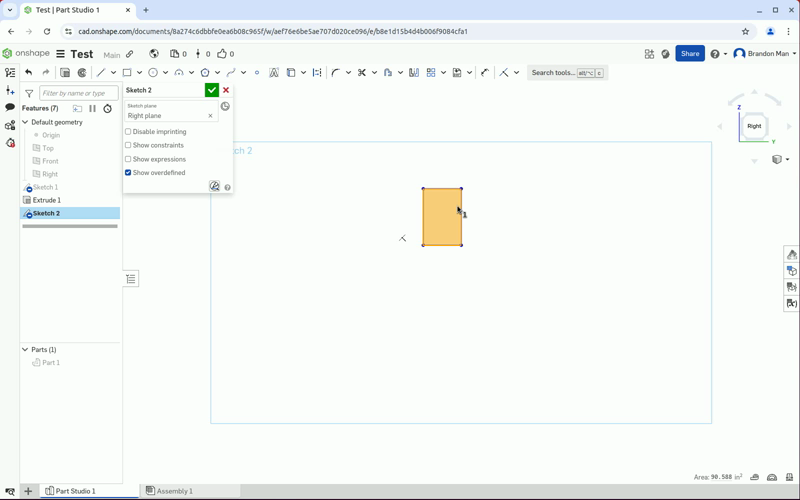
mouse_move(73, 352)
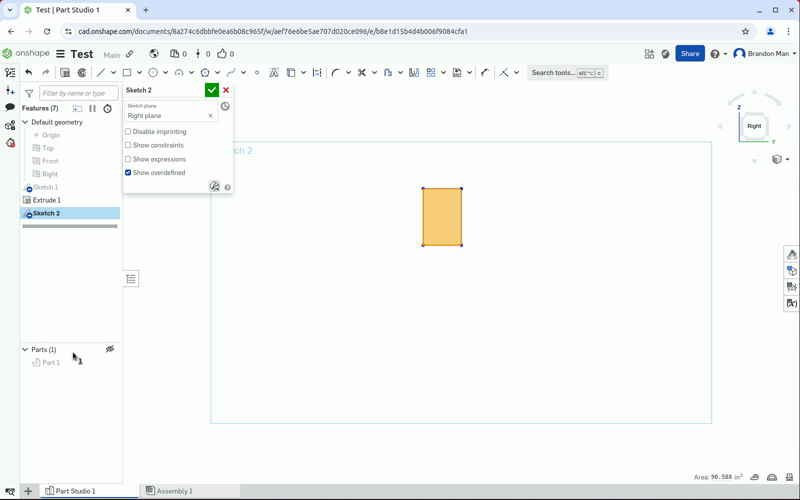
key(shift+y)
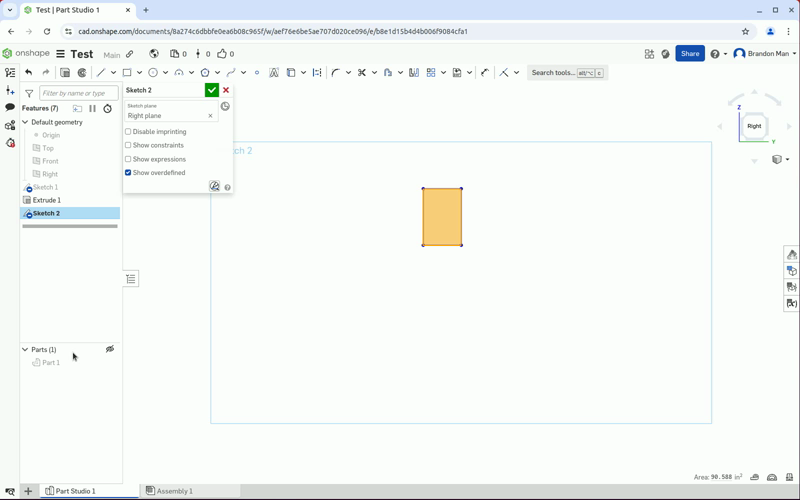
key(shift+e)
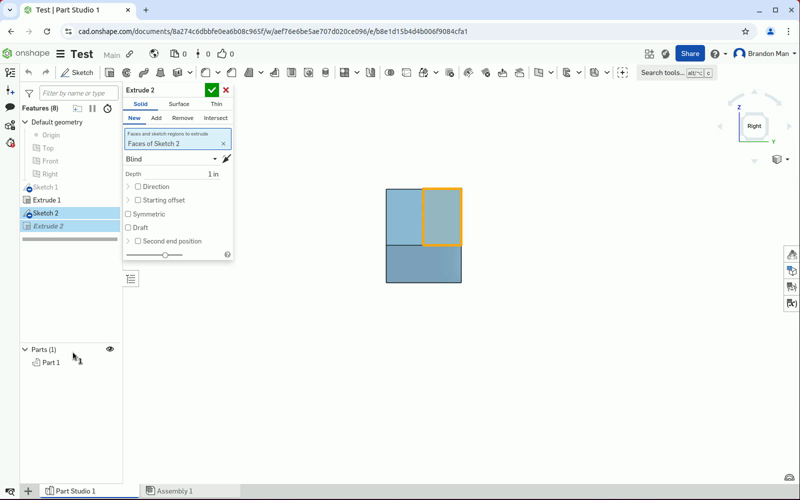
mouse_move(143, 106)
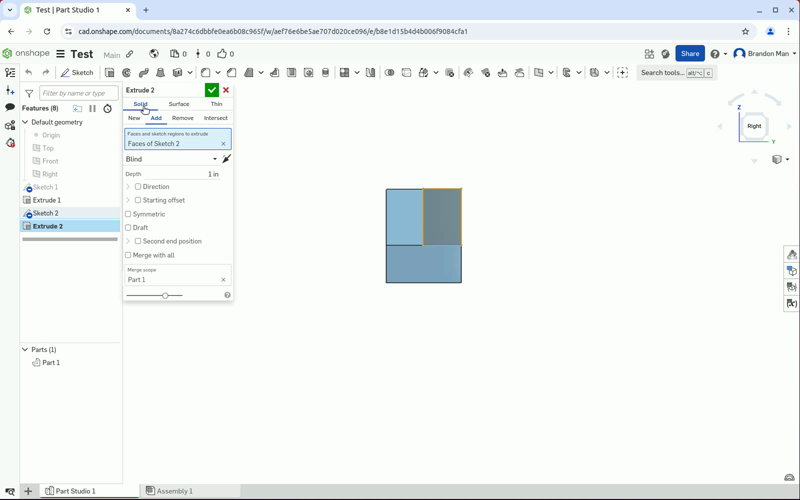
click(143, 106)
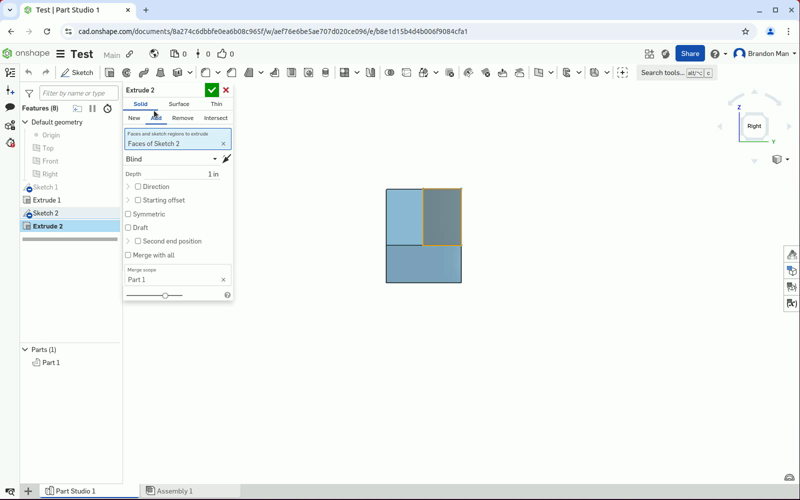
mouse_move(186, 120)
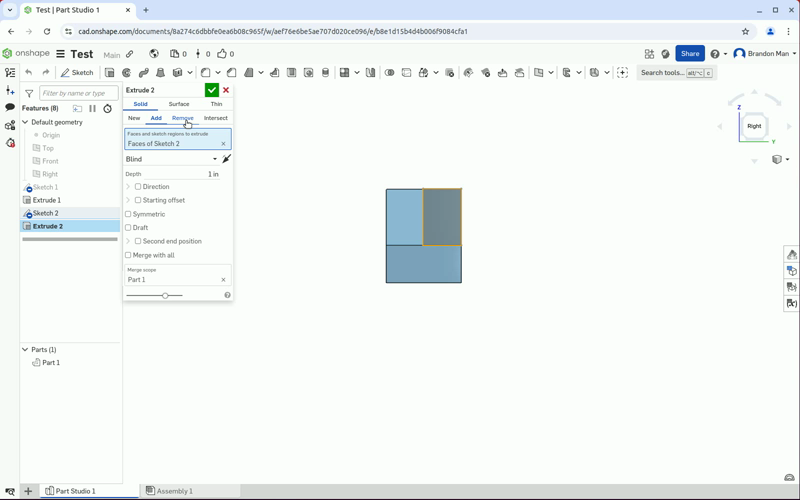
click(186, 120)
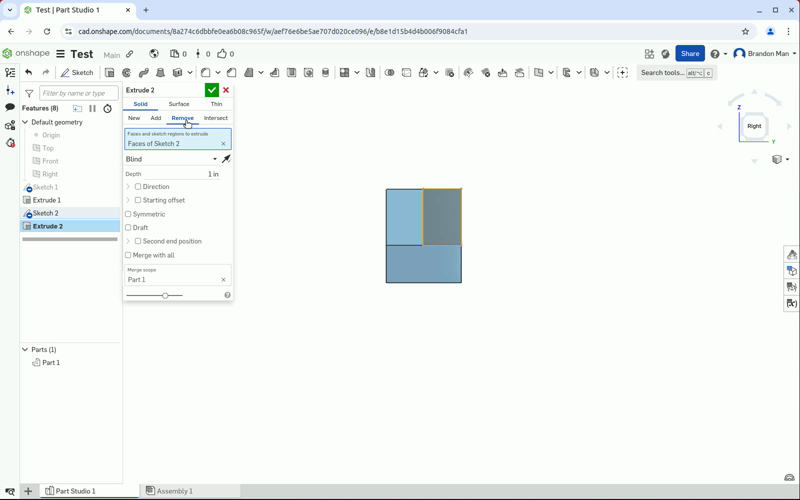
key(tab, 4)
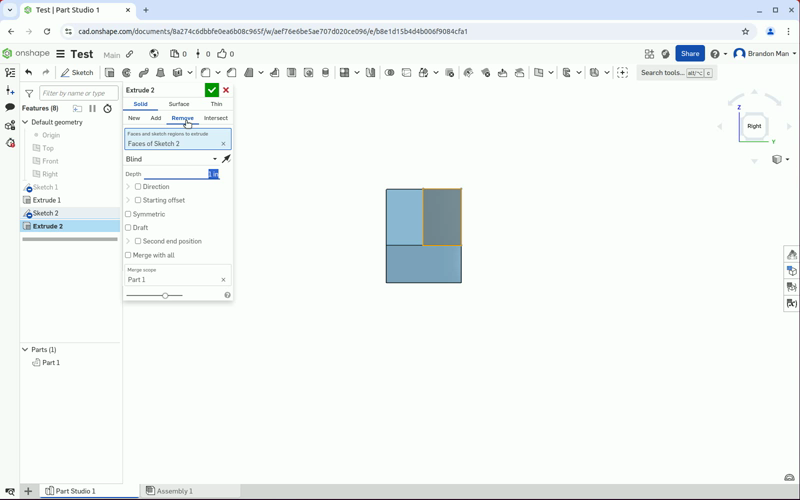
text(23.108)
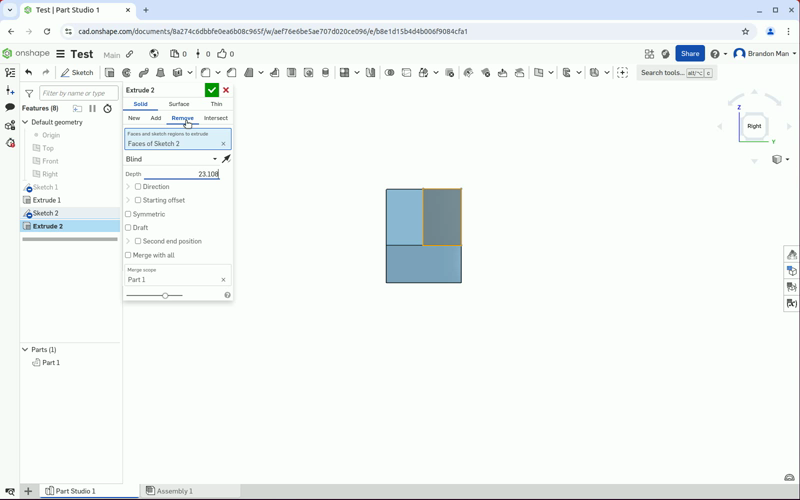
key(tab, 6)
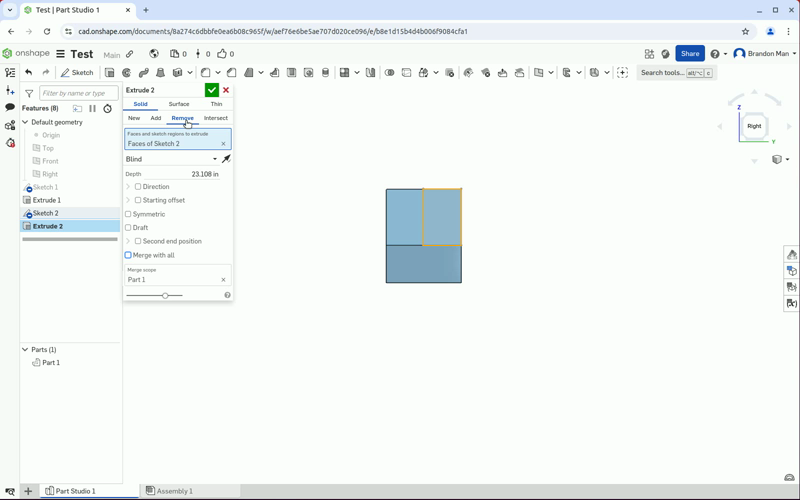
key(space)
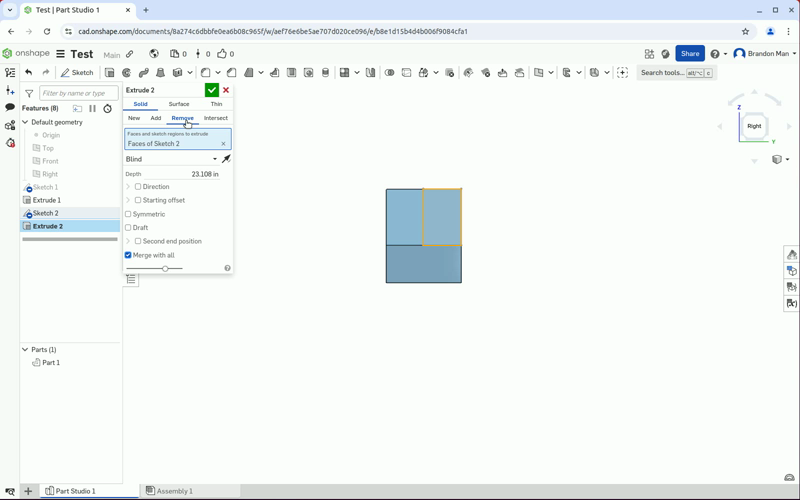
key(enter)
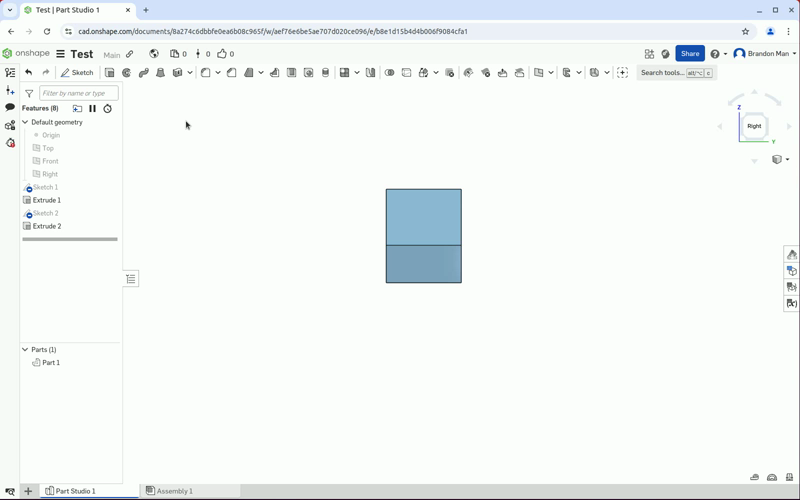
key(shift+h)
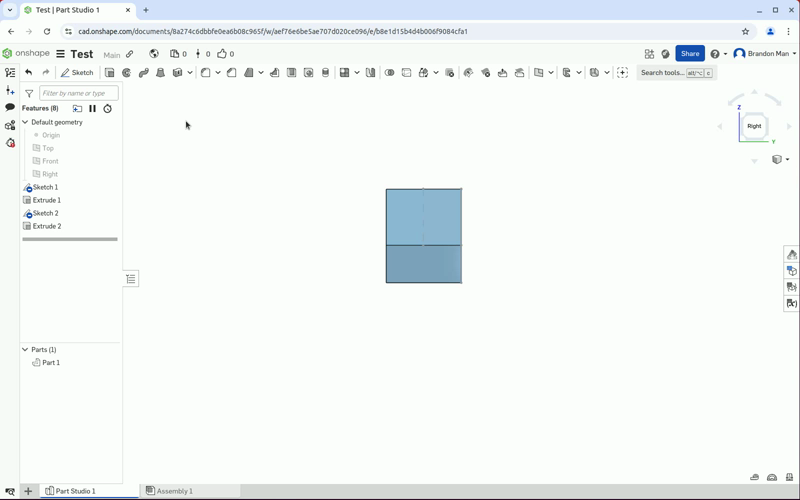
key(shift+h)
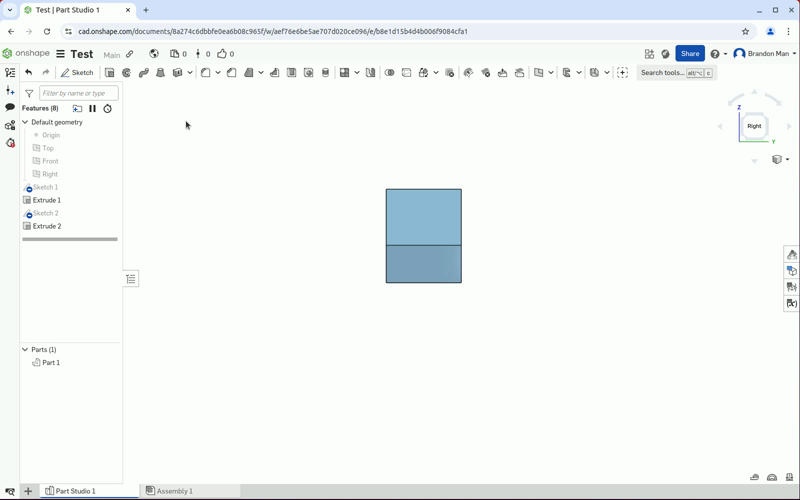
mouse_move(73, 189)
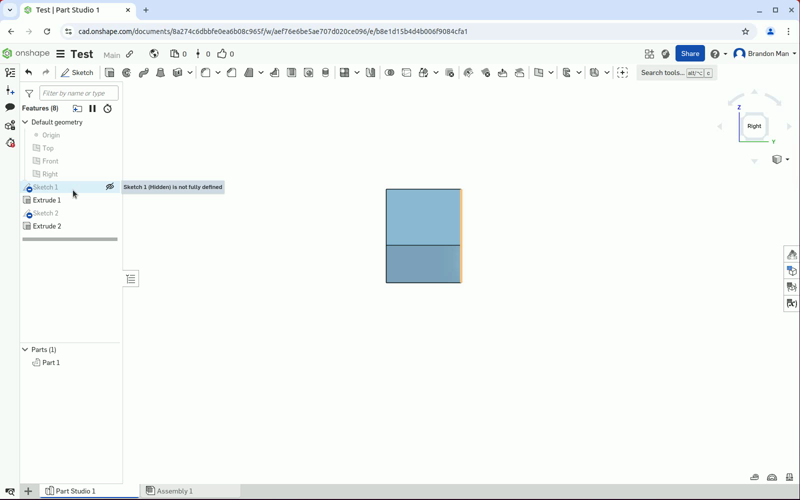
click(73, 189)
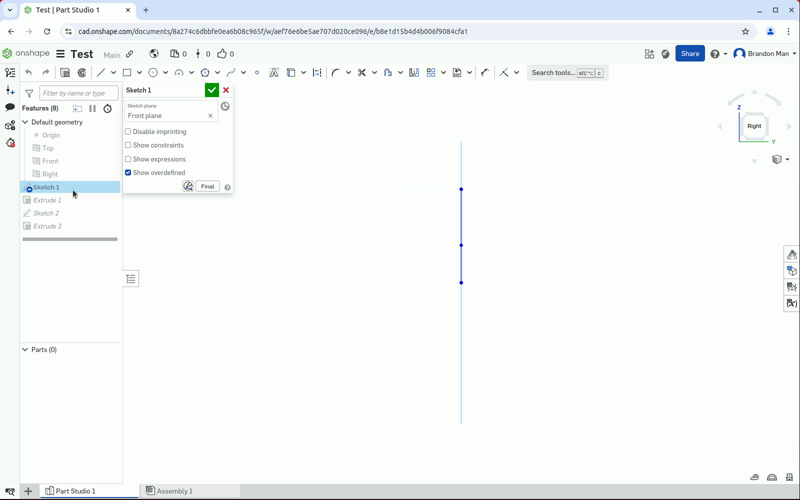
mouse_move(229, 92)
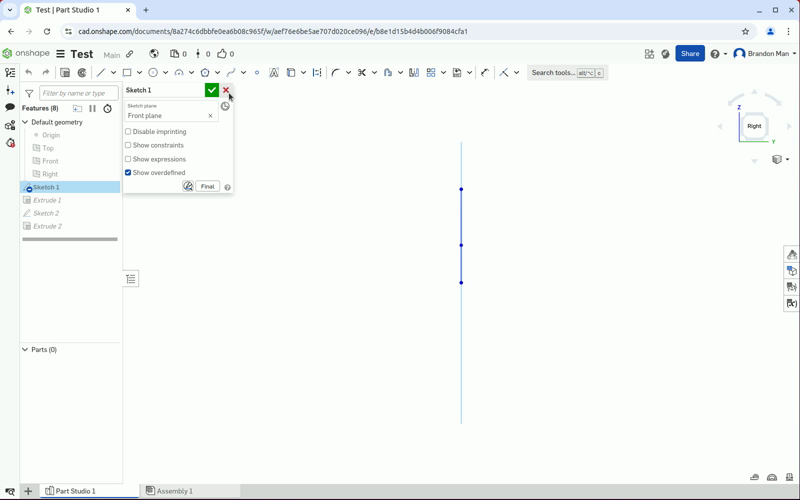
click(229, 92)
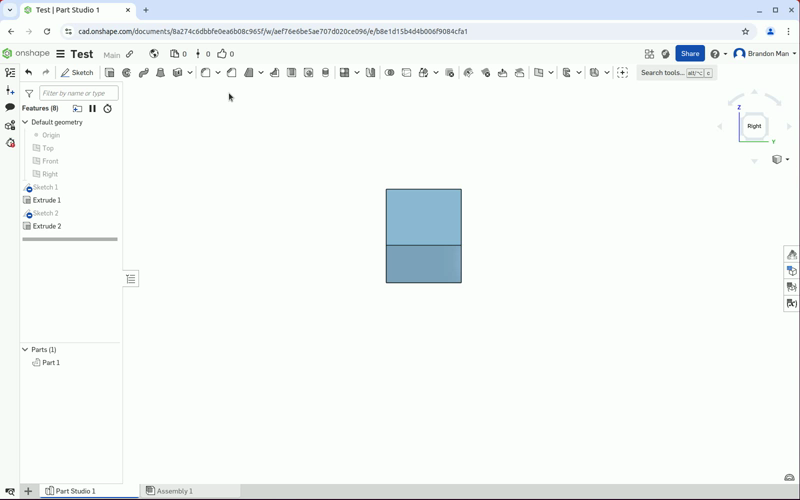
mouse_move(73, 352)
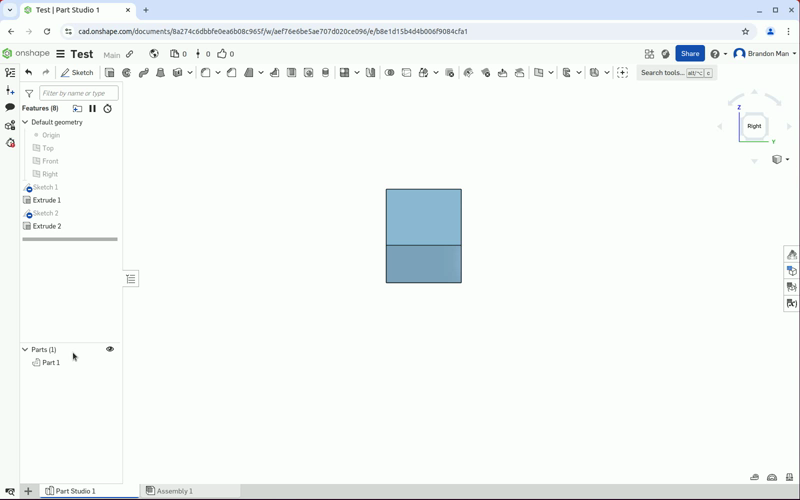
key(y)
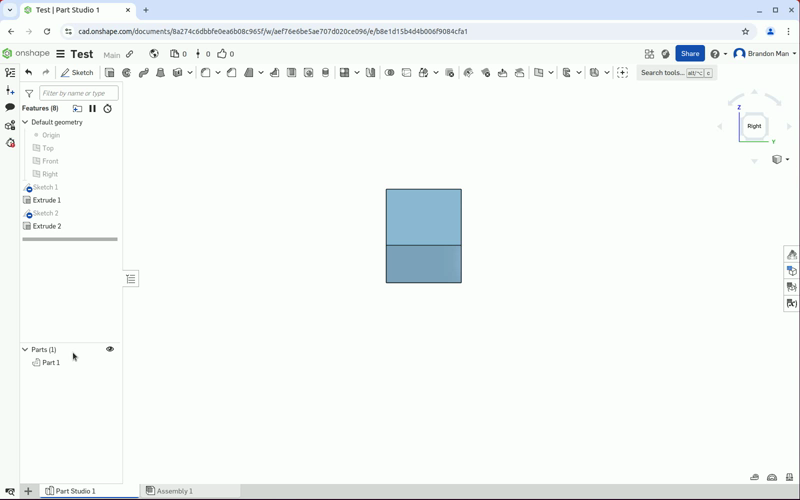
key(shift+p)
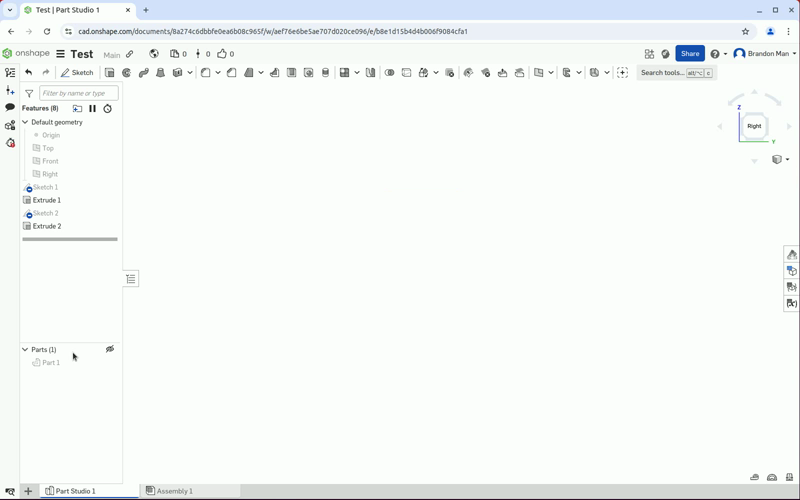
key(space)
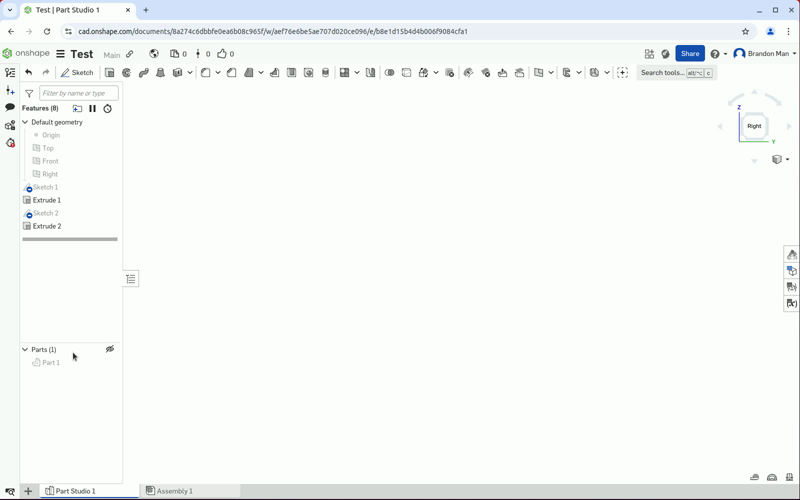
key_down(shift)
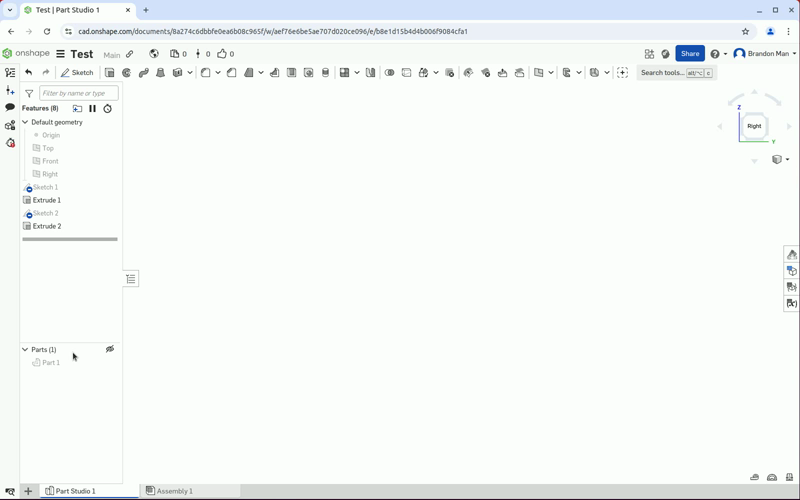
key(right)
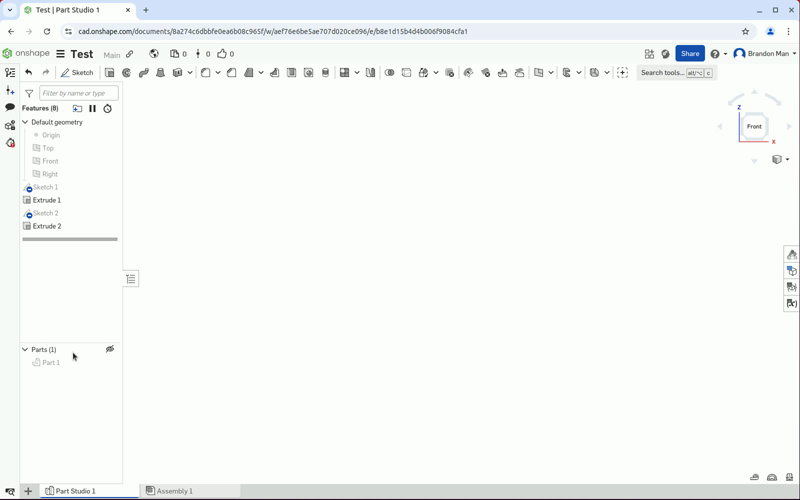
key_up(shift)
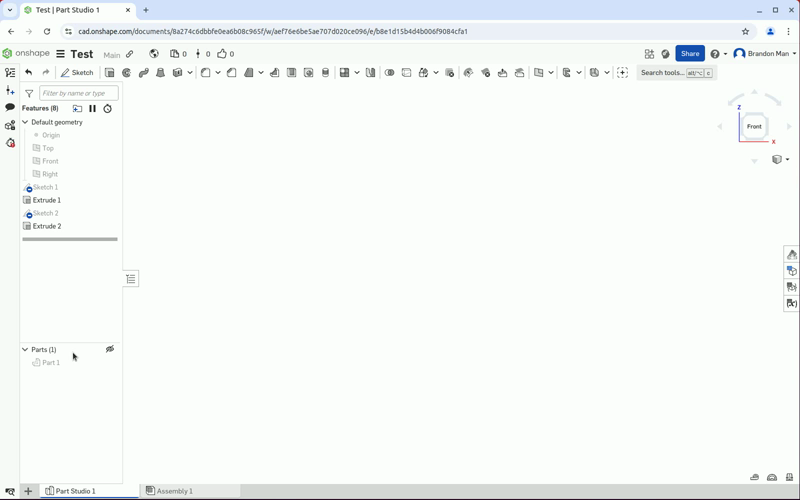
key(space)
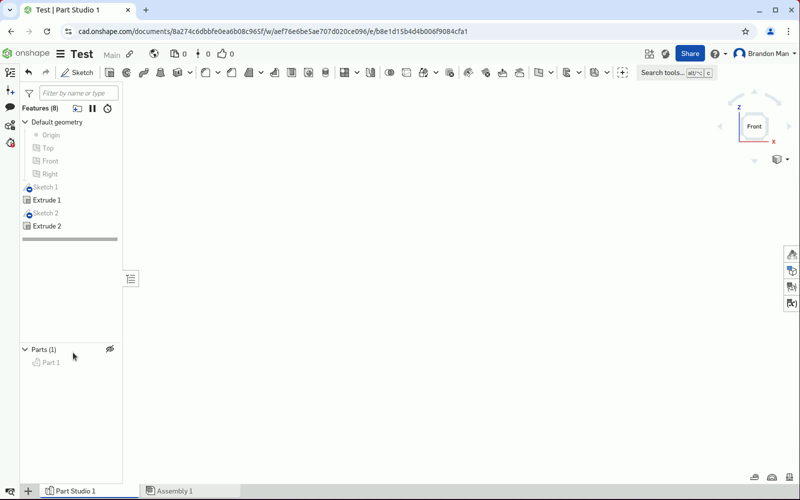
key_down(shift)
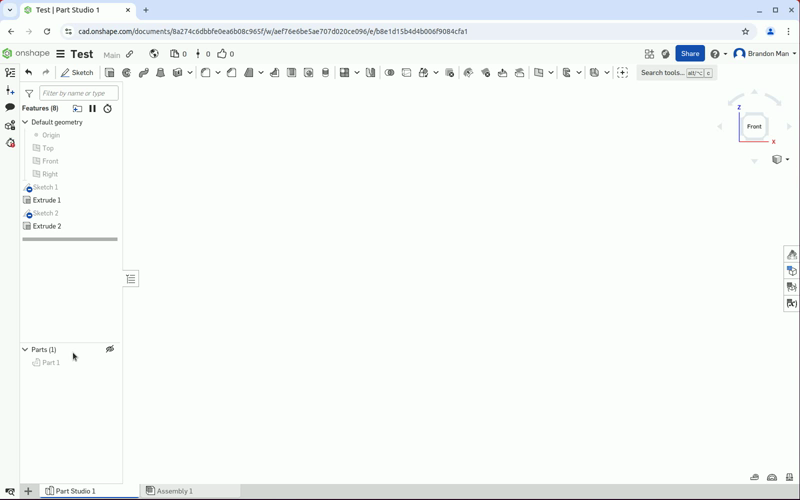
key(down)
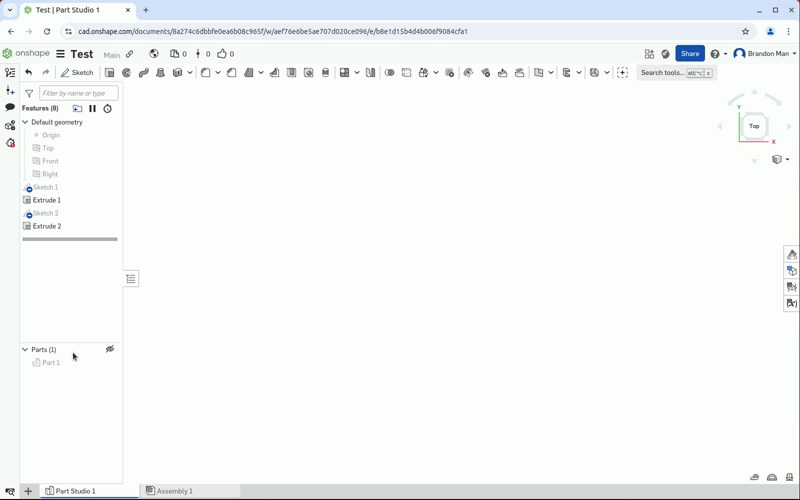
key_up(shift)
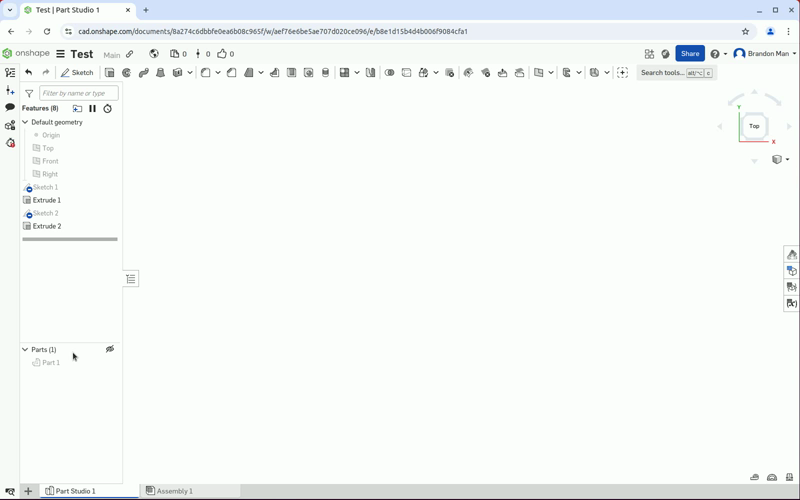
mouse_move(73, 352)
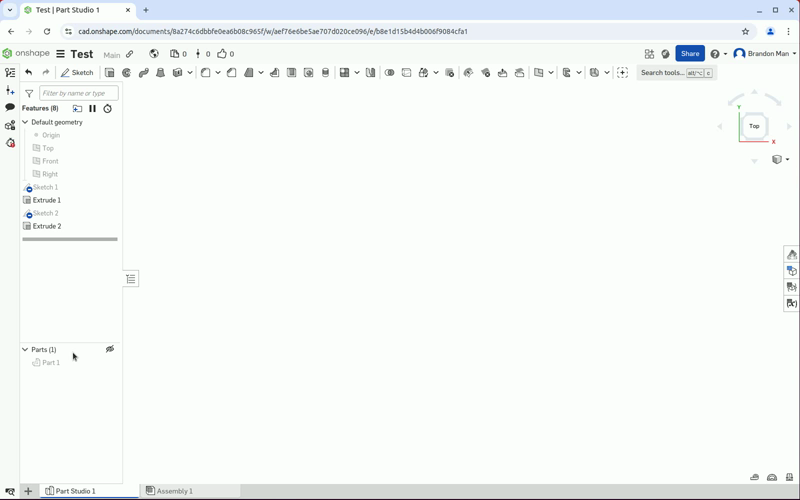
key(shift+y)
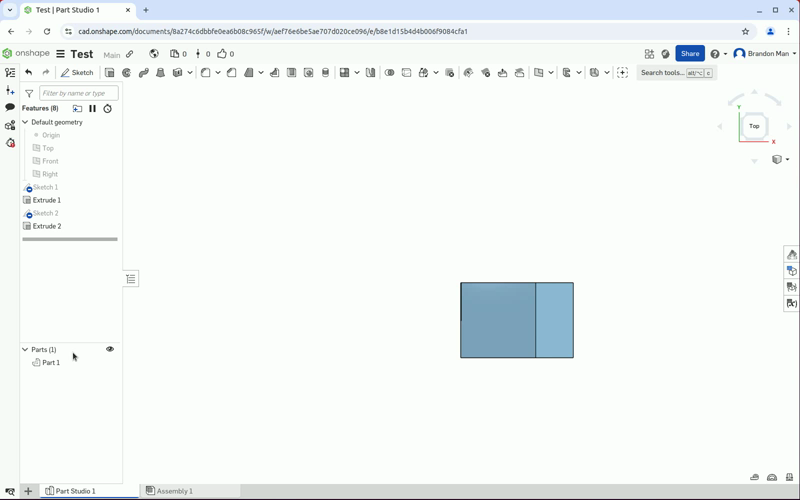
mouse_move(541, 75)
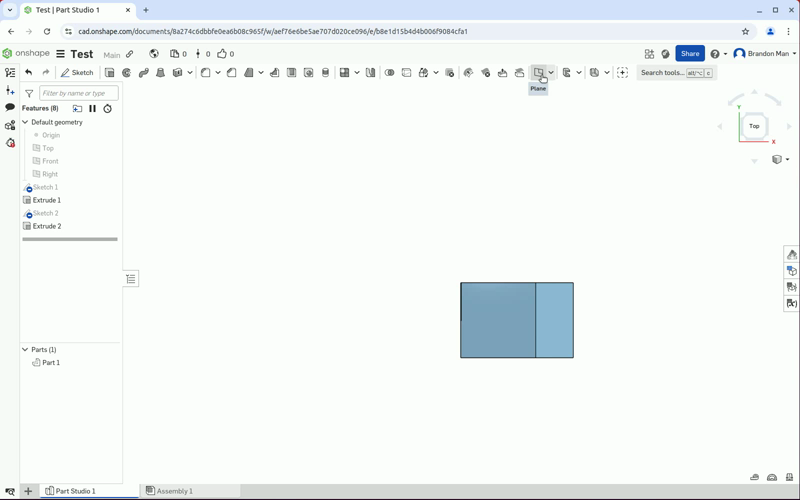
click(541, 75)
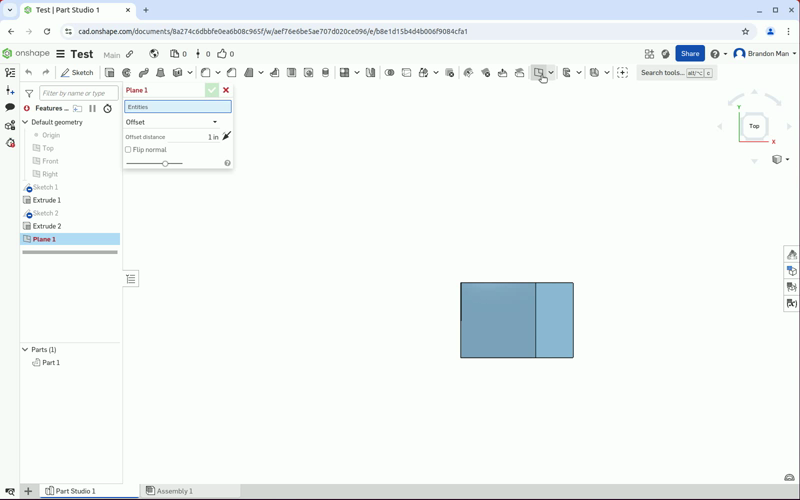
mouse_move(73, 150)
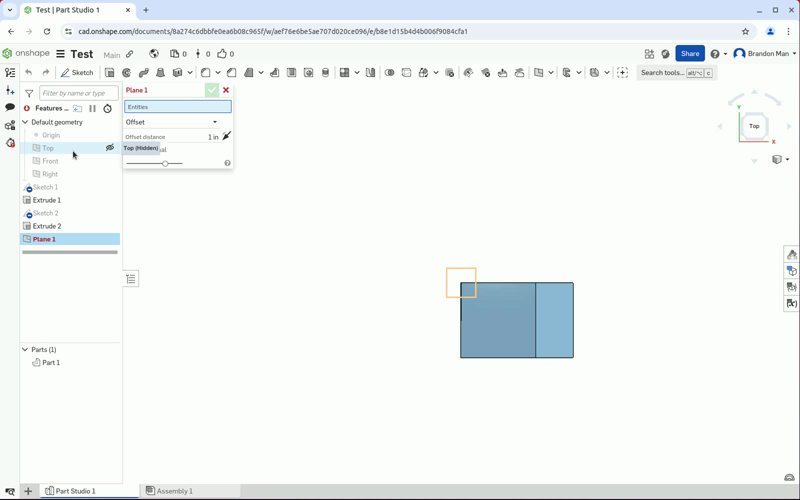
click(73, 150)
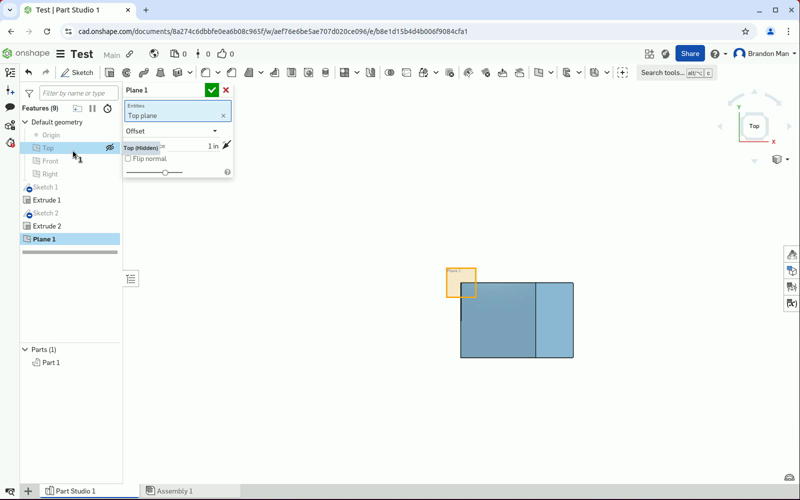
key(tab, 2)
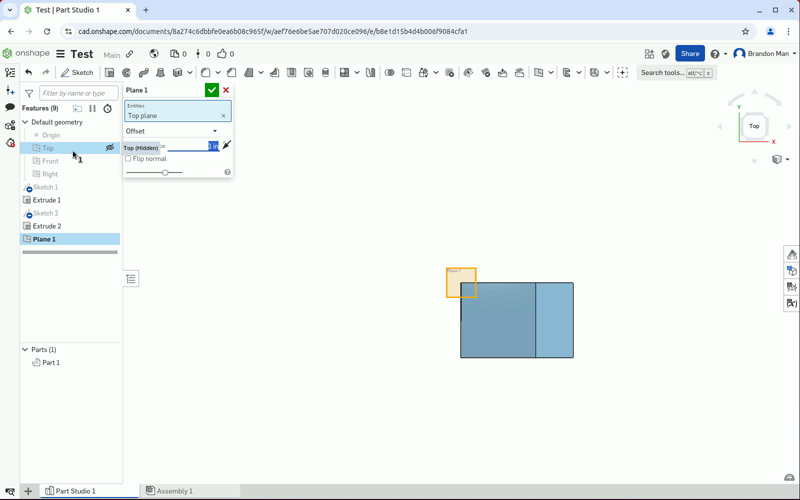
text(7.703)
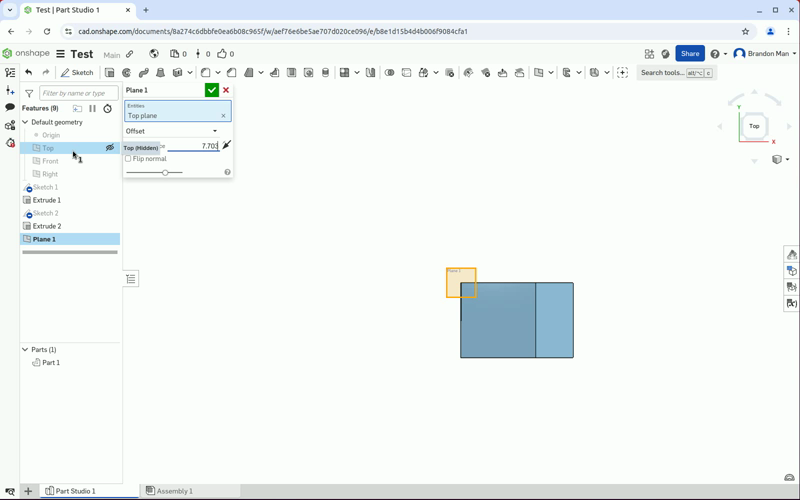
key(enter, 2)
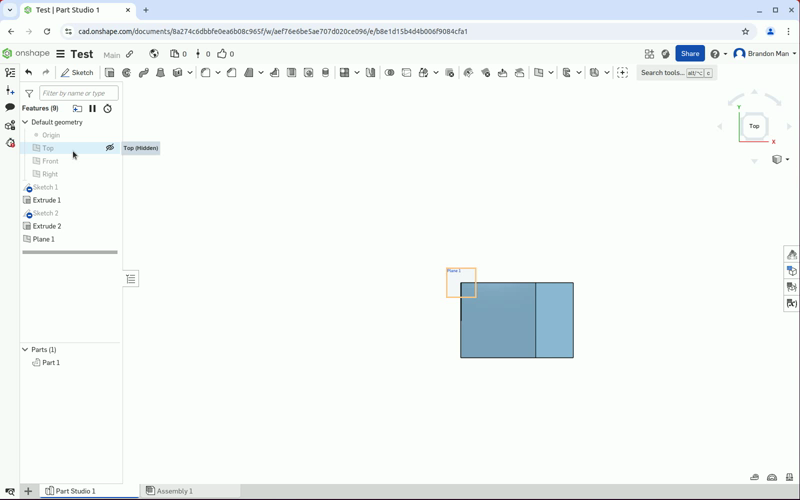
key(shift+s)
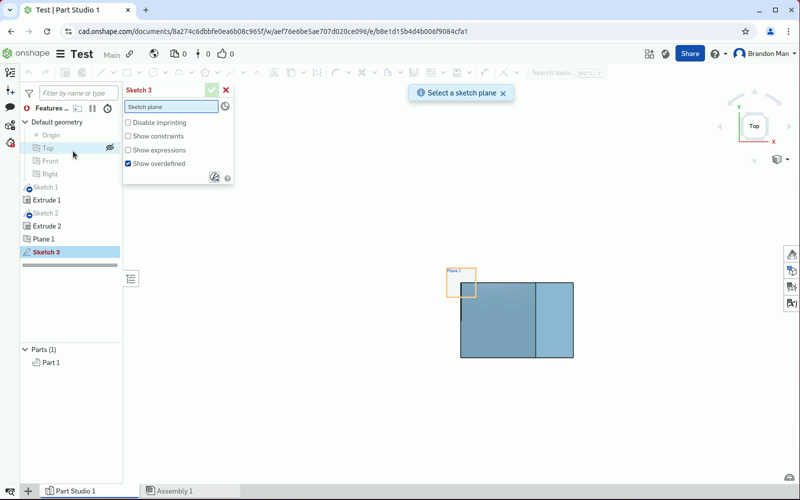
mouse_move(73, 241)
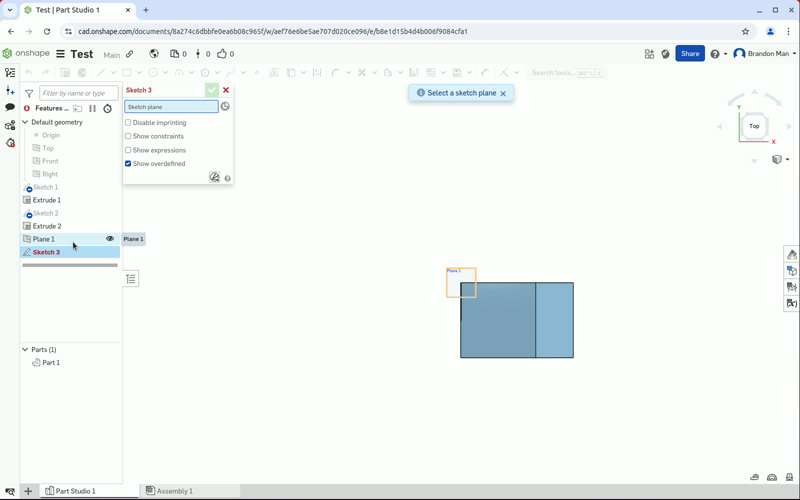
click(73, 241)
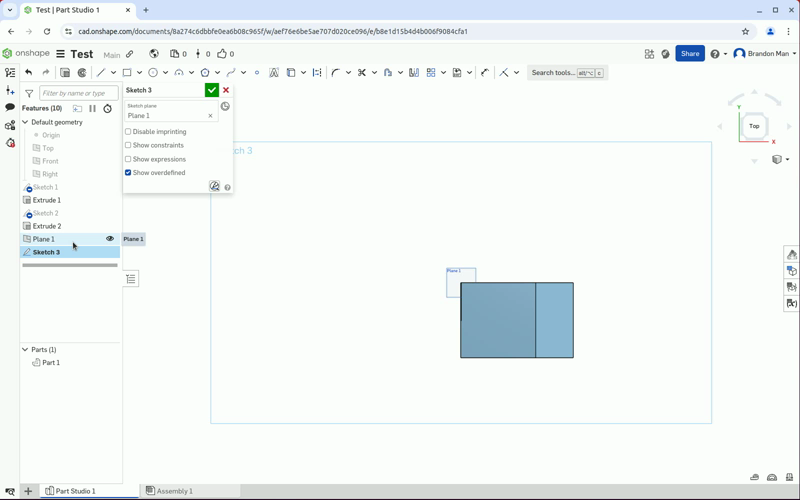
mouse_move(73, 352)
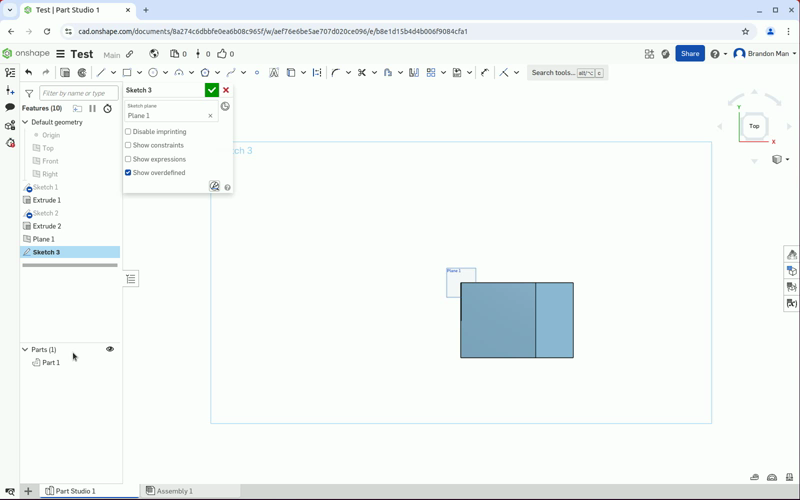
key(y)
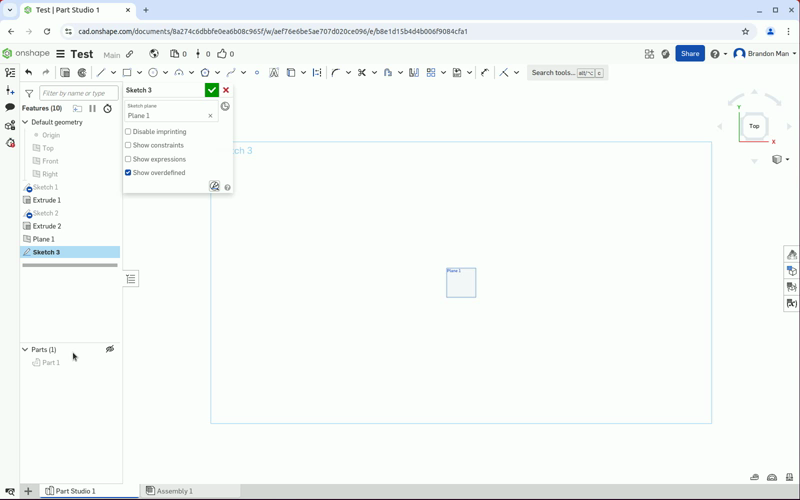
key(l)
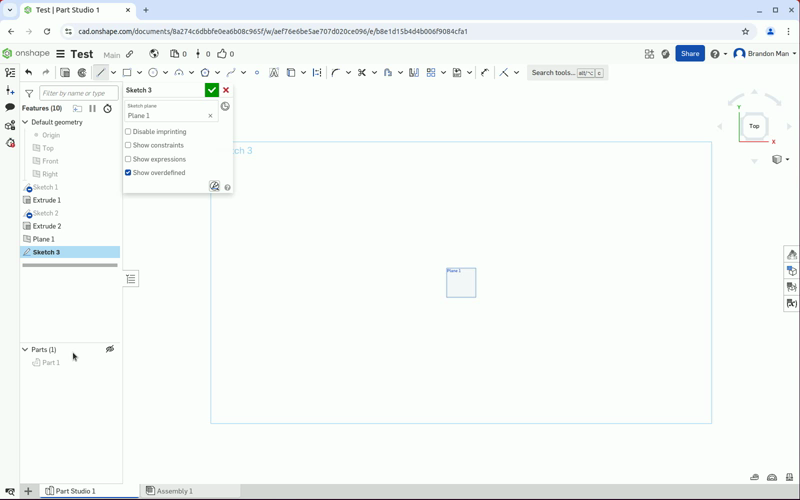
key_down(shift)
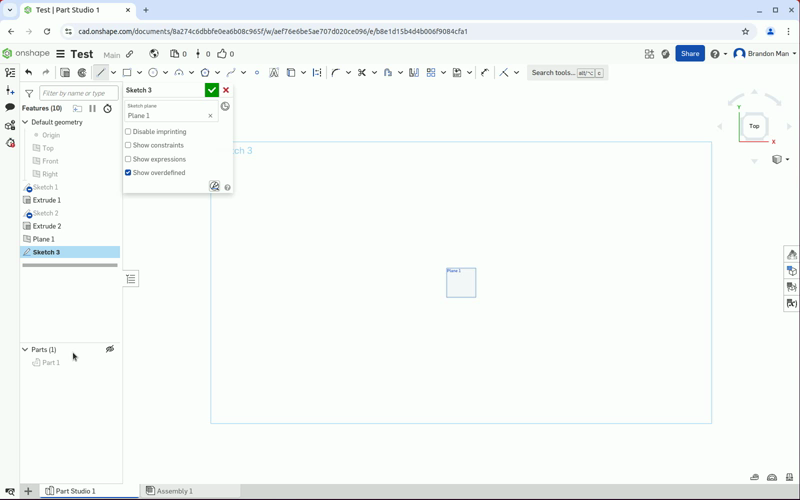
mouse_move(535, 357)
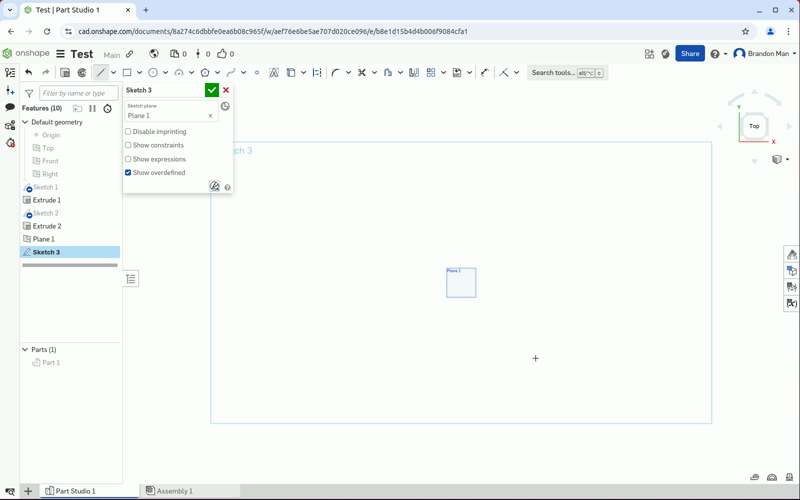
click(535, 357)
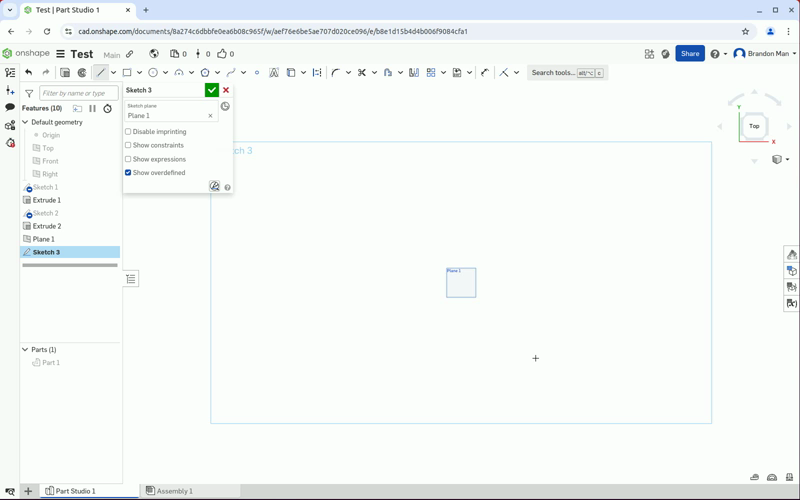
key_up(shift)
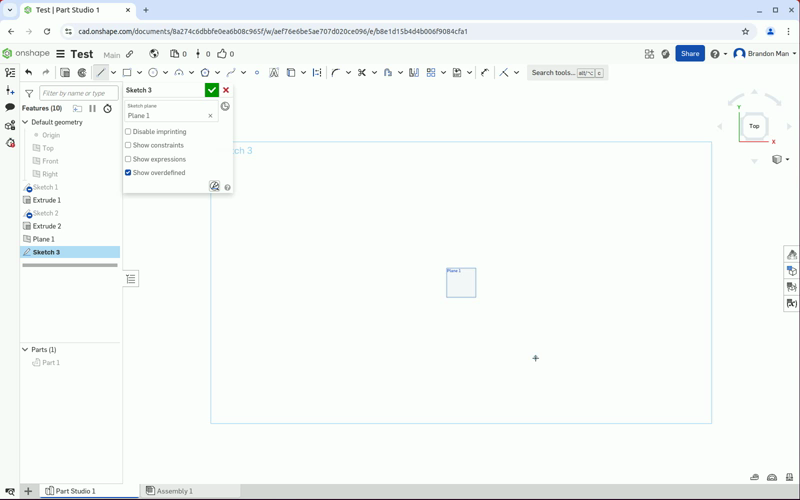
key_down(shift)
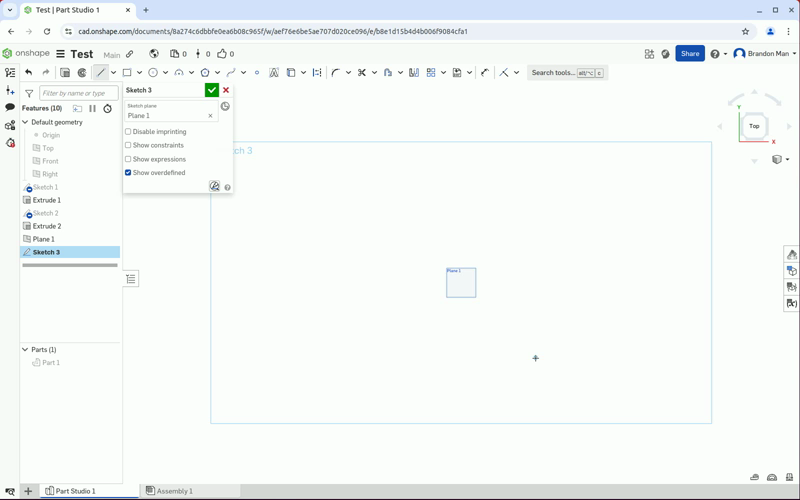
mouse_move(565, 357)
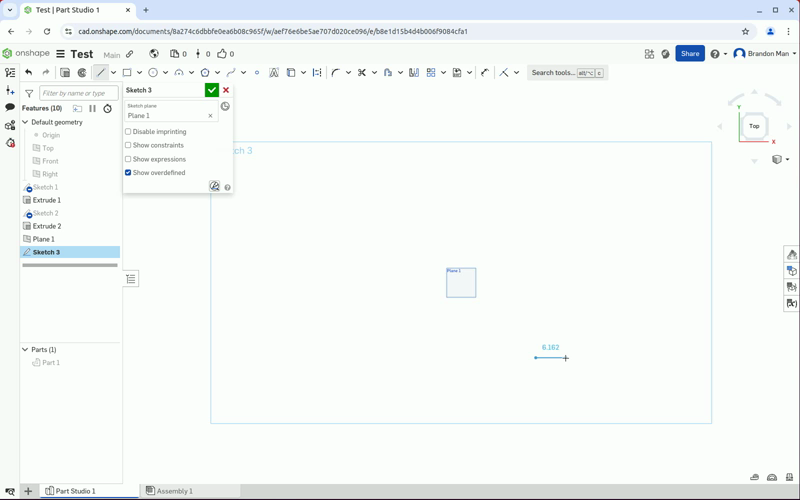
mouse_move(574, 357)
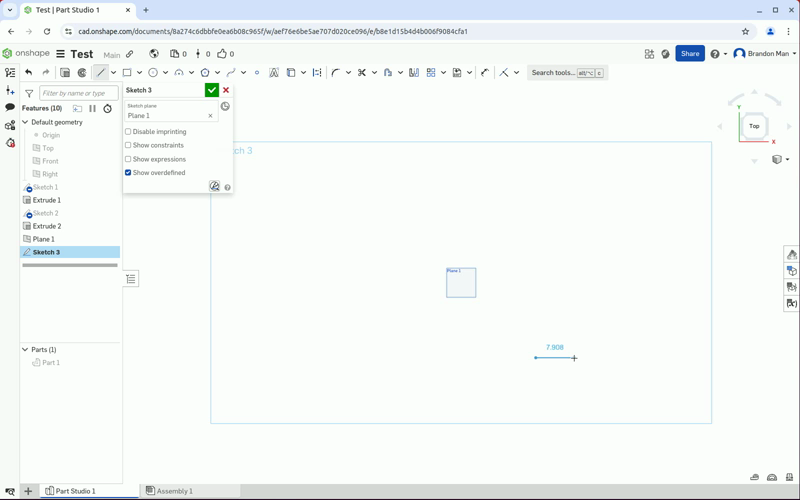
click(574, 357)
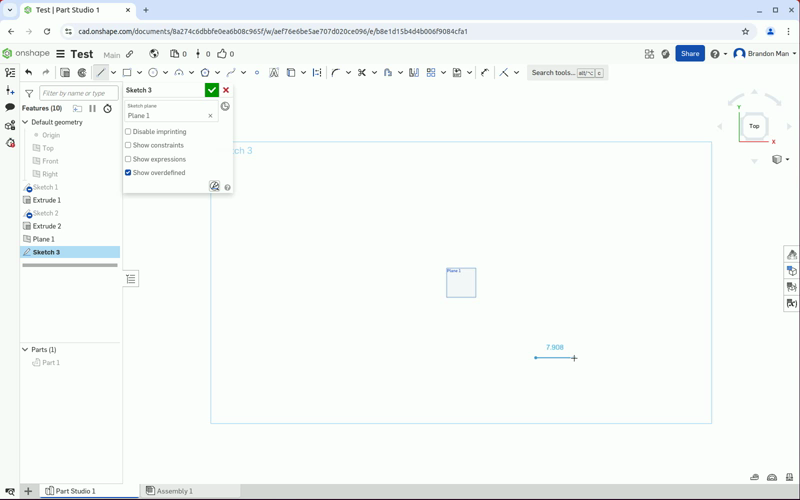
key_up(shift)
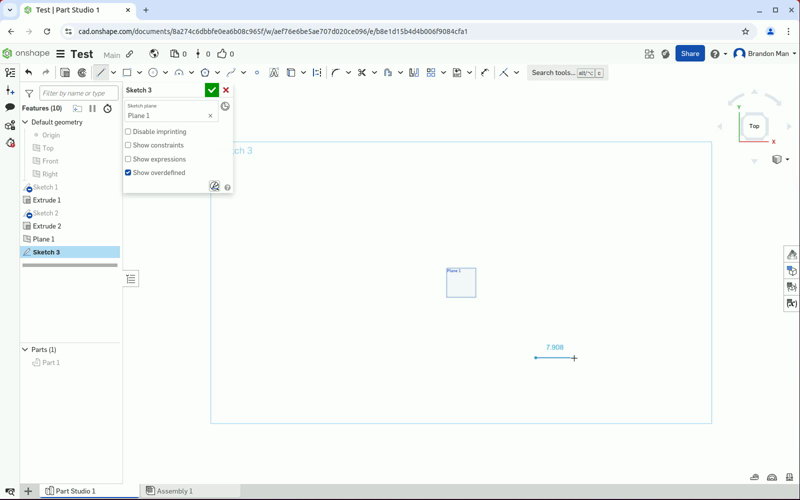
key_down(shift)
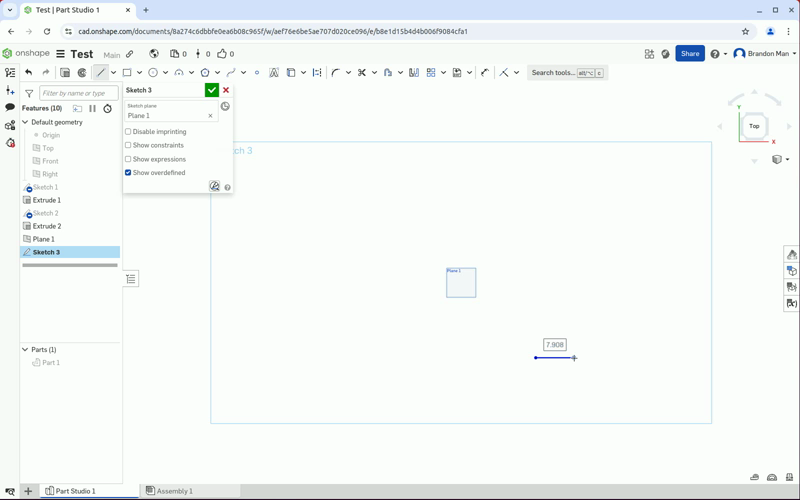
mouse_move(589, 357)
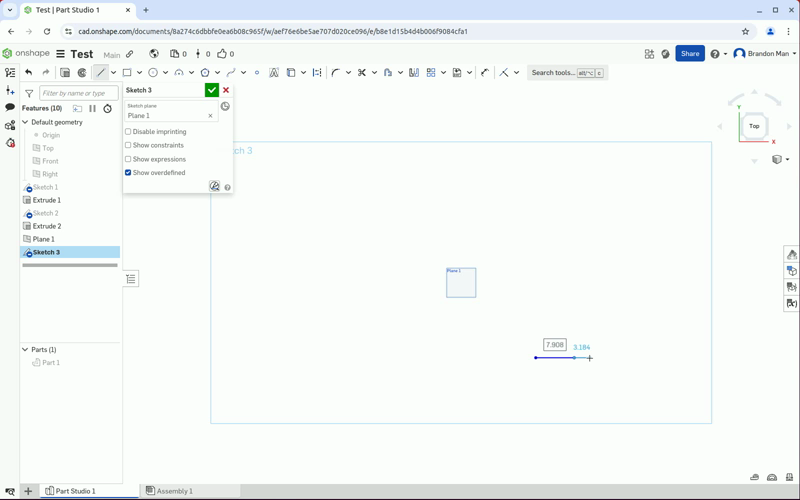
mouse_move(574, 319)
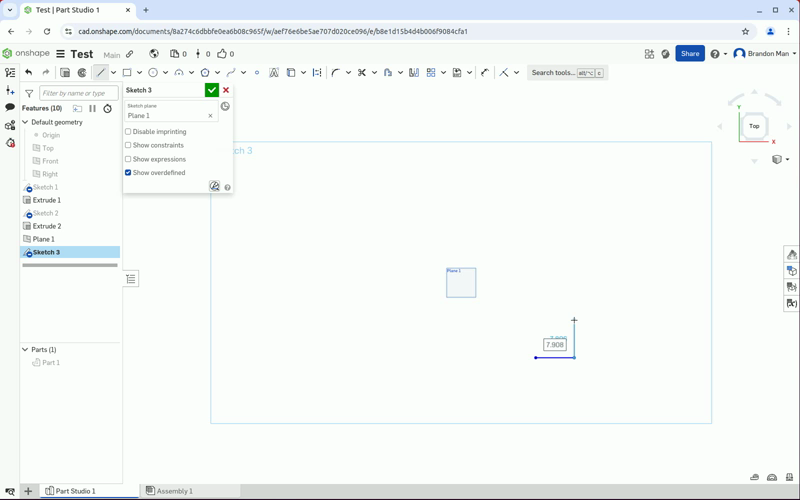
click(574, 319)
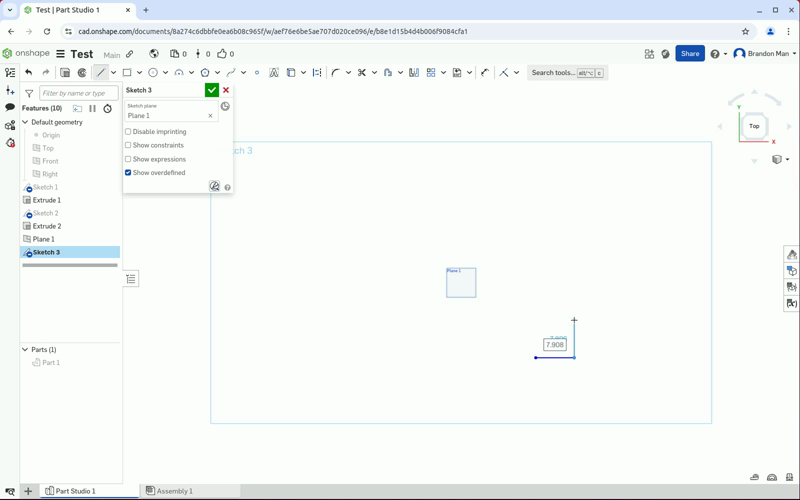
key_up(shift)
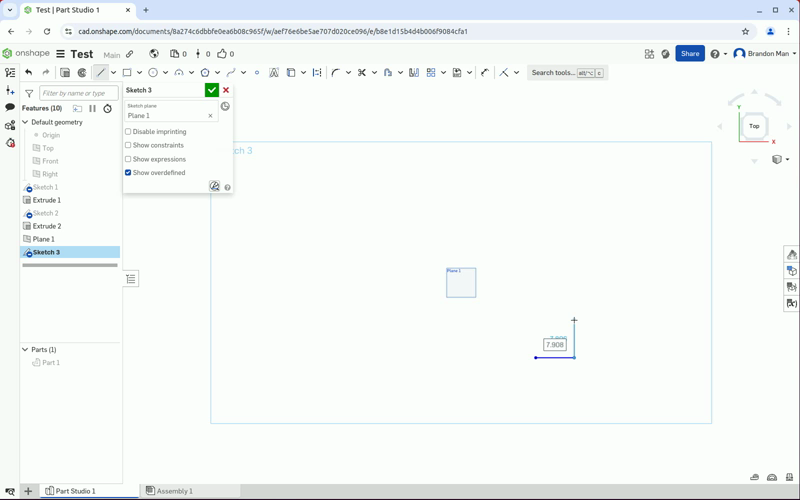
mouse_move(589, 319)
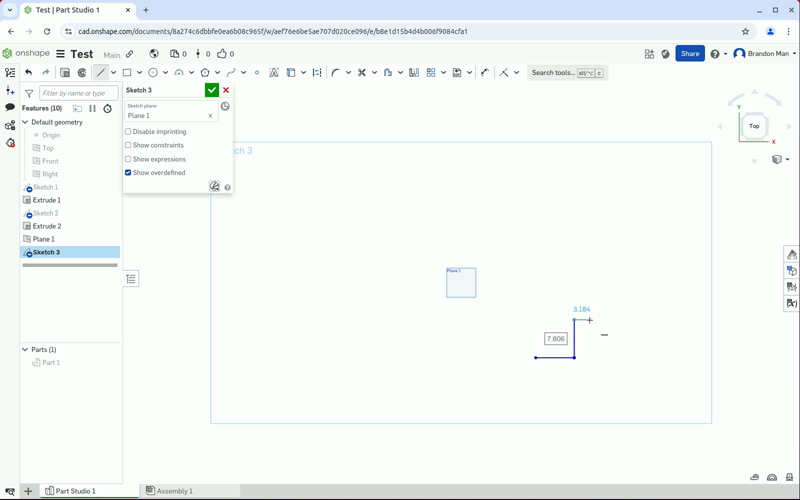
key_down(shift)
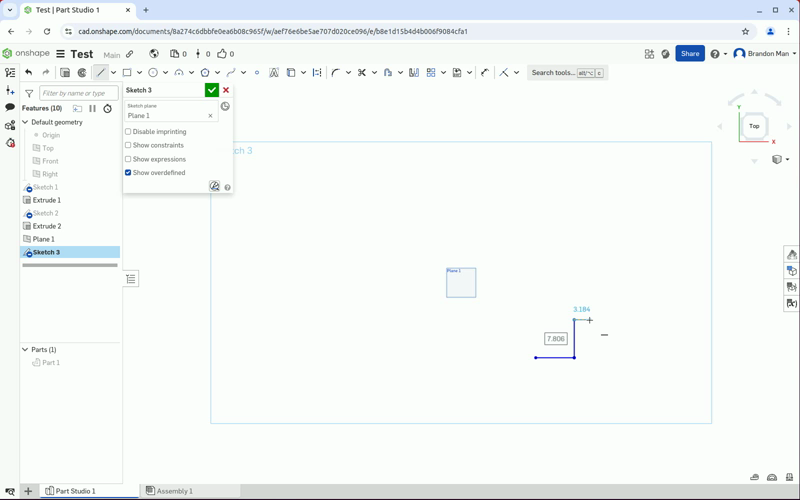
mouse_move(535, 357)
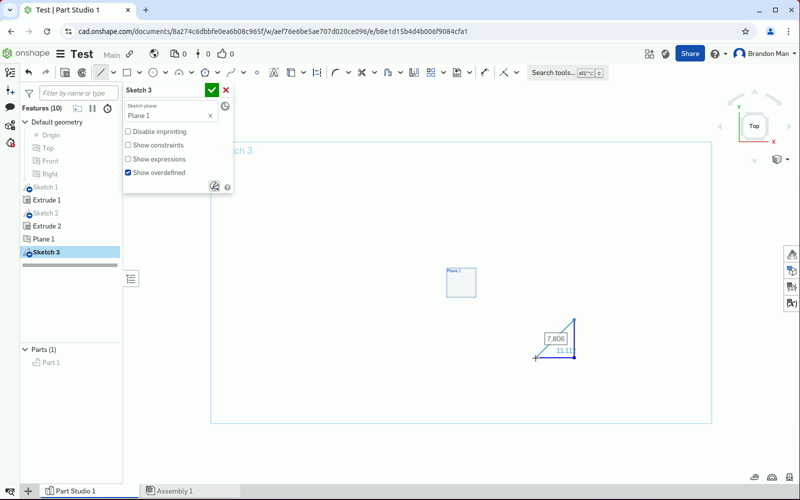
key_up(shift)
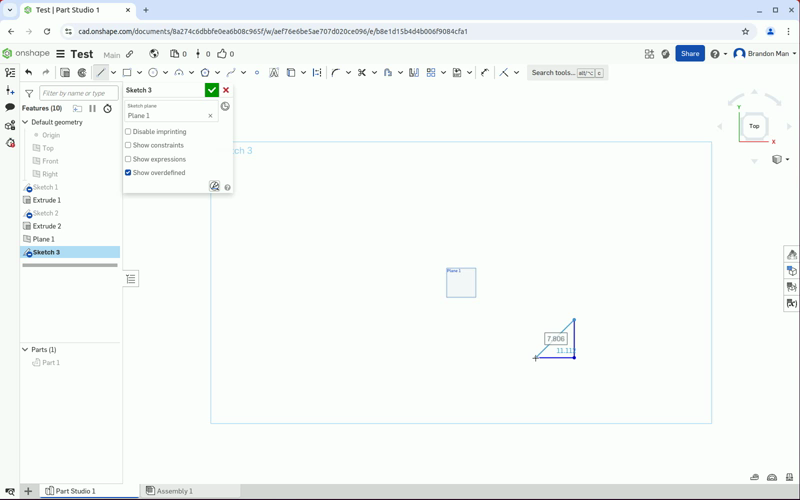
click(535, 357)
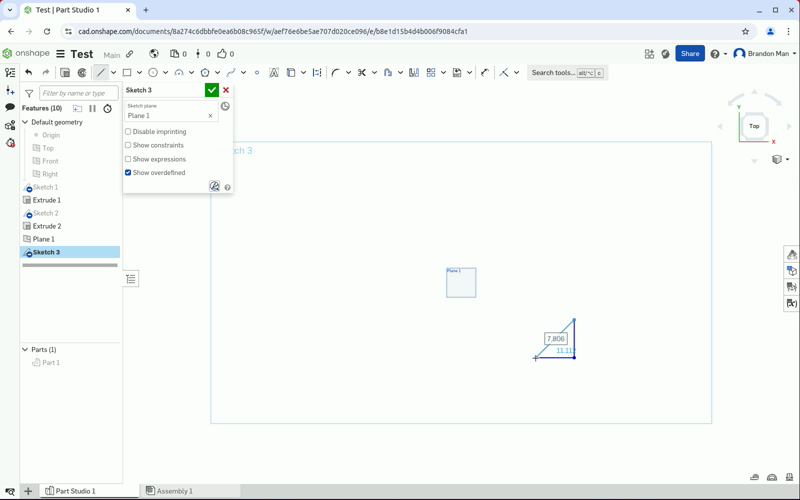
key(esc)
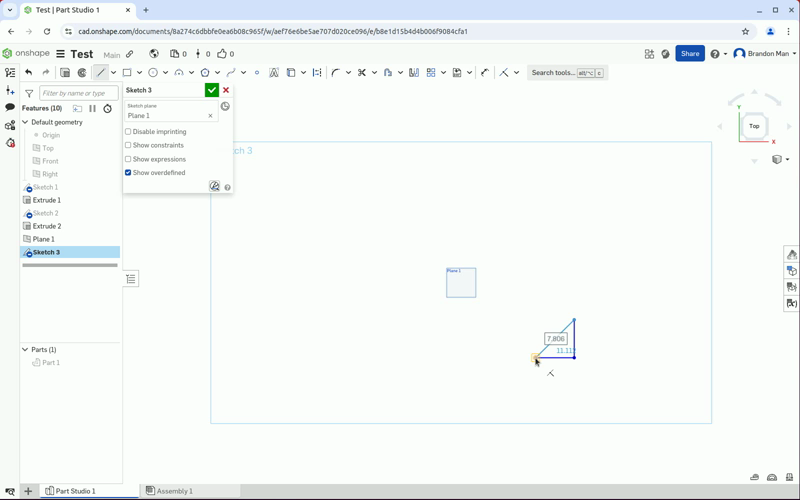
mouse_move(554, 352)
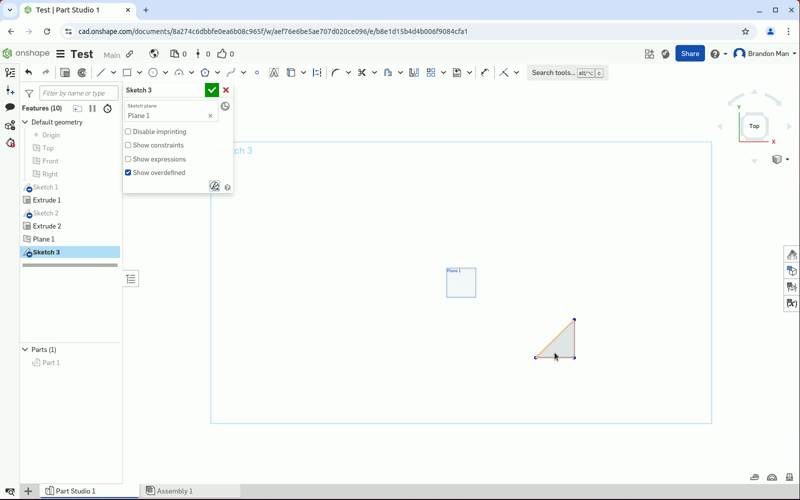
scroll(6)
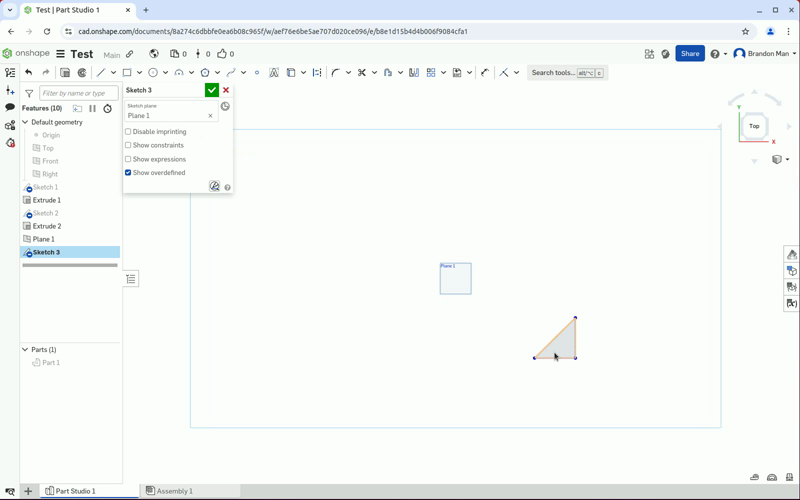
scroll(6)
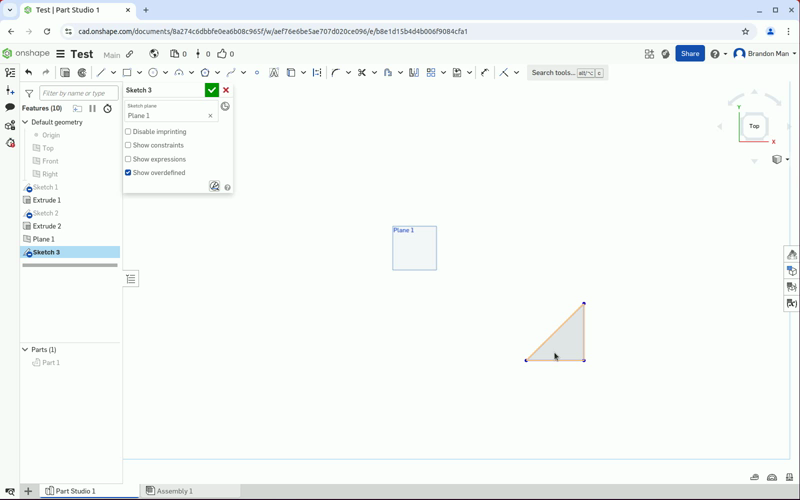
scroll(6)
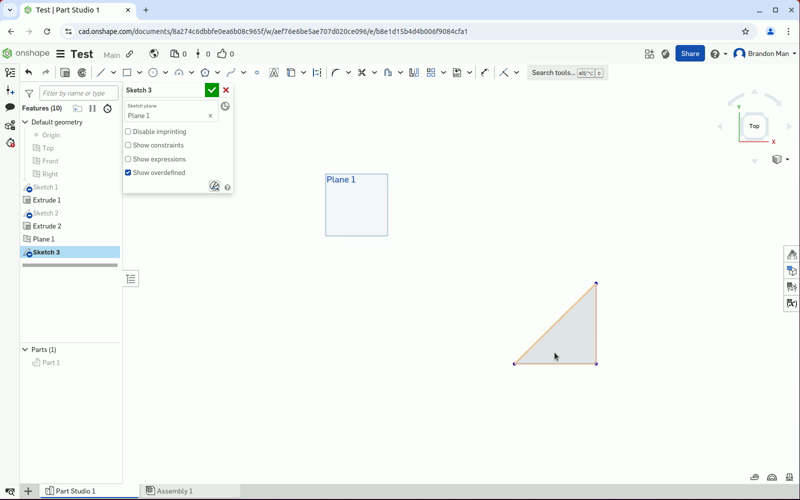
scroll(6)
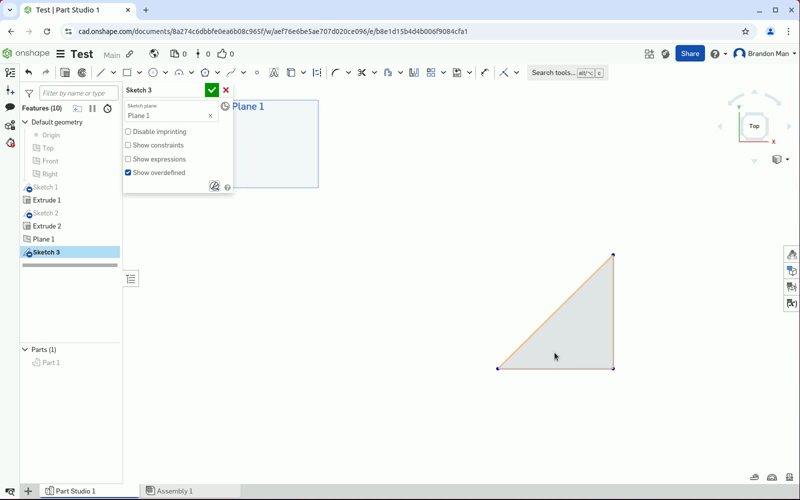
scroll(6)
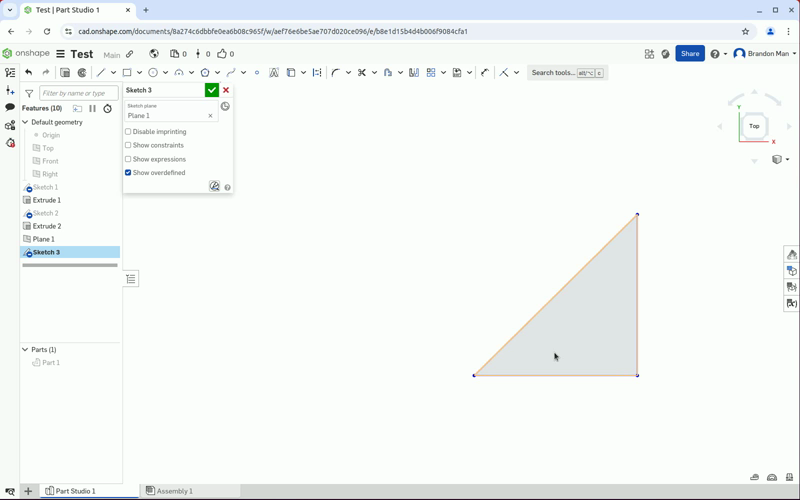
scroll(6)
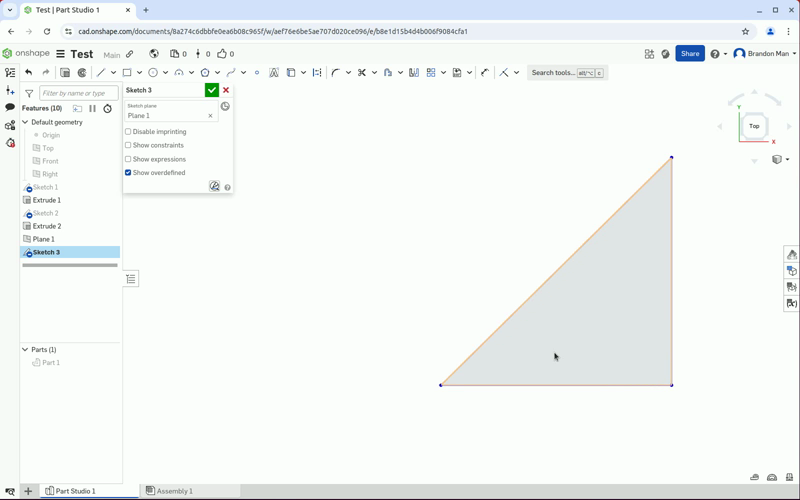
scroll(6)
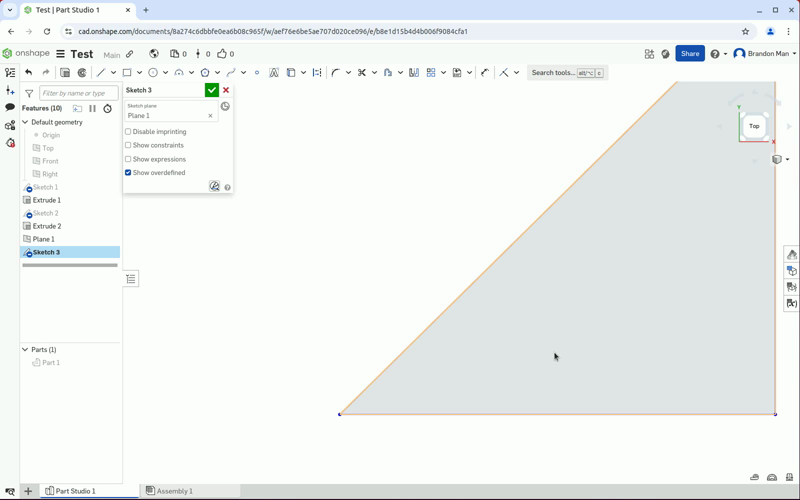
click(554, 352)
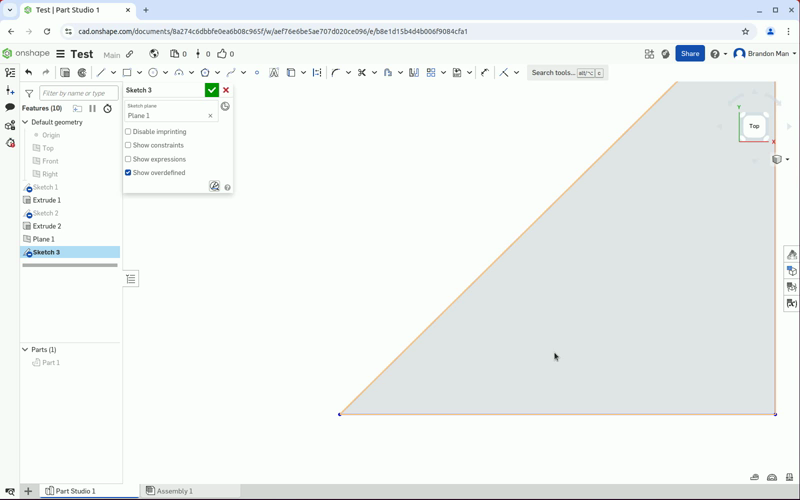
scroll(-6)
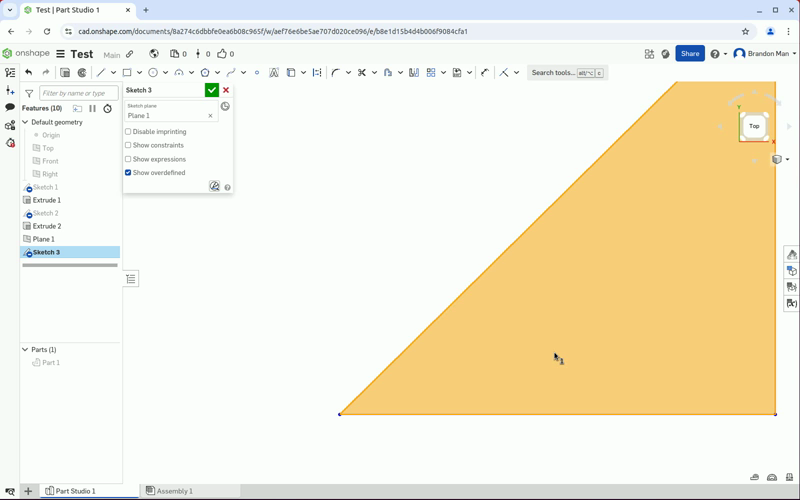
scroll(-6)
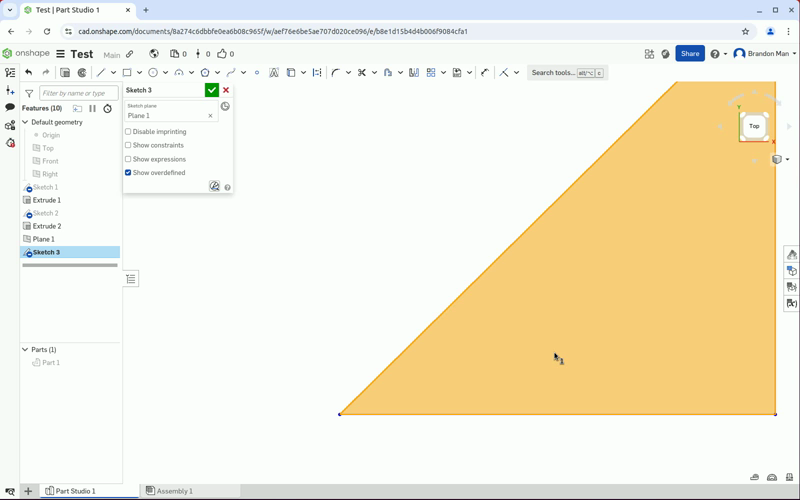
scroll(-6)
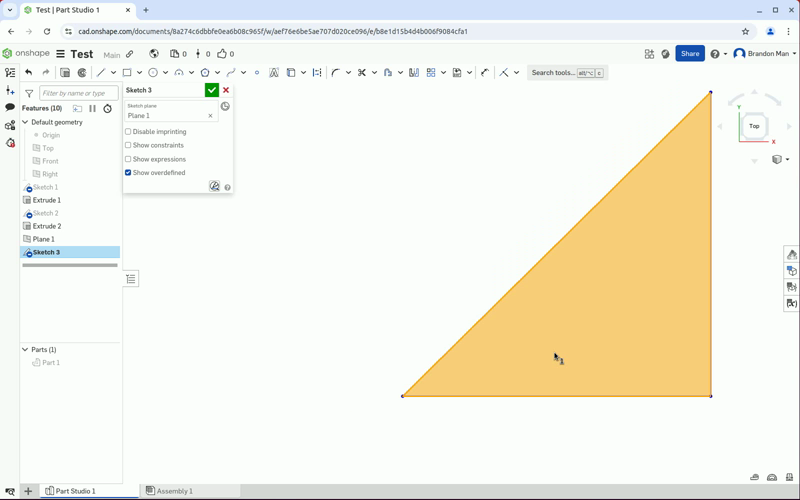
scroll(-6)
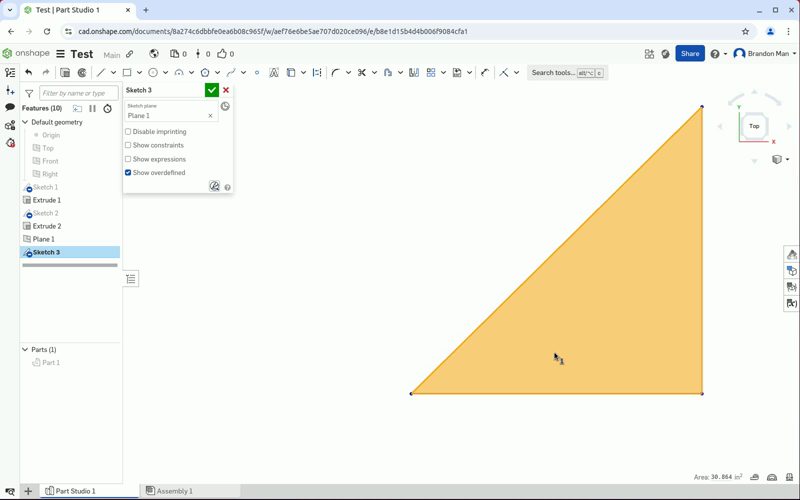
scroll(-6)
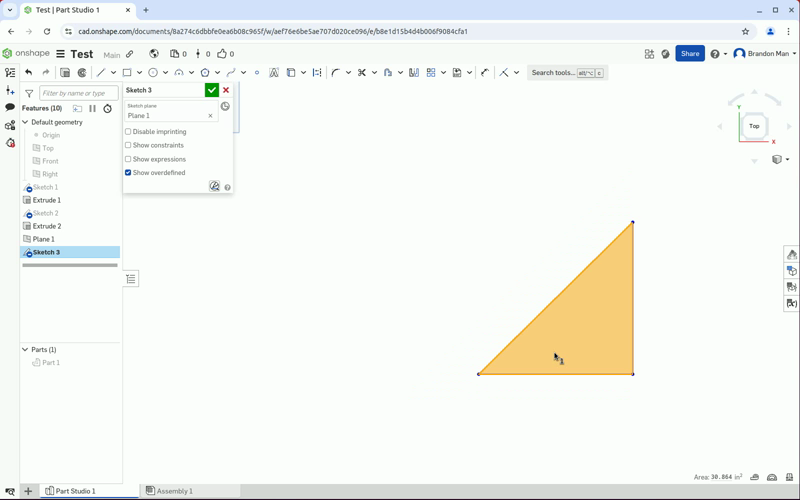
scroll(-6)
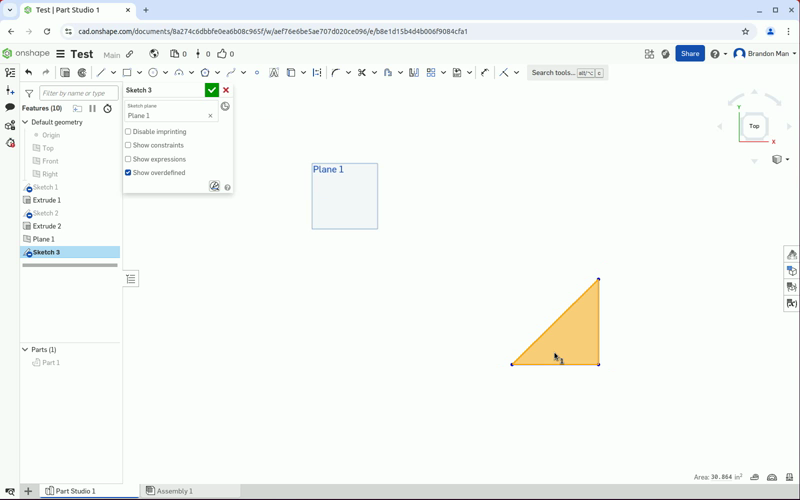
scroll(-6)
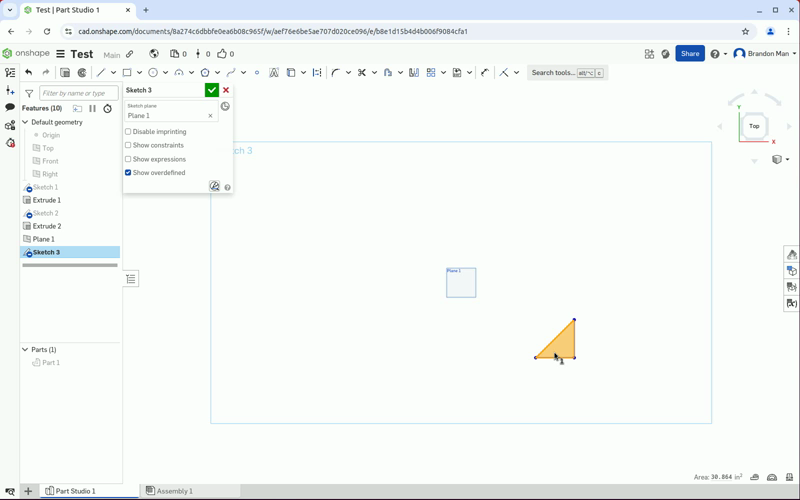
mouse_move(73, 352)
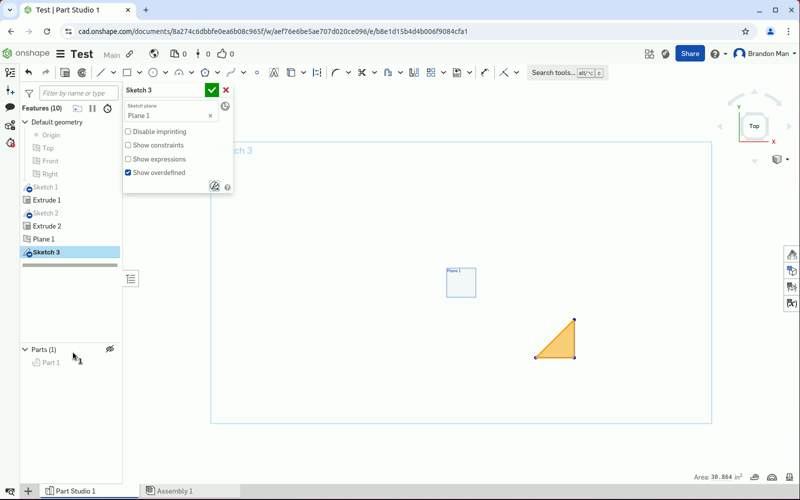
key(shift+y)
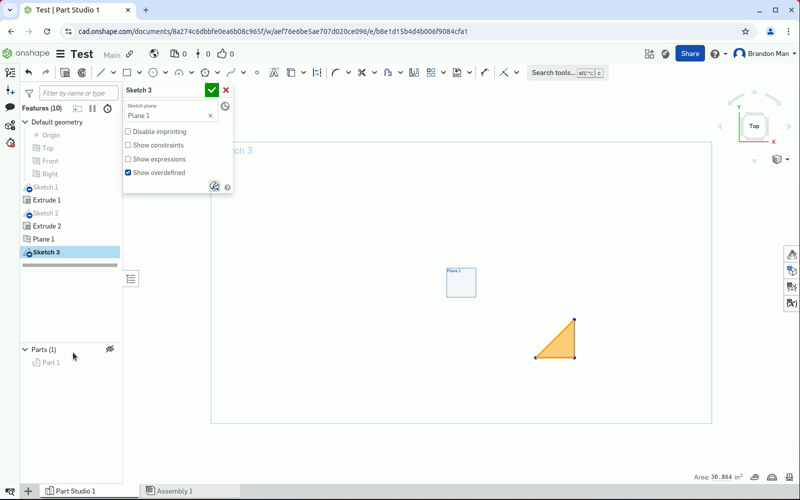
key(shift+e)
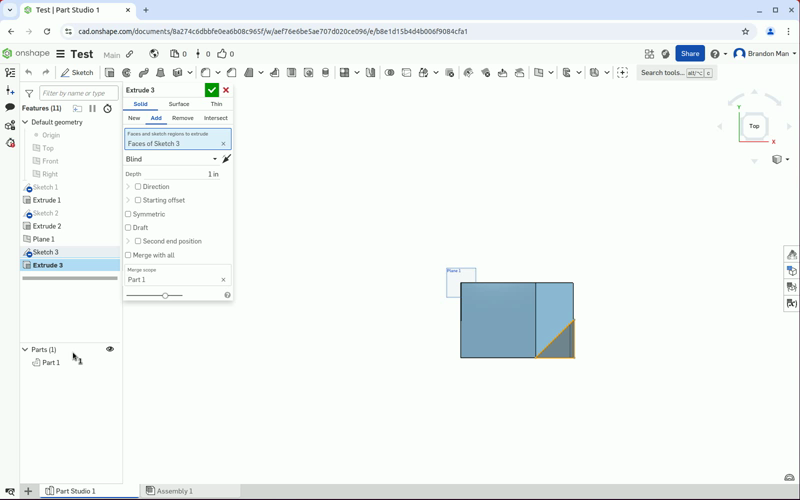
mouse_move(143, 106)
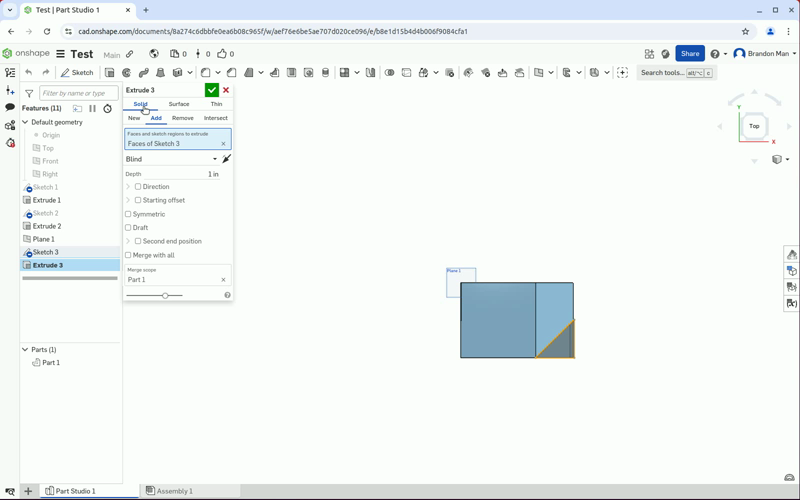
click(143, 106)
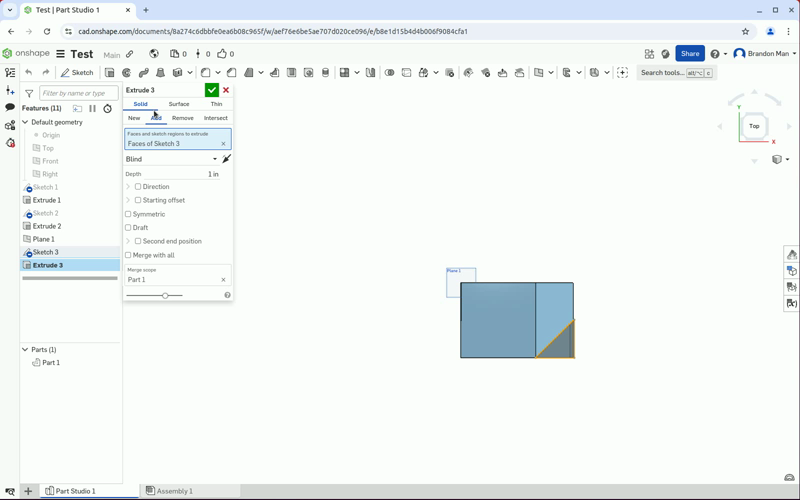
mouse_move(186, 120)
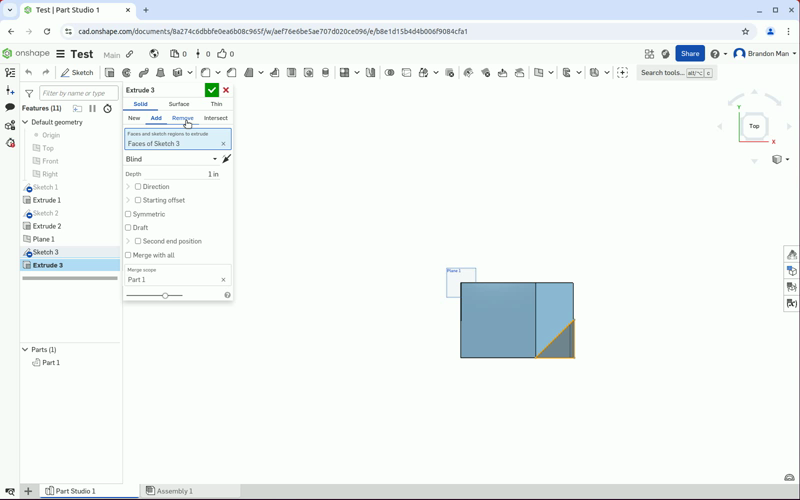
click(186, 120)
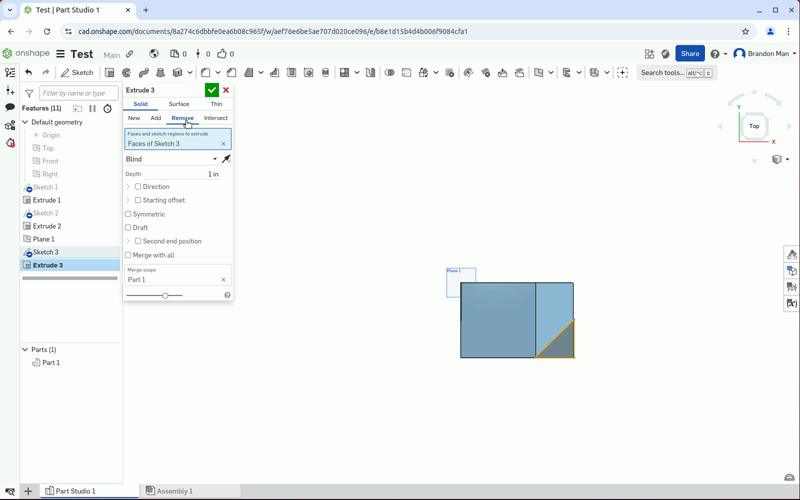
key(tab, 4)
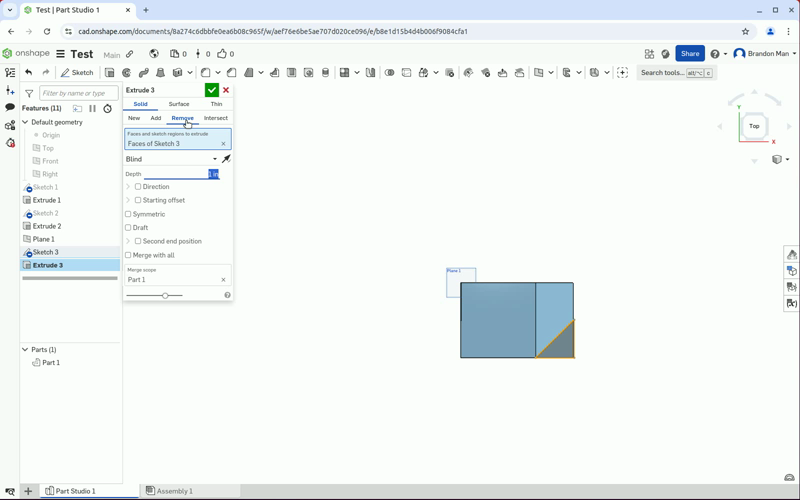
text(15.405)
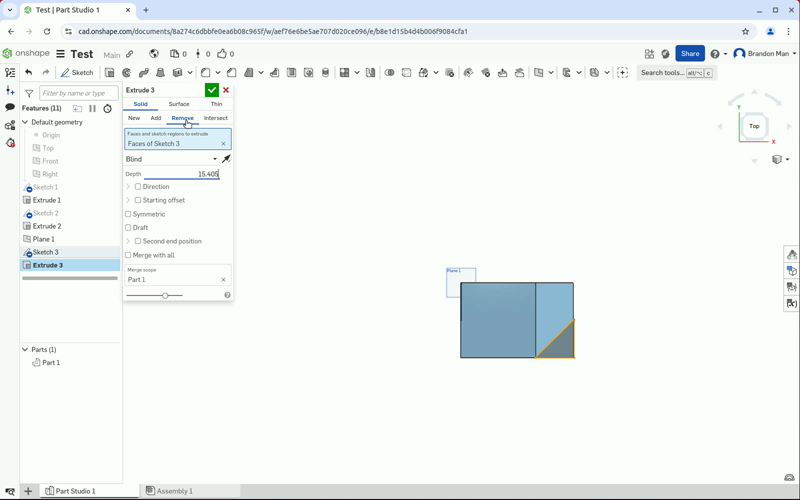
key(tab, 6)
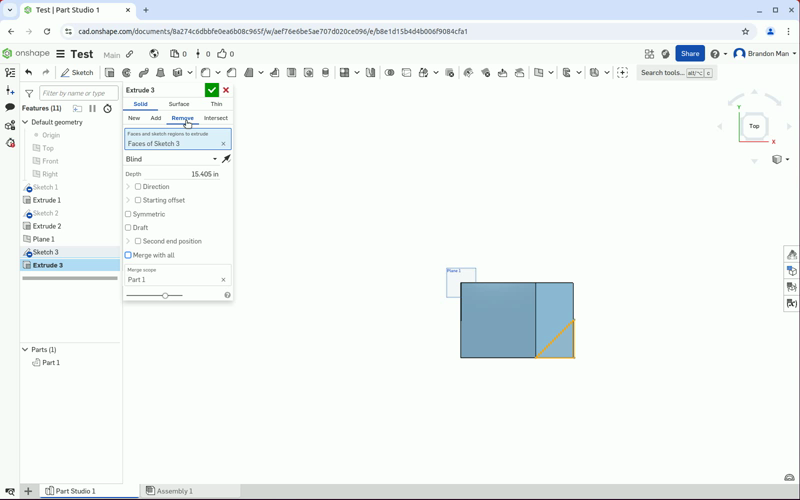
key(space)
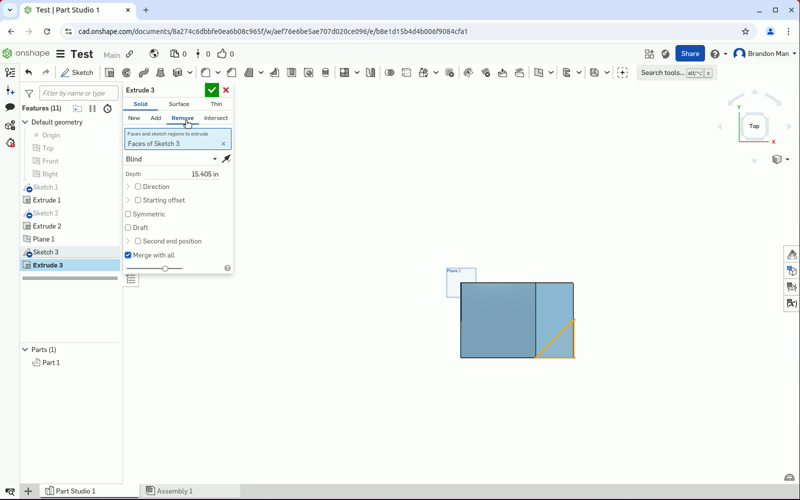
key(enter)
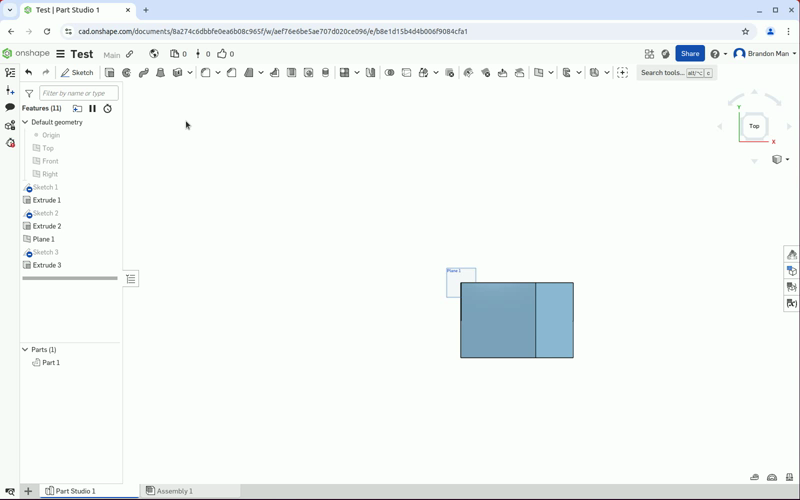
key(shift+h)
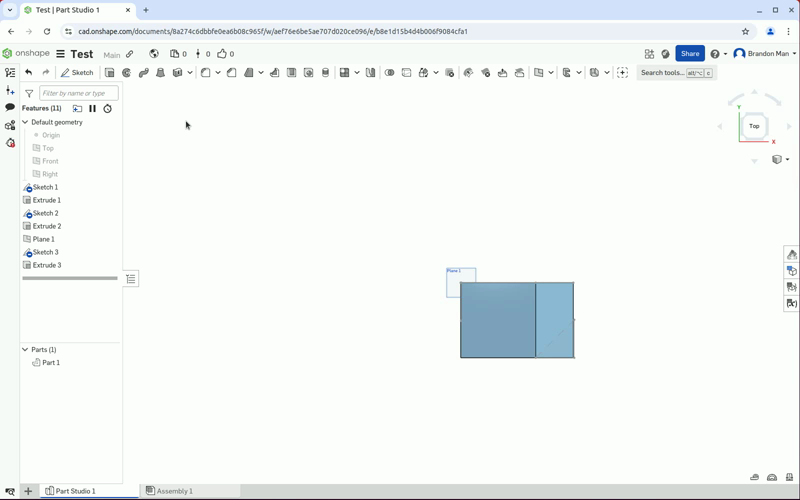
key(shift+h)
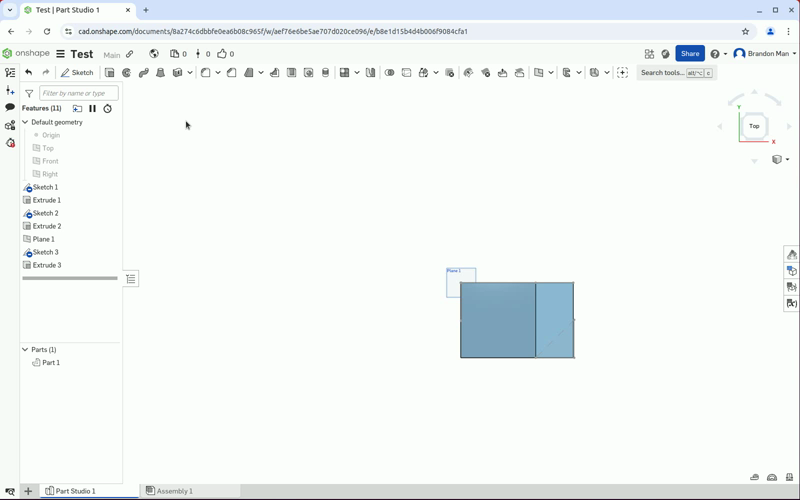
key(shift+7)
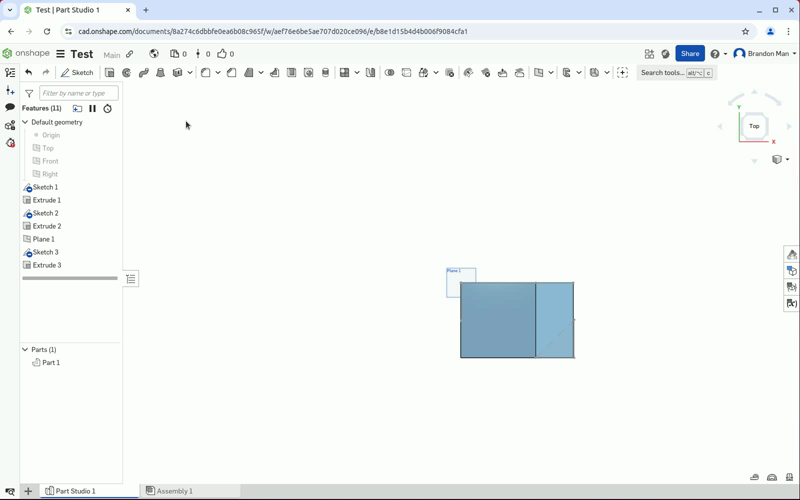
key(up, 3)
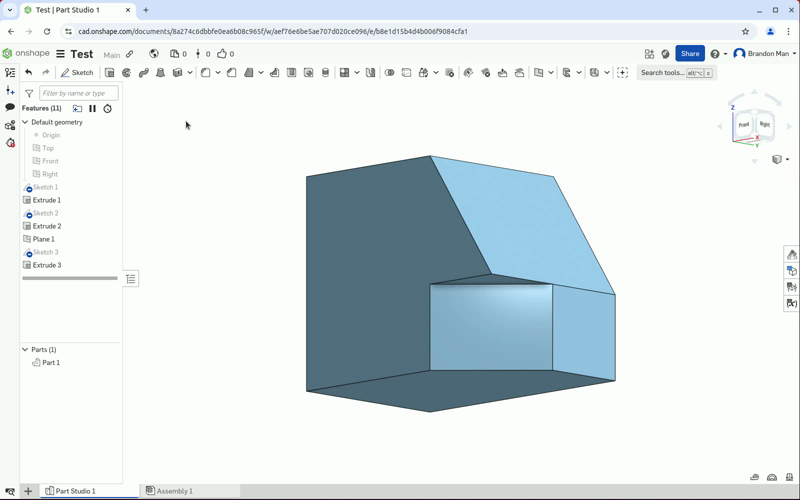
key(left, 3)
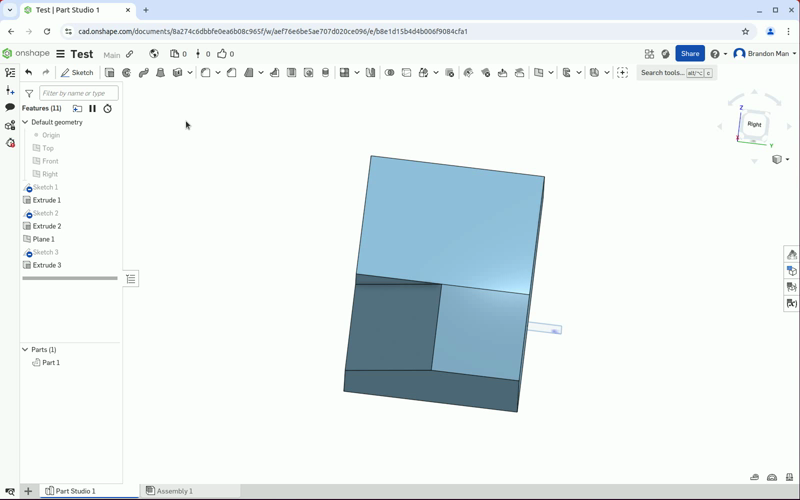
key(right, 3)
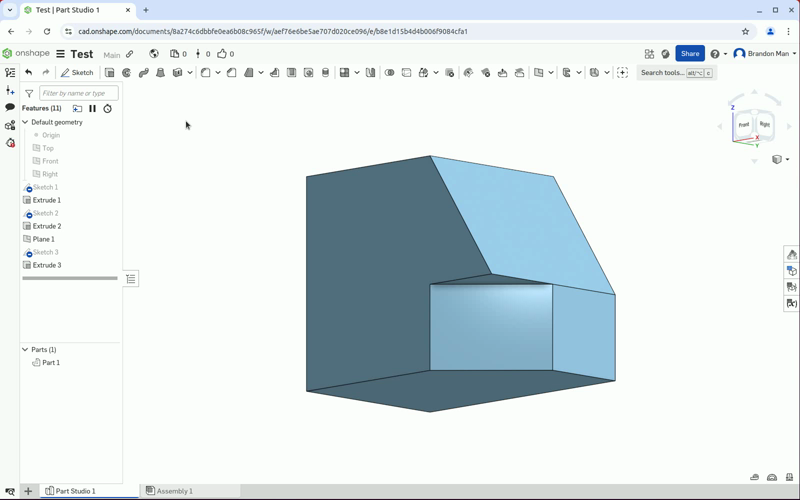
key(down, 3)
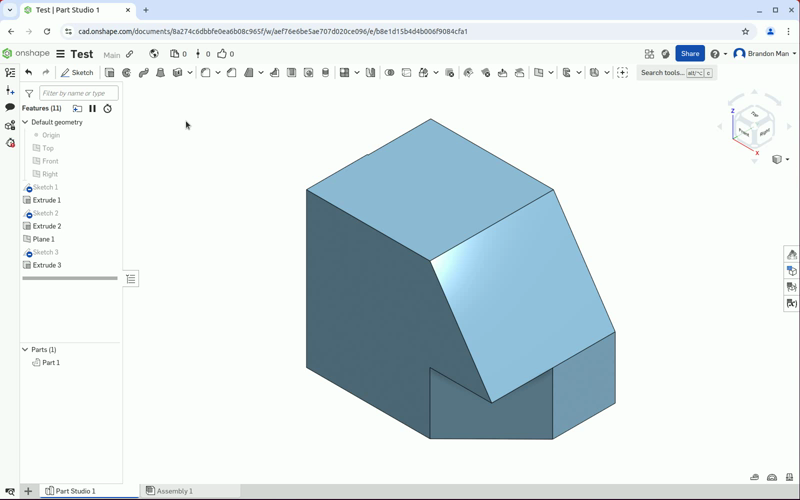
mouse_move(73, 189)
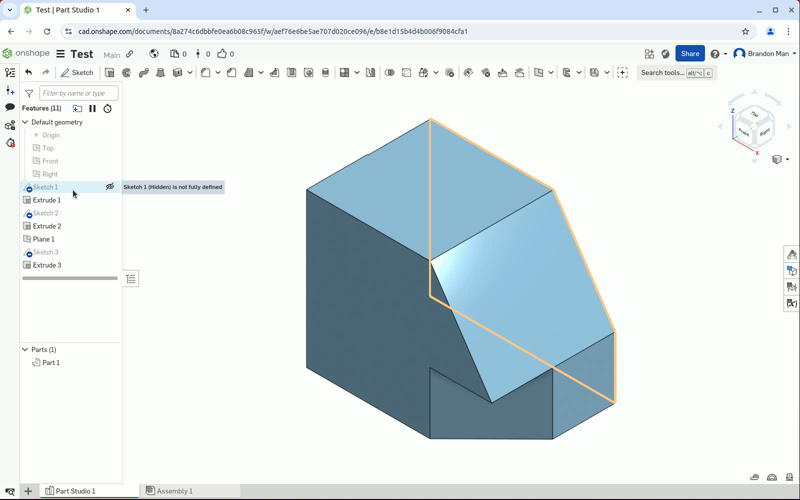
click(73, 189)